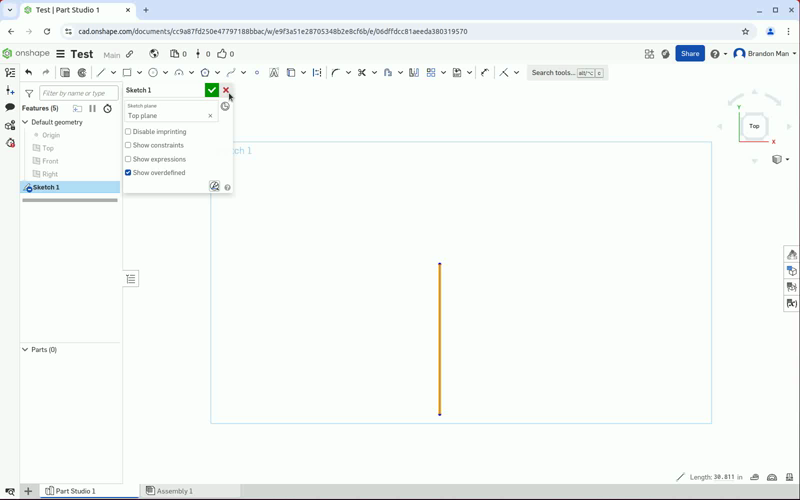
key(shift+h)
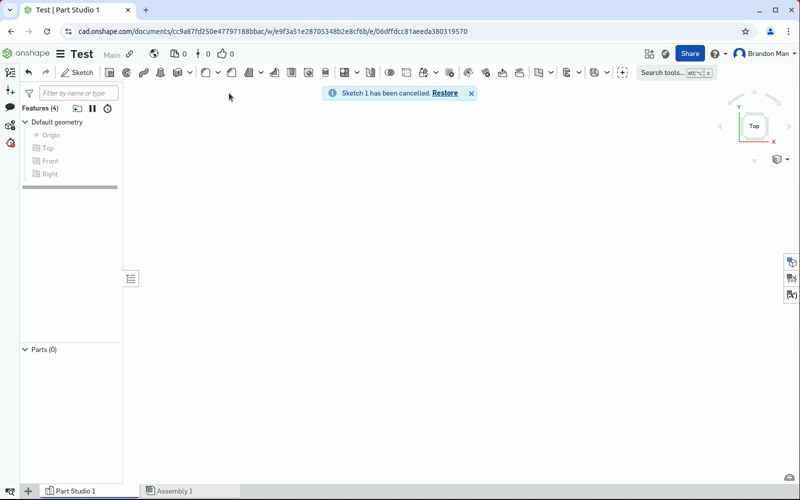
mouse_move(73, 352)
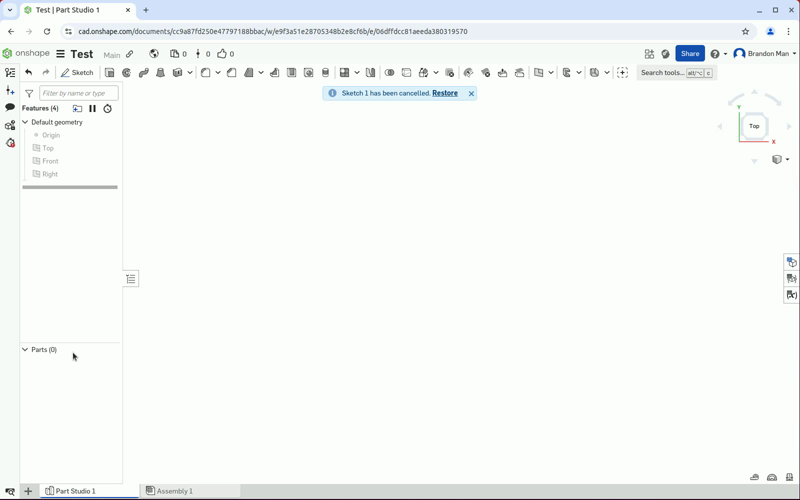
key(y)
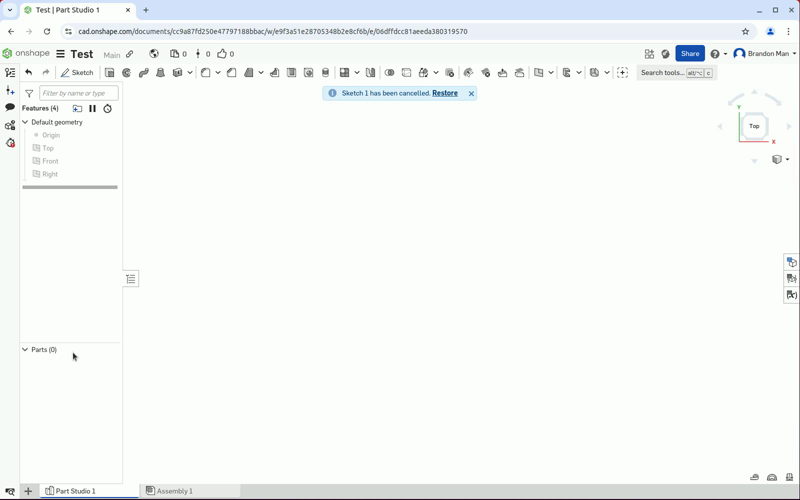
key(shift+p)
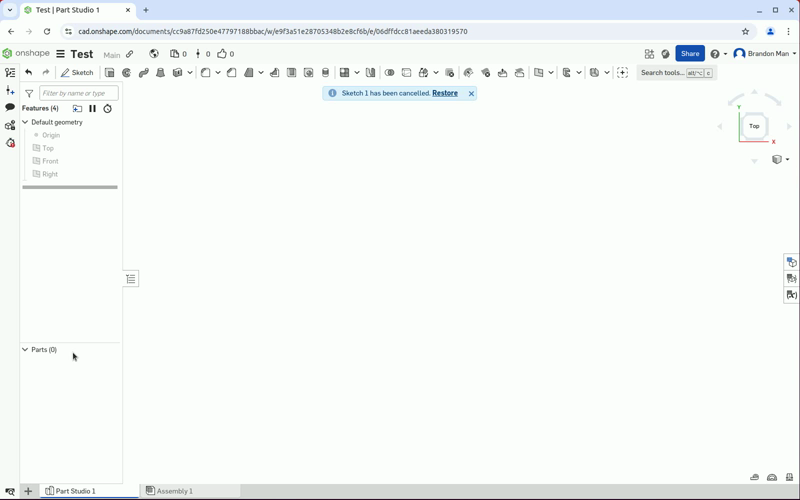
key(space)
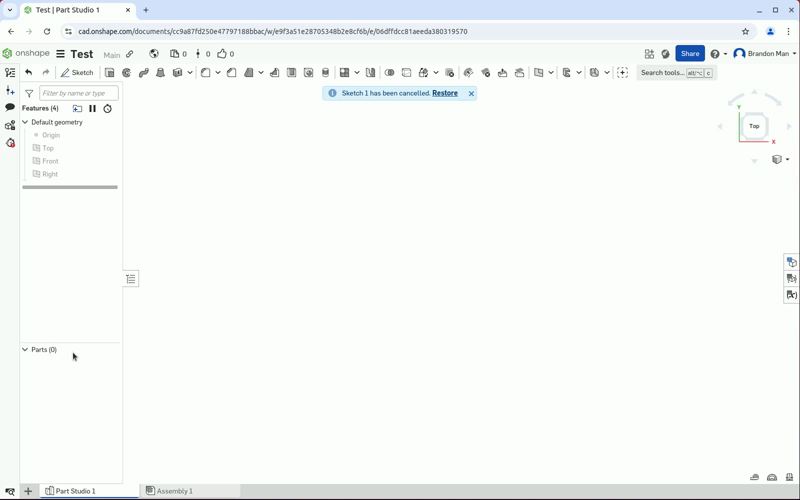
key_down(shift)
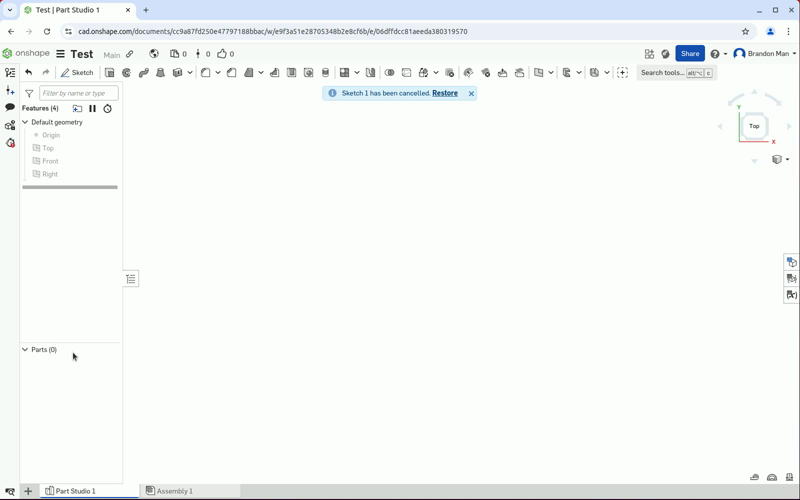
key(up)
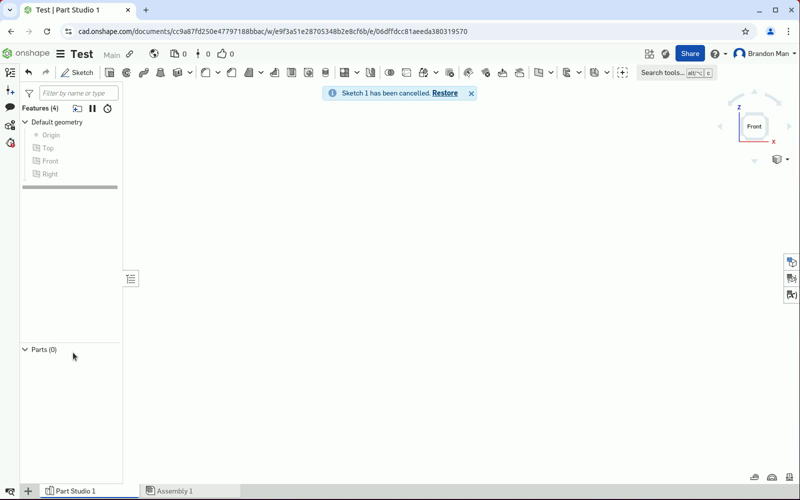
key_up(shift)
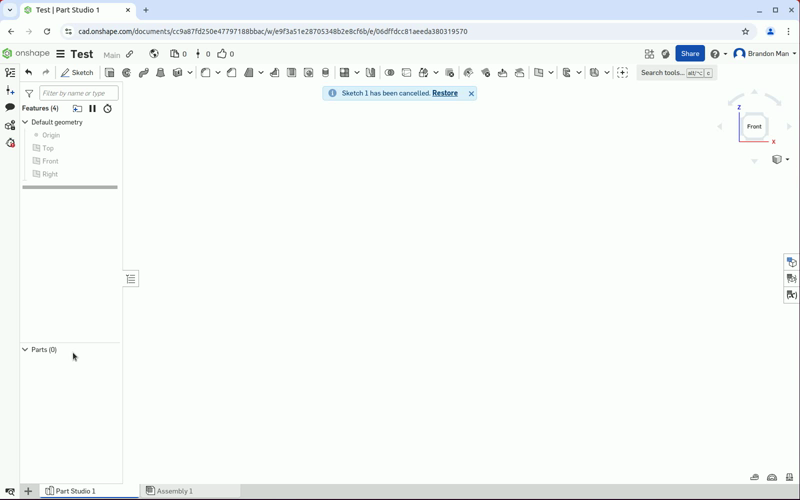
mouse_move(73, 352)
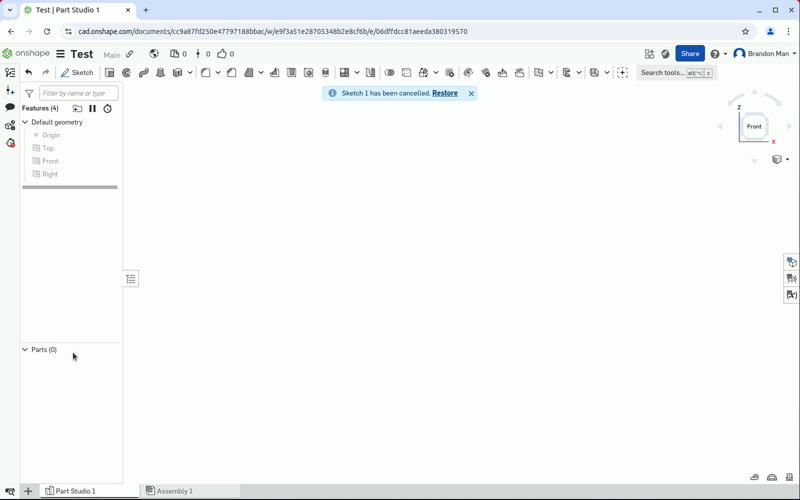
key(shift+y)
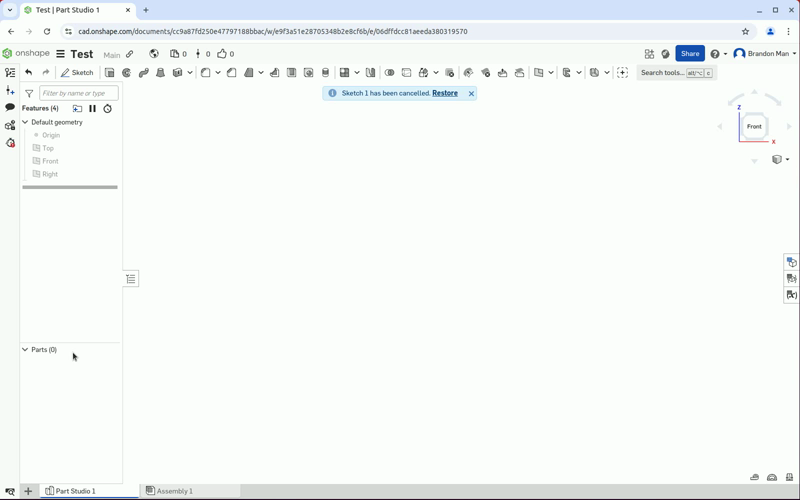
key(shift+s)
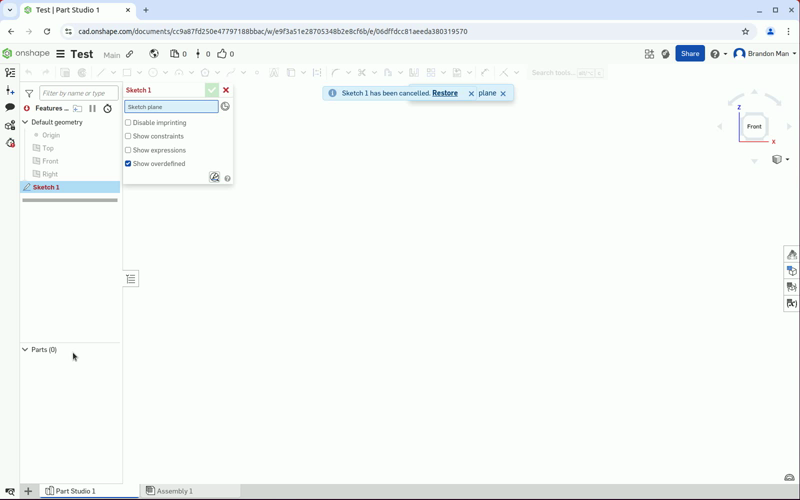
mouse_move(73, 163)
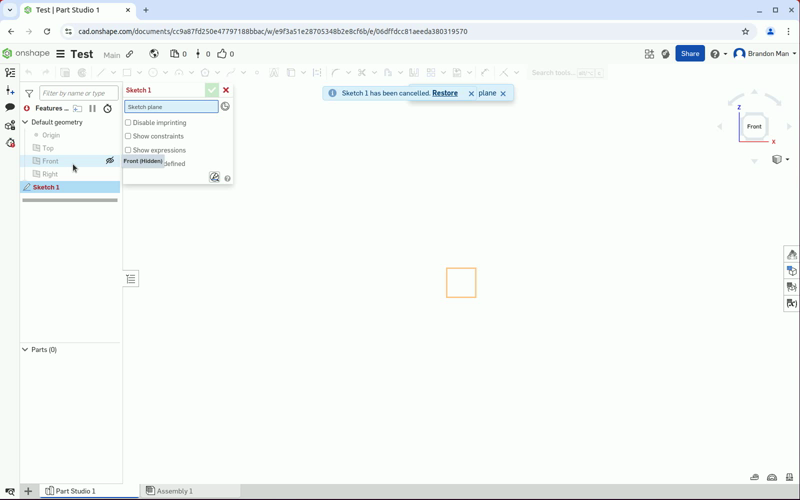
click(73, 163)
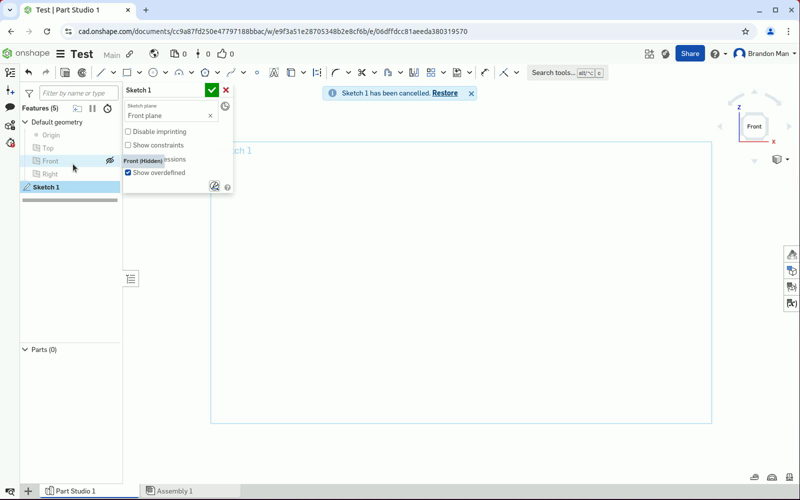
mouse_move(73, 352)
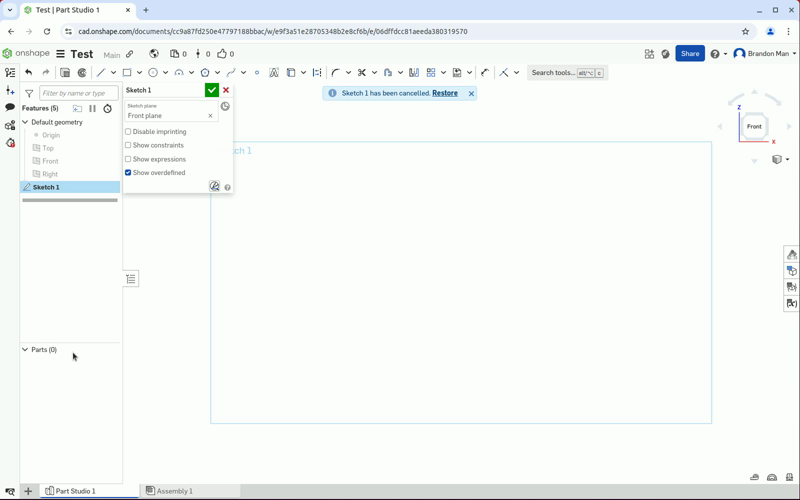
key(y)
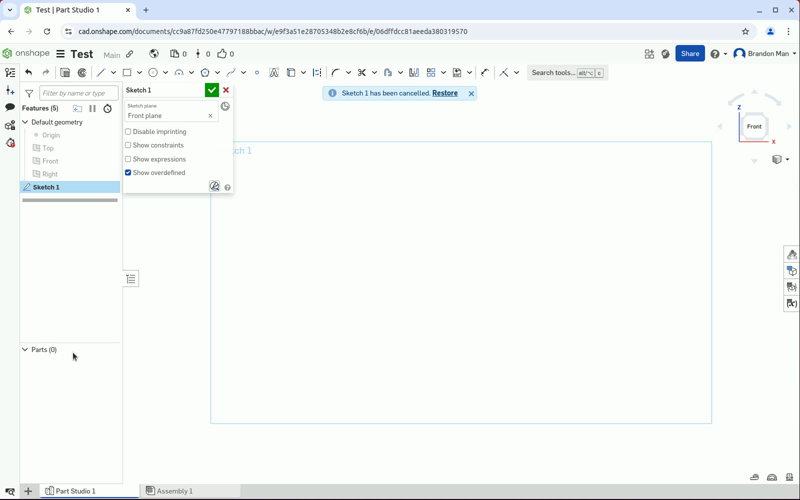
key(c)
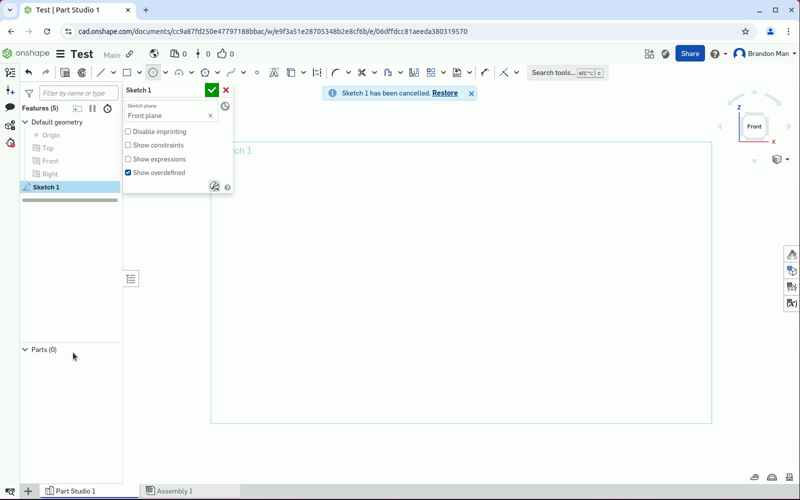
key_down(shift)
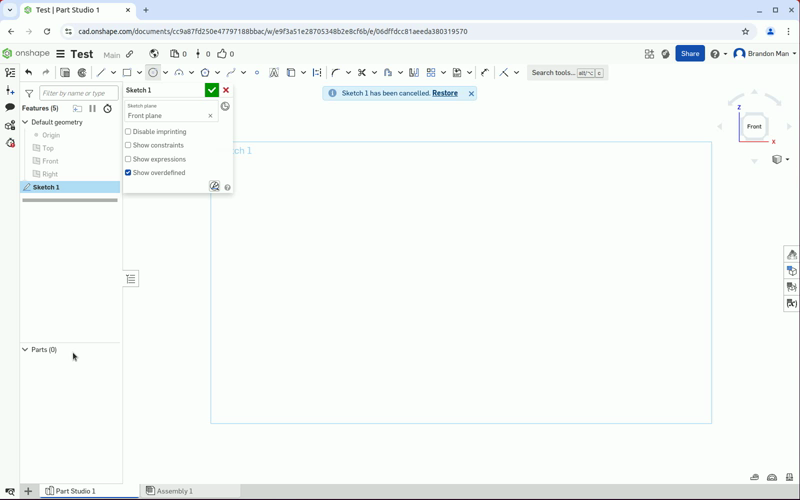
mouse_move(400, 240)
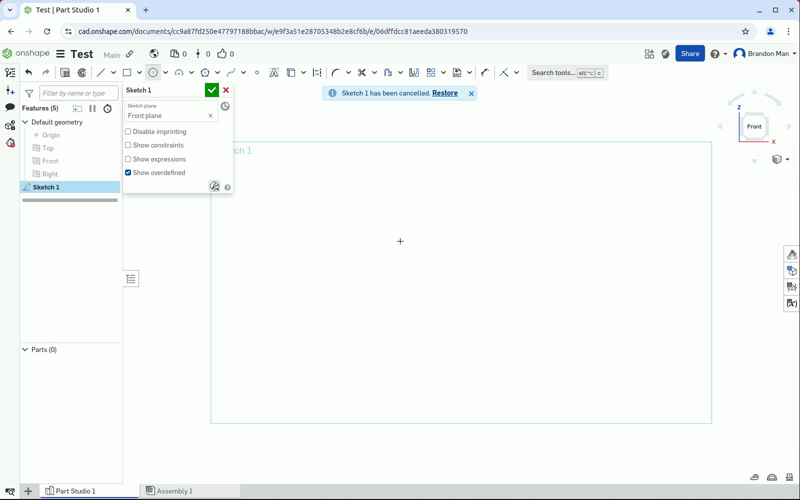
click(400, 240)
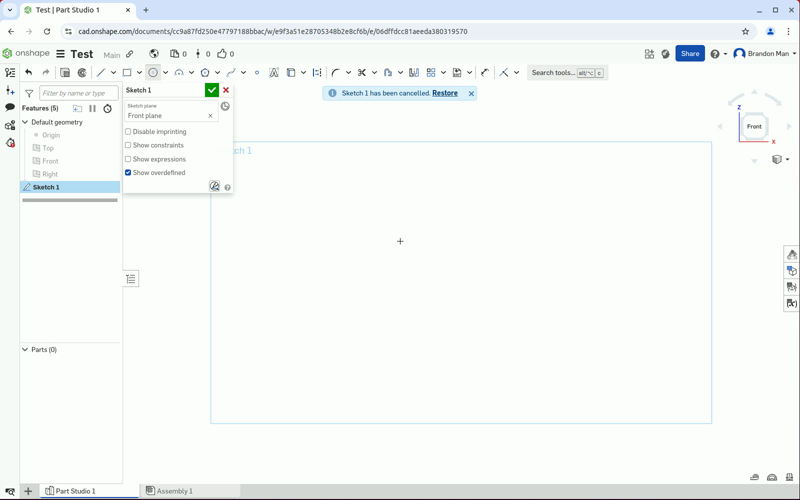
key_up(shift)
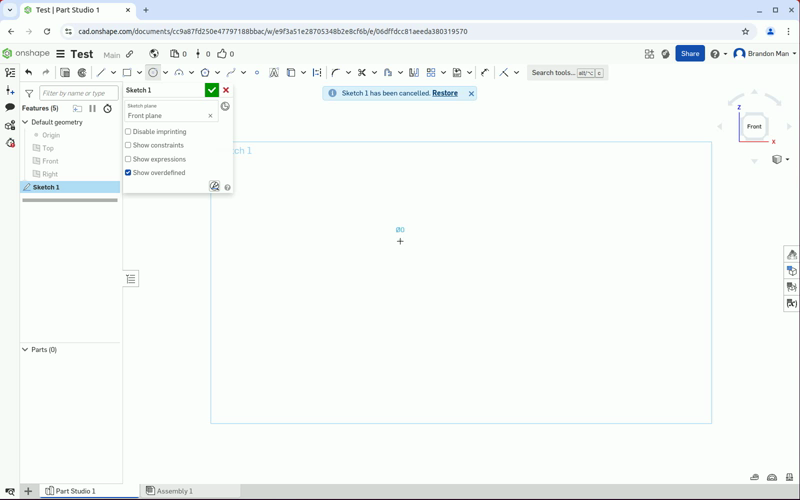
mouse_move(409, 240)
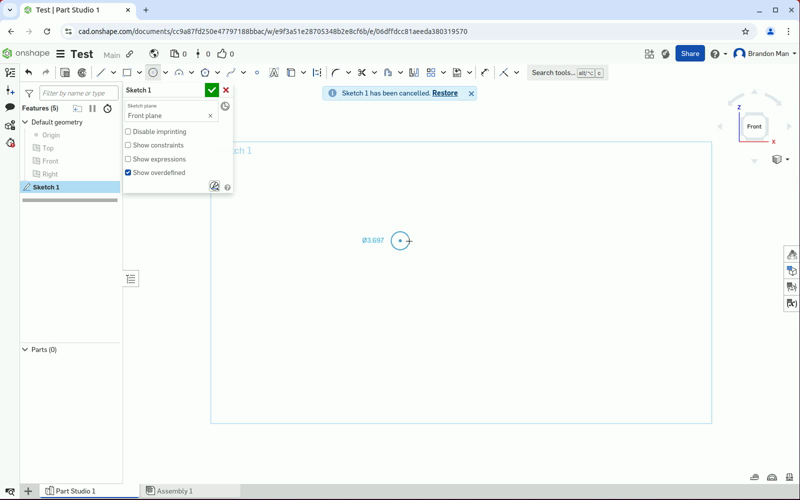
click(409, 240)
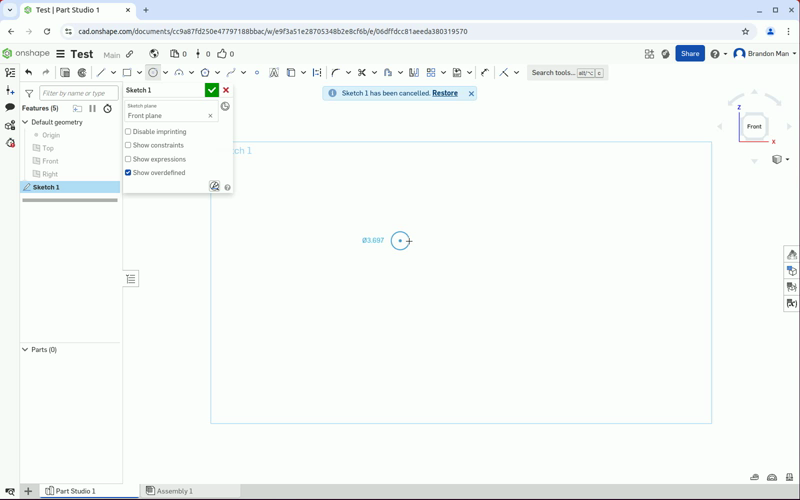
key(esc)
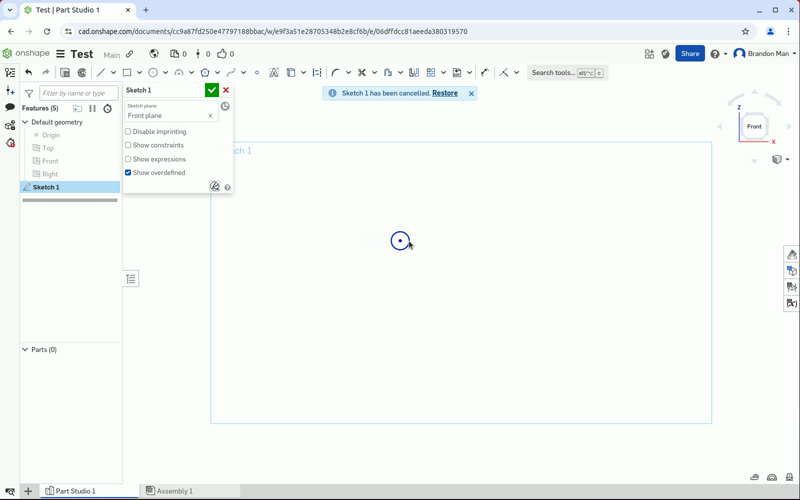
mouse_move(406, 236)
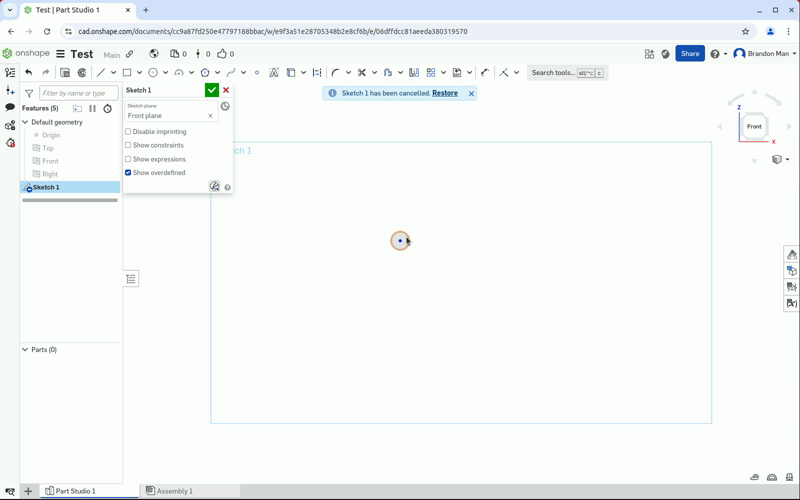
scroll(6)
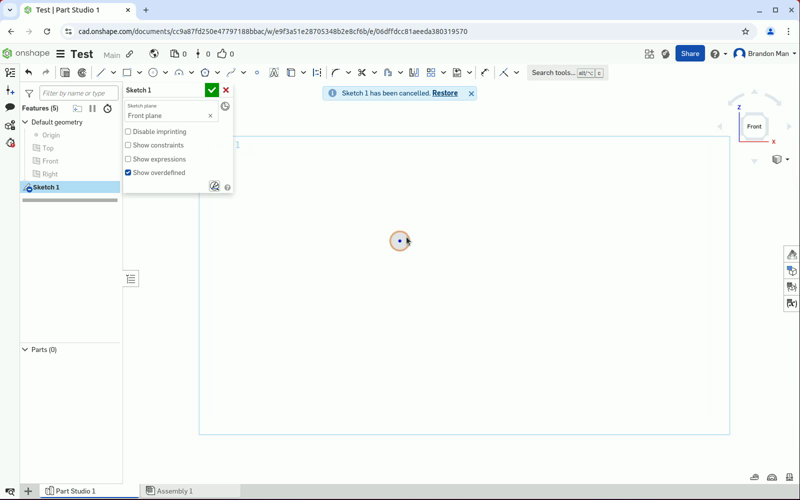
scroll(6)
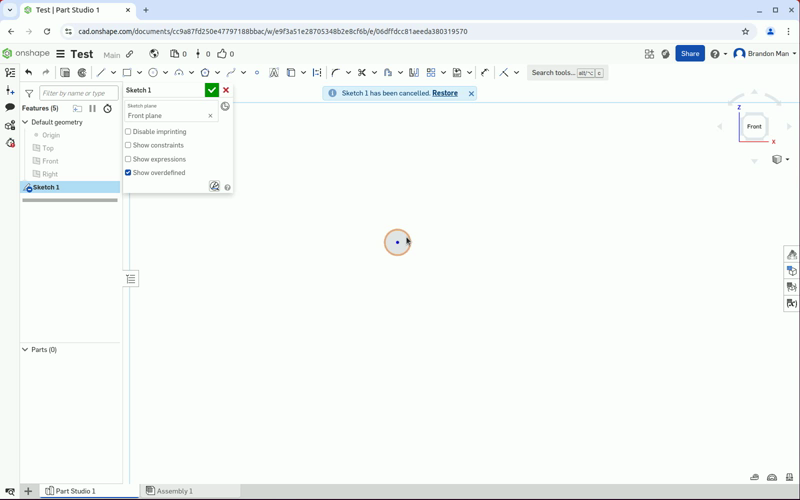
scroll(6)
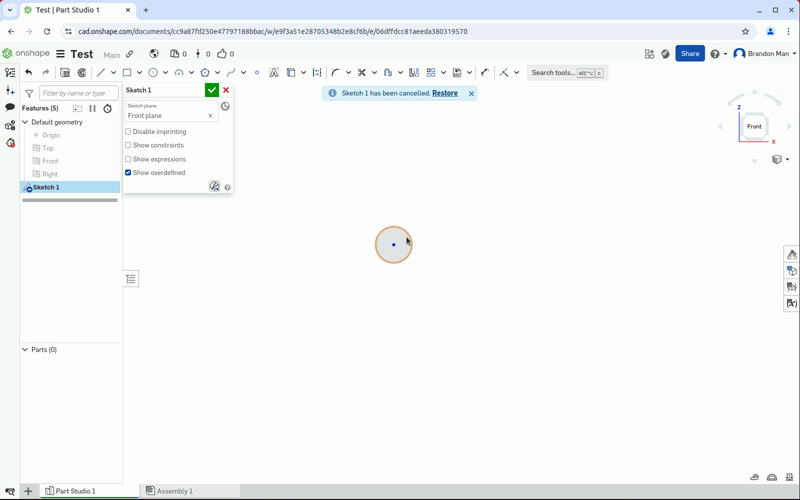
scroll(6)
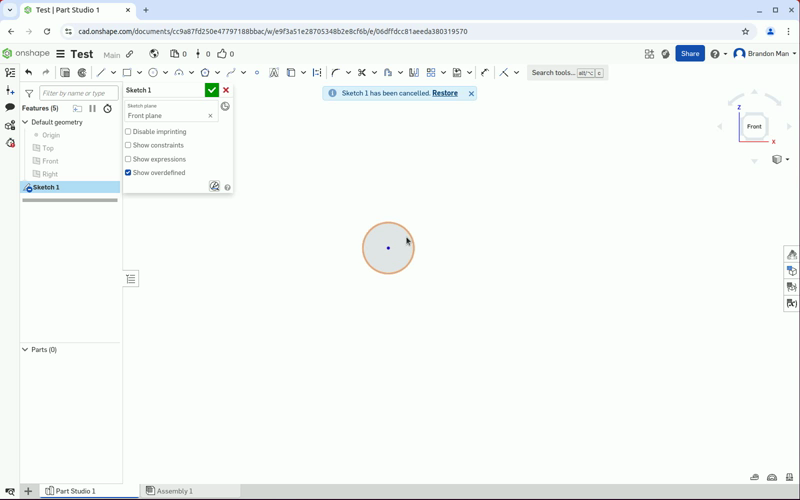
scroll(6)
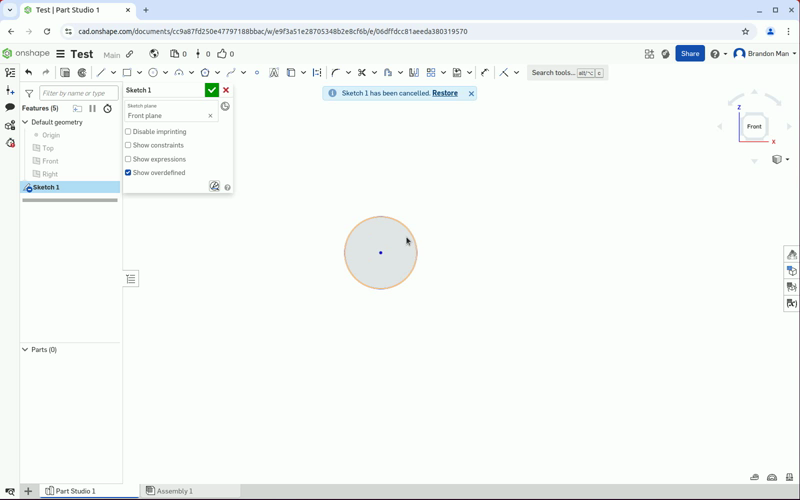
scroll(6)
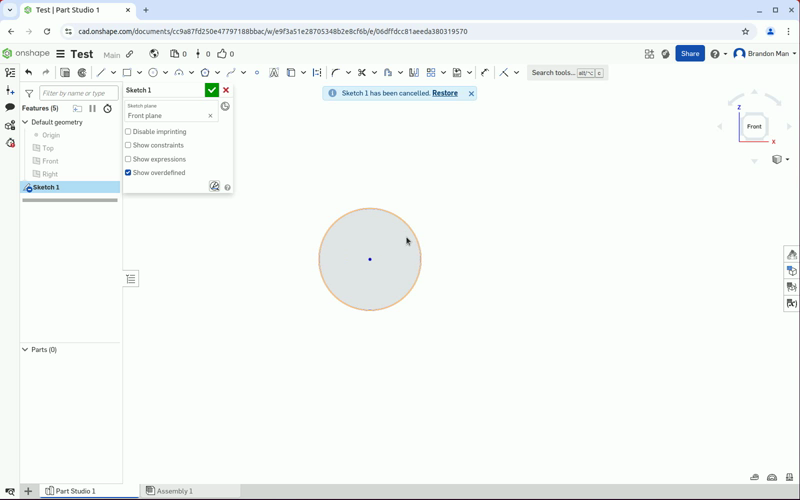
scroll(6)
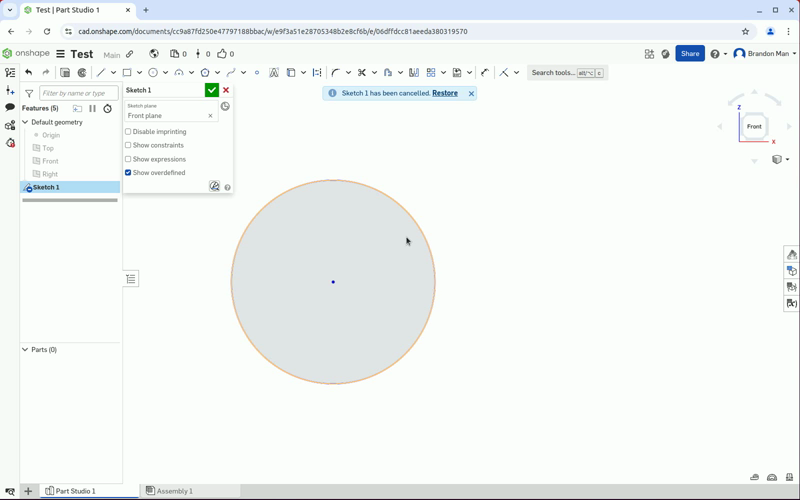
click(406, 236)
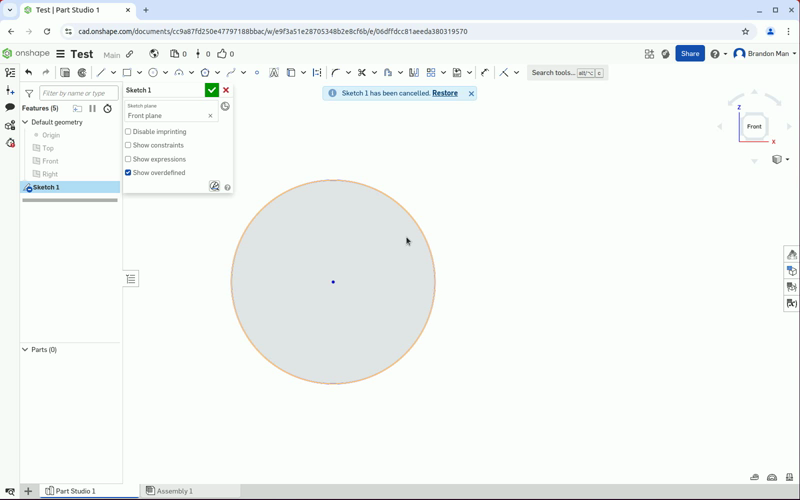
scroll(-6)
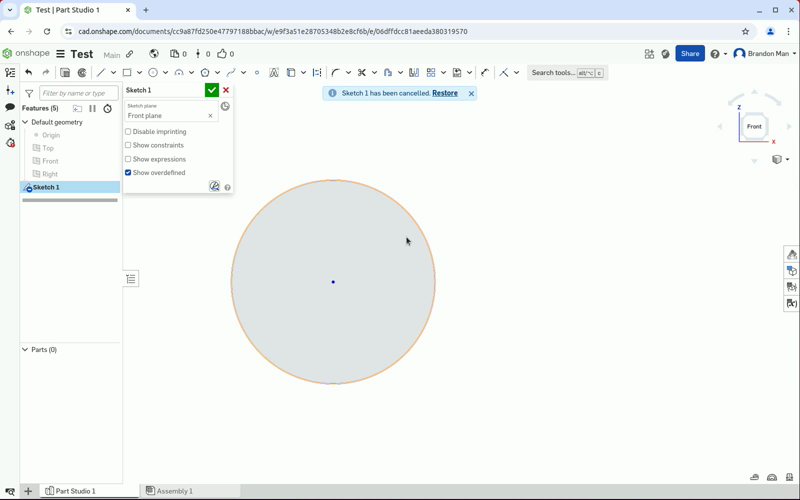
scroll(-6)
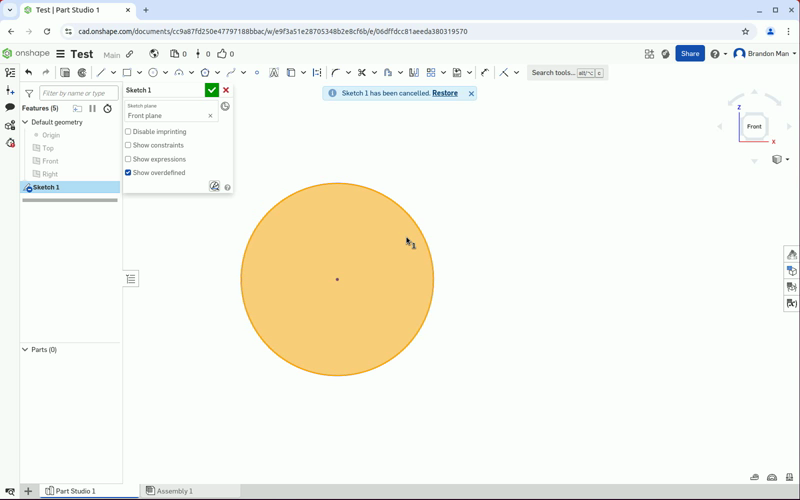
scroll(-6)
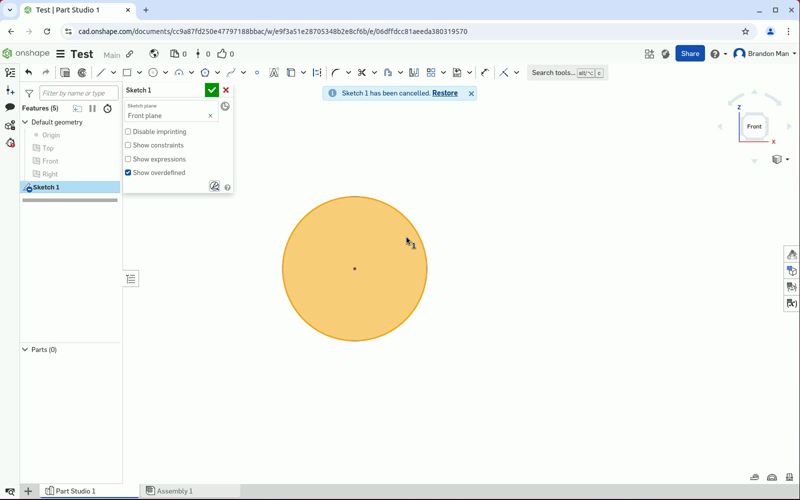
scroll(-6)
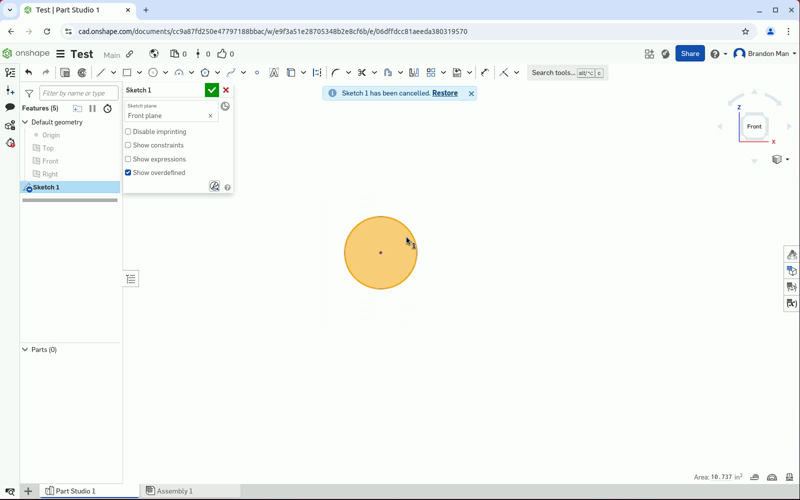
scroll(-6)
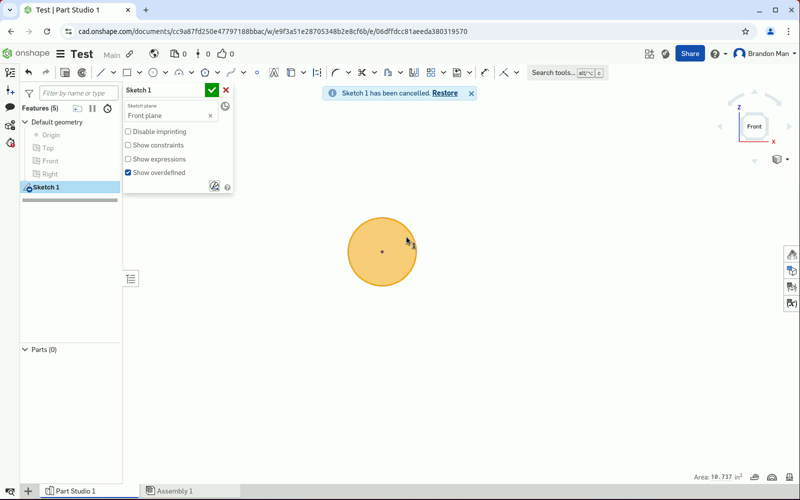
scroll(-6)
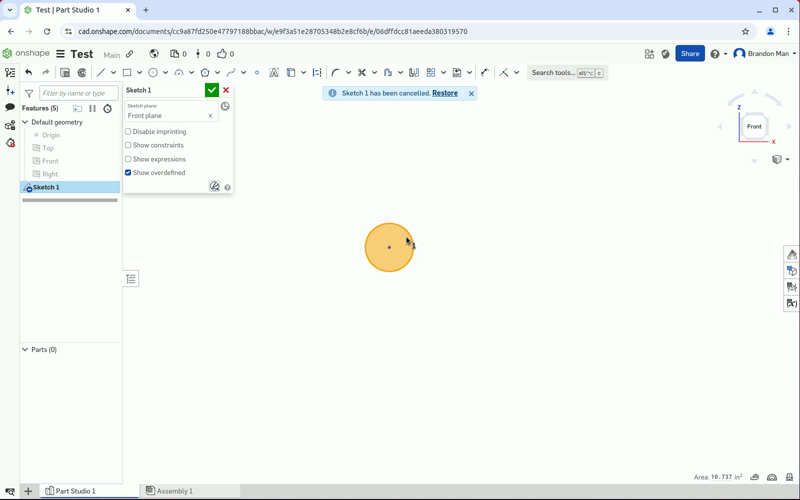
scroll(-6)
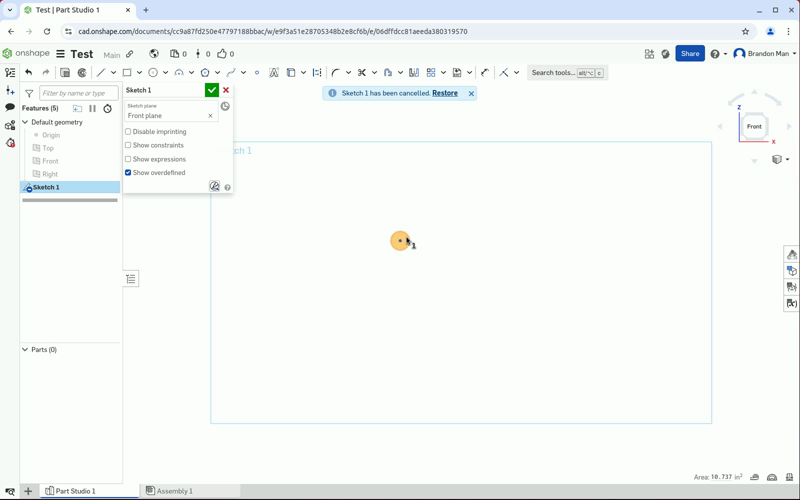
mouse_move(73, 352)
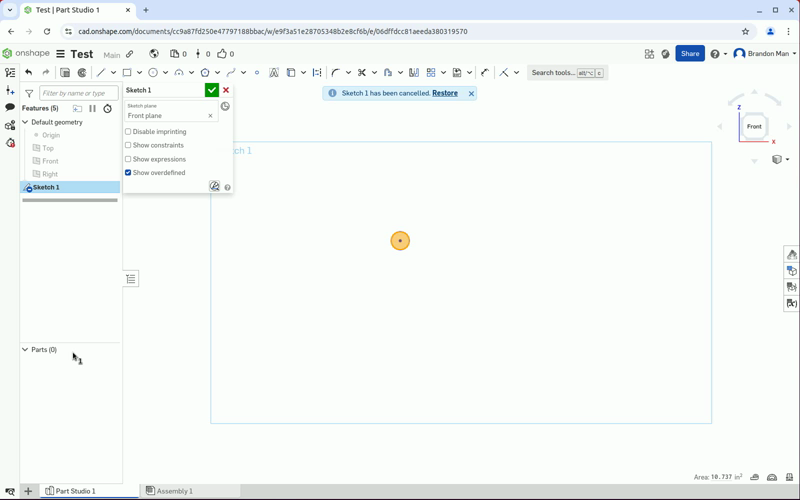
key(shift+y)
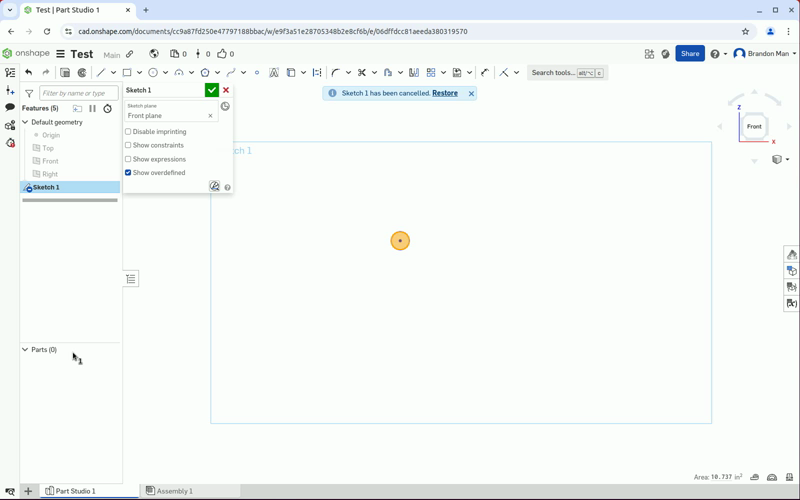
key(shift+e)
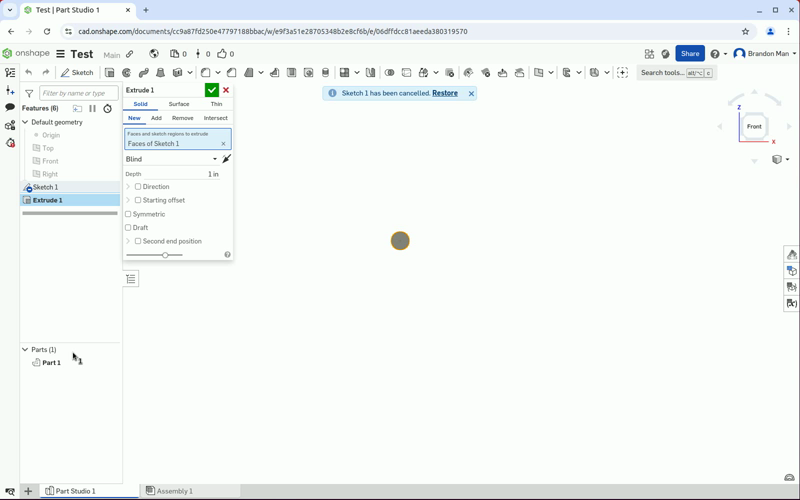
mouse_move(143, 106)
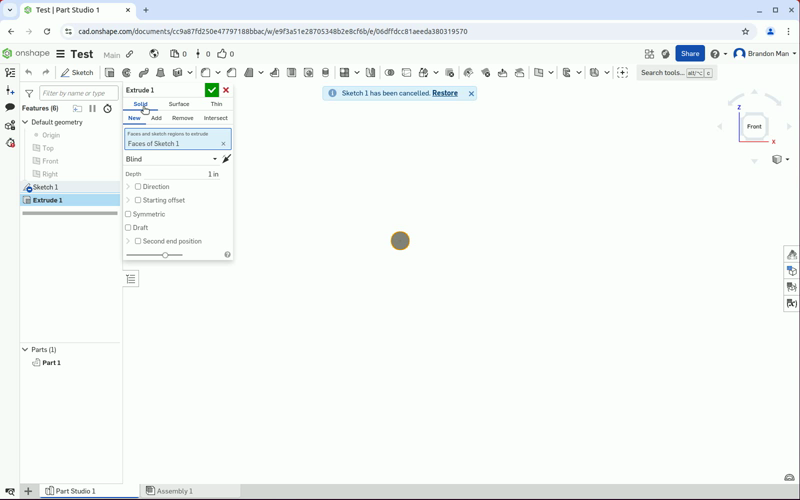
click(143, 106)
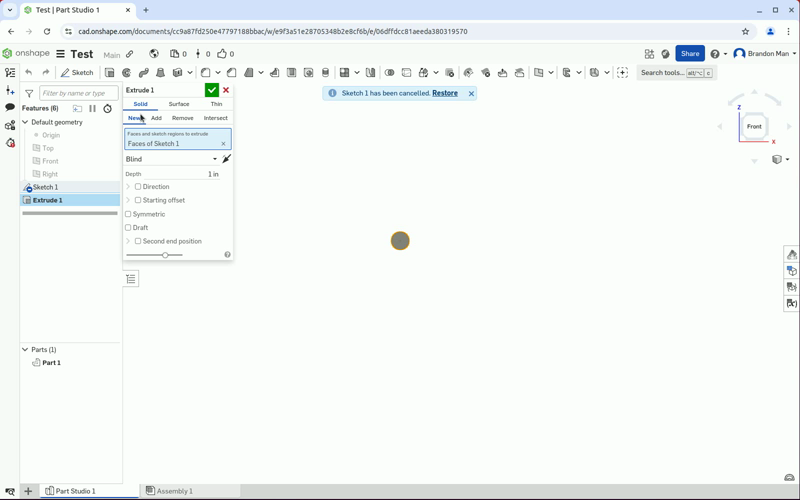
mouse_move(137, 120)
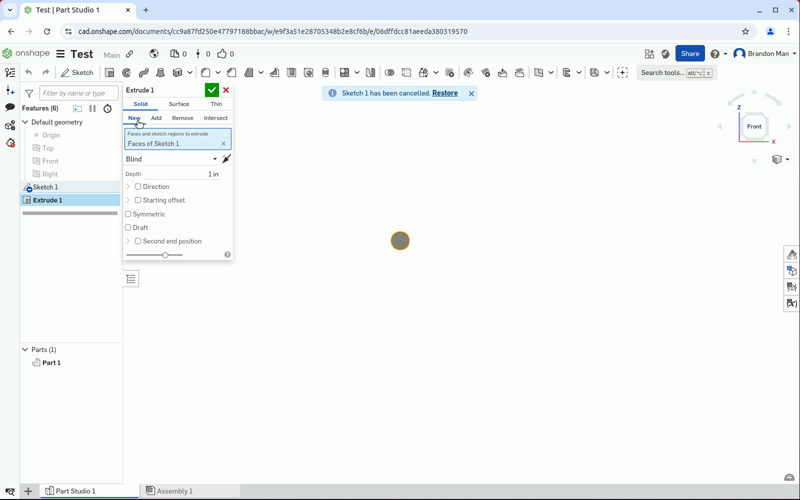
click(137, 120)
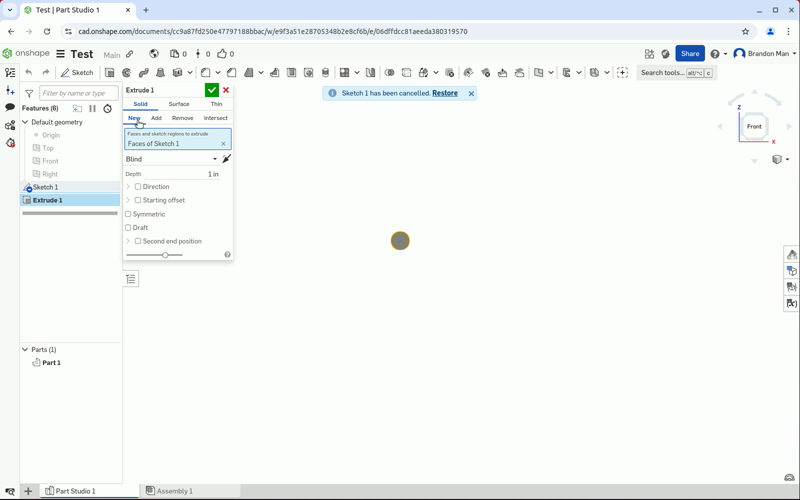
key(tab, 4)
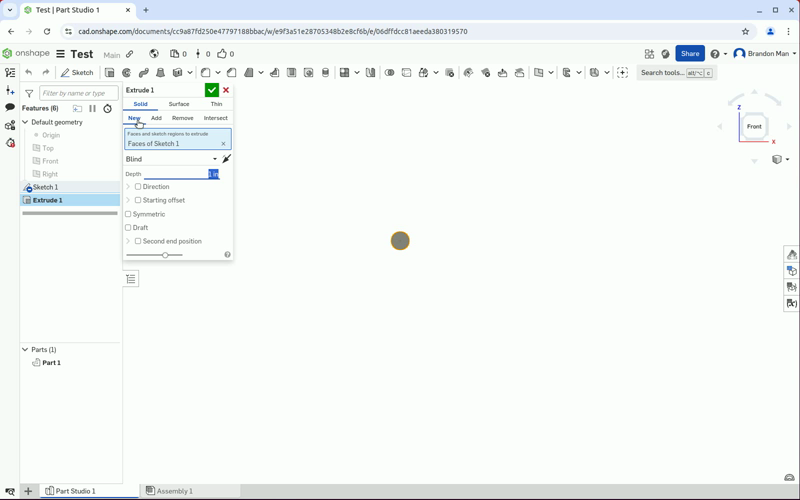
text(9.628)
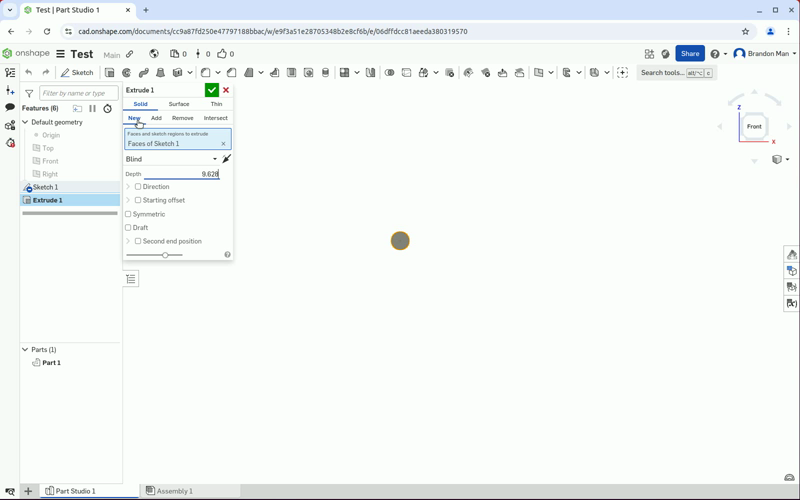
key(enter)
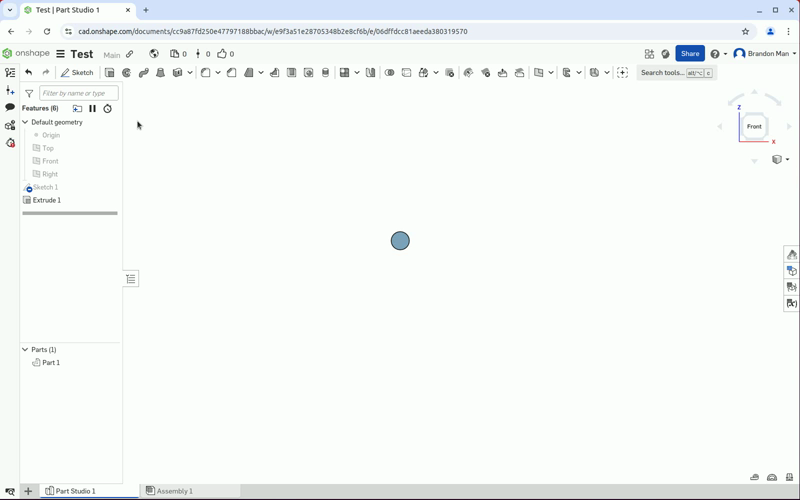
key(shift+h)
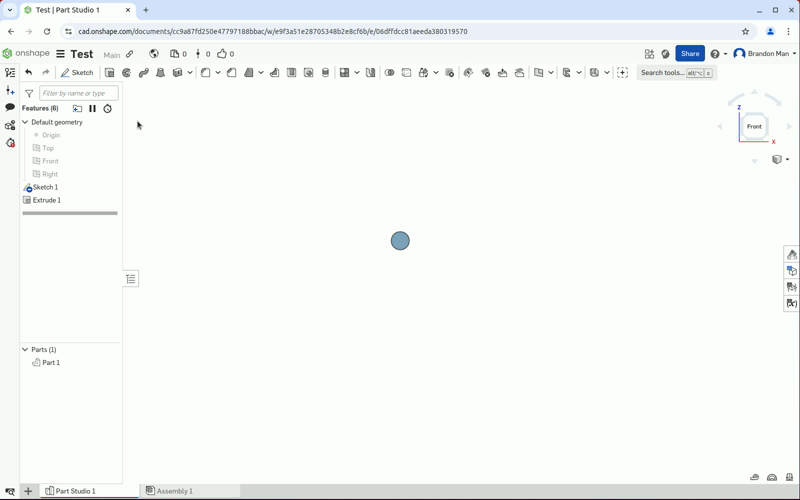
key(shift+h)
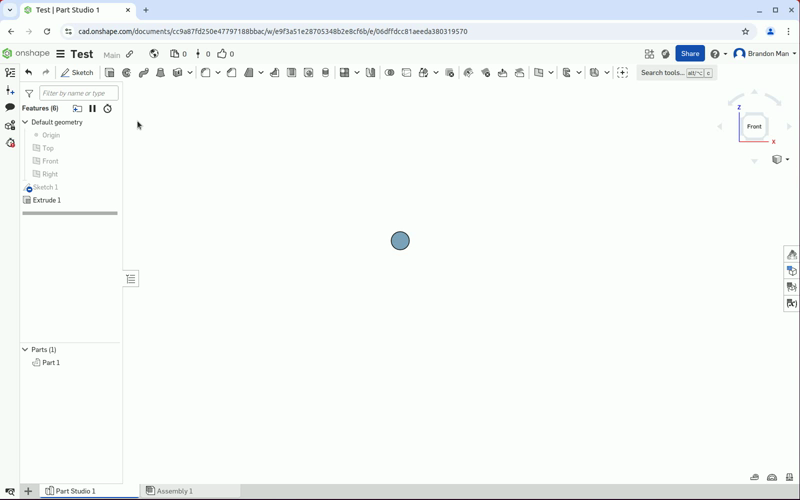
mouse_move(73, 189)
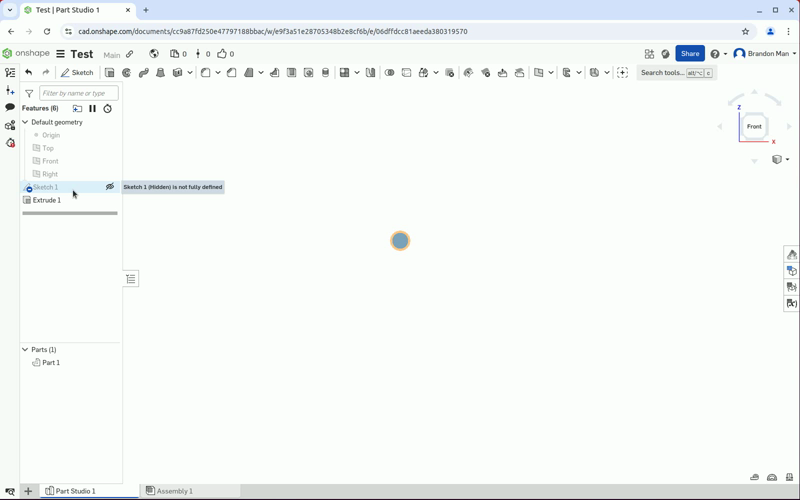
click(73, 189)
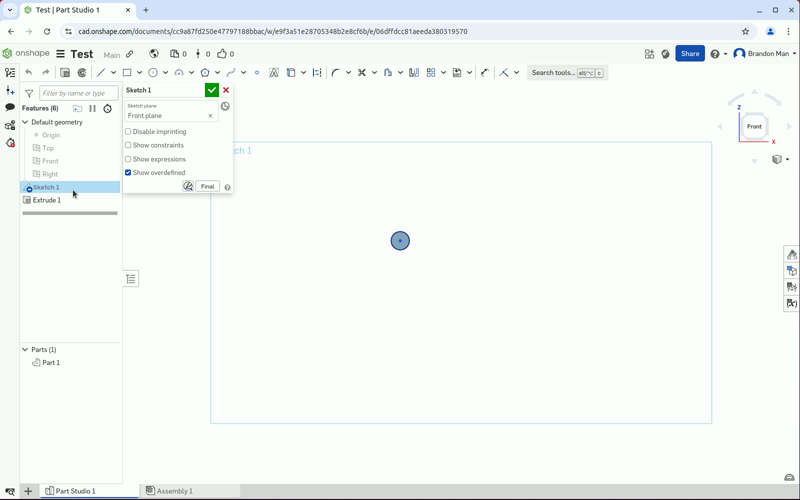
mouse_move(229, 92)
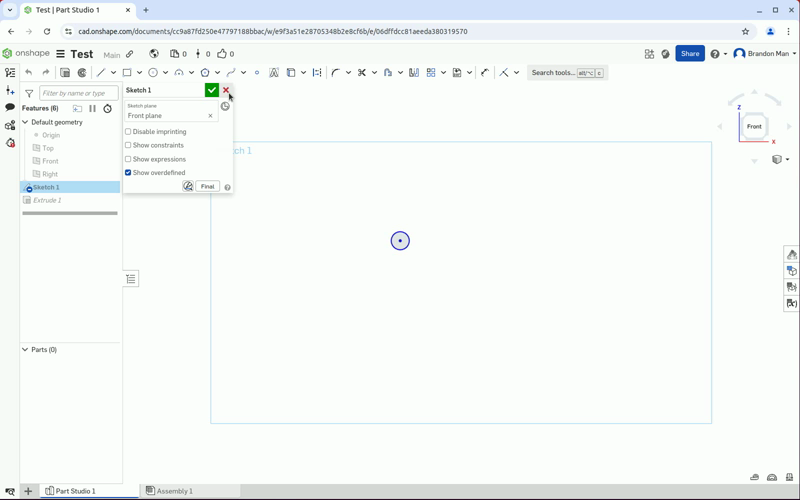
click(229, 92)
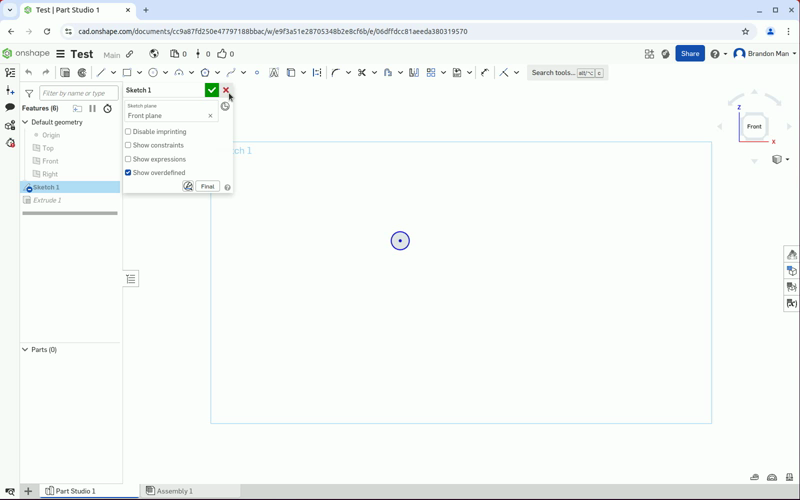
key(shift+s)
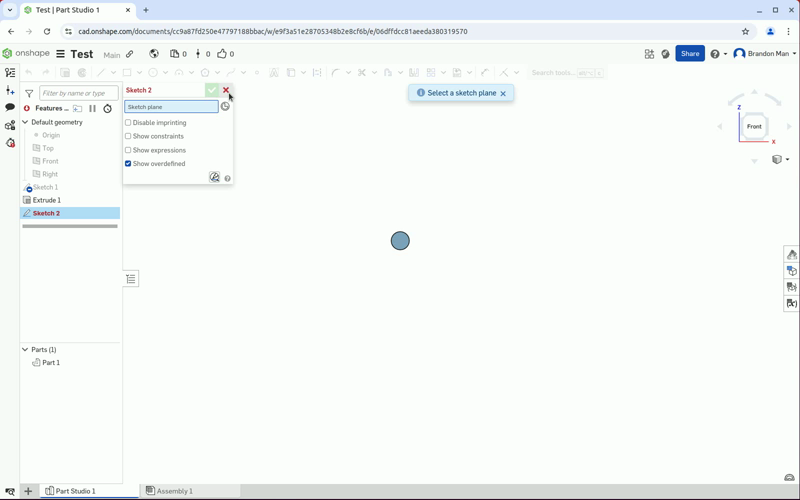
mouse_move(73, 163)
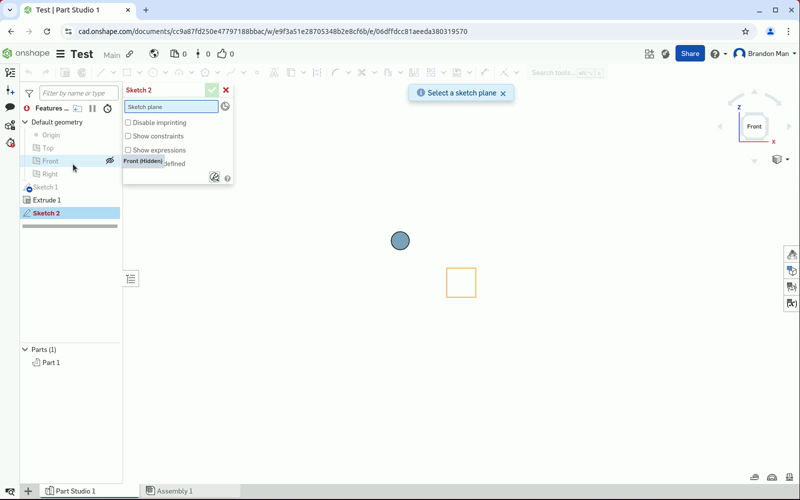
click(73, 163)
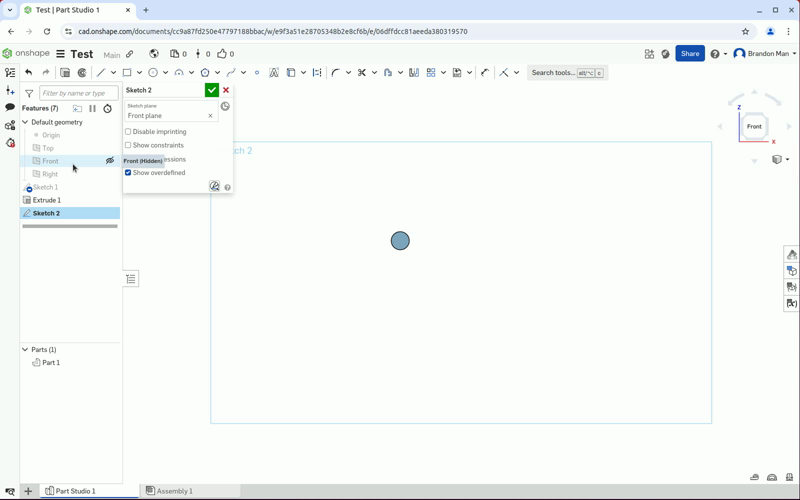
mouse_move(73, 352)
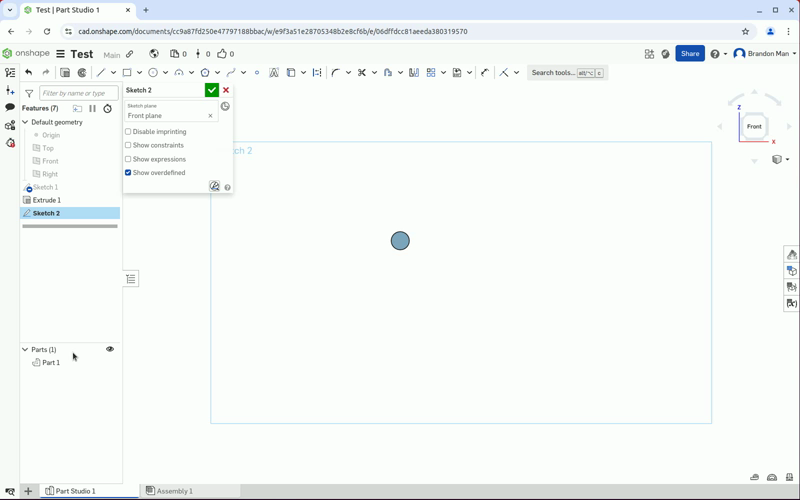
key(y)
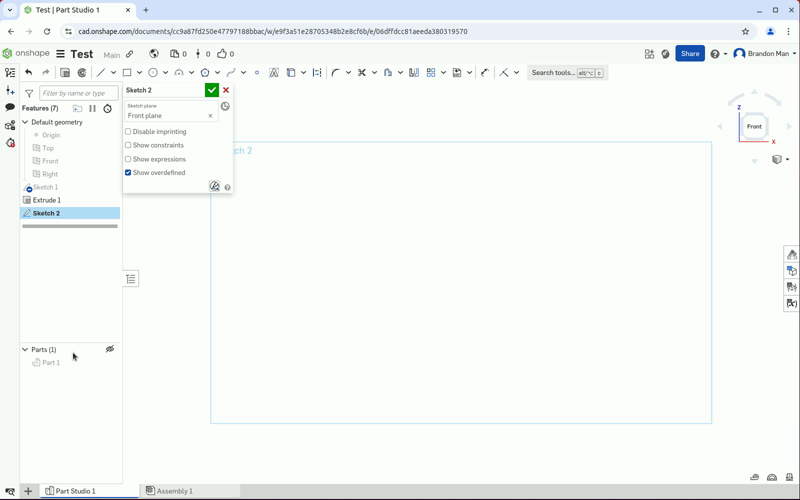
key(c)
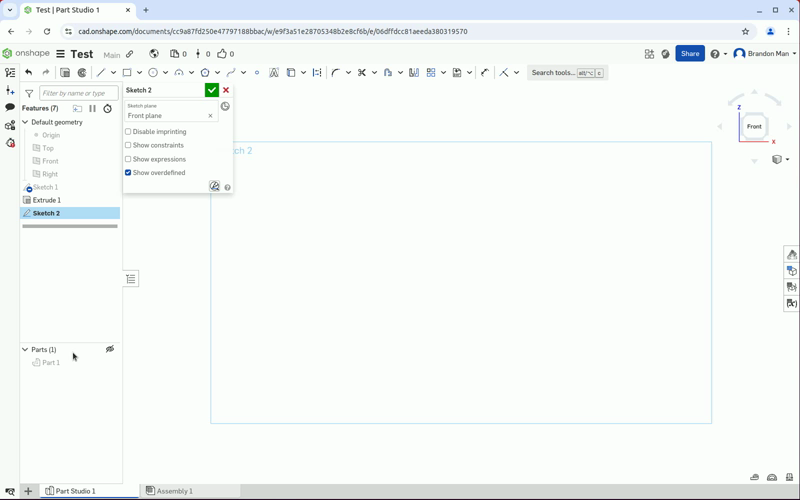
key_down(shift)
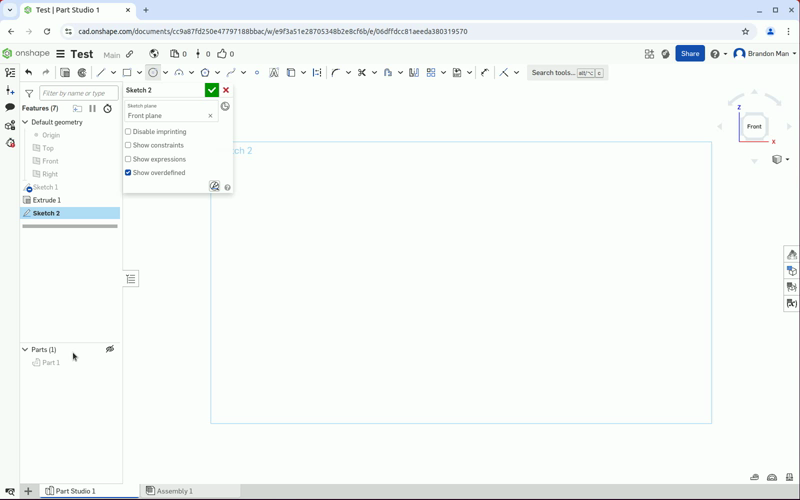
mouse_move(449, 216)
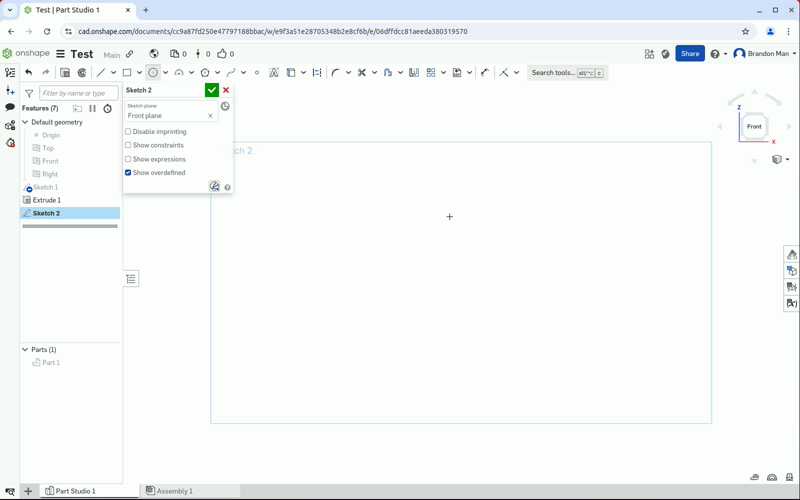
click(449, 216)
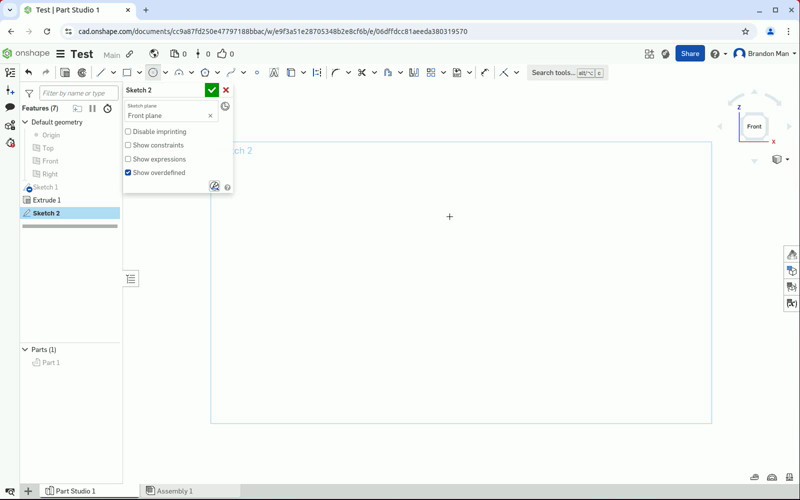
key_up(shift)
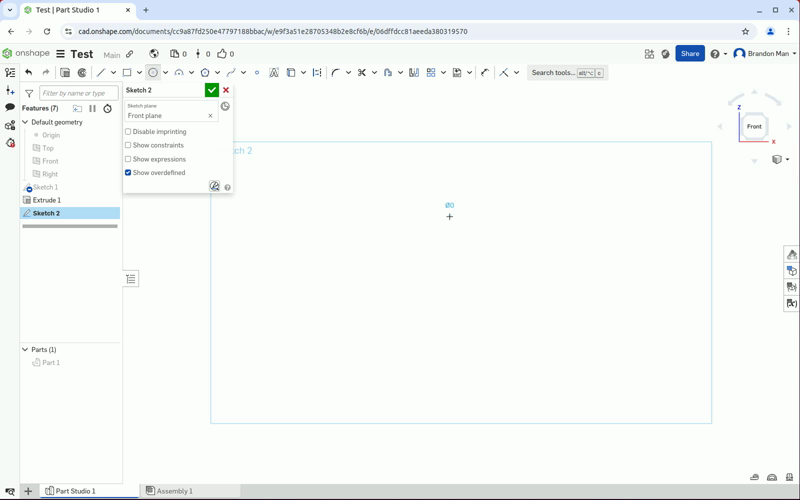
mouse_move(458, 216)
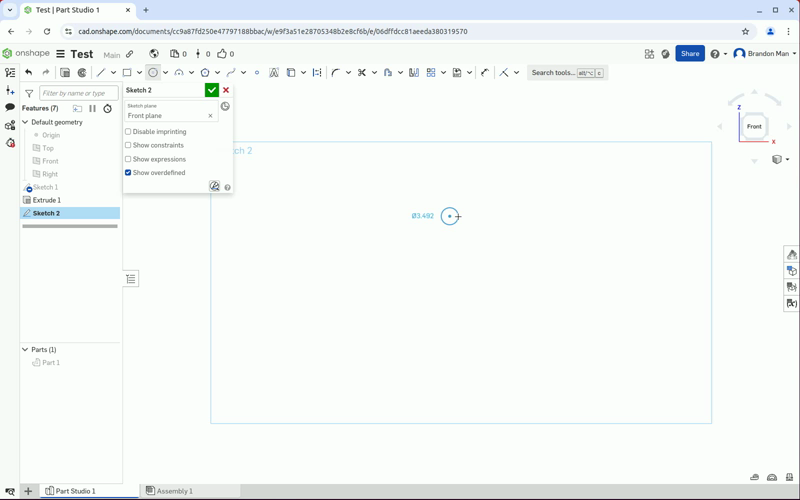
click(458, 216)
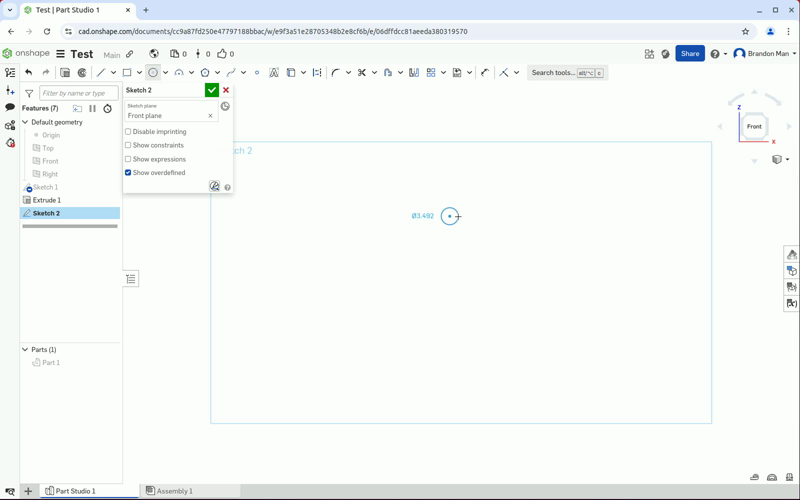
key(esc)
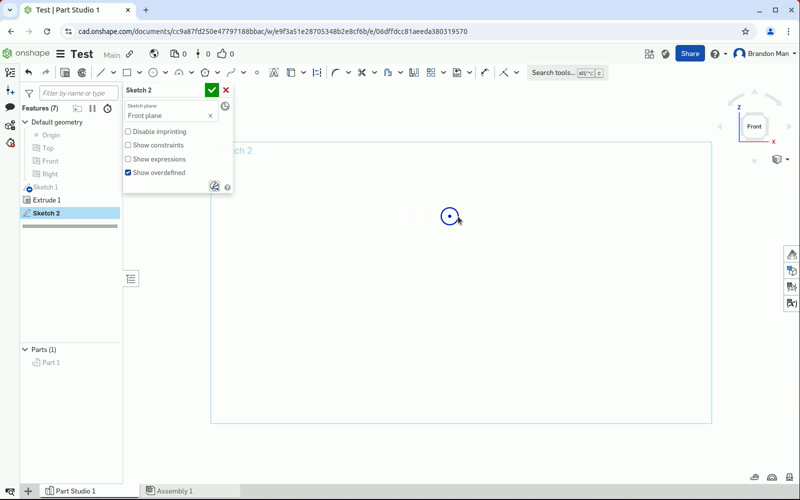
mouse_move(453, 219)
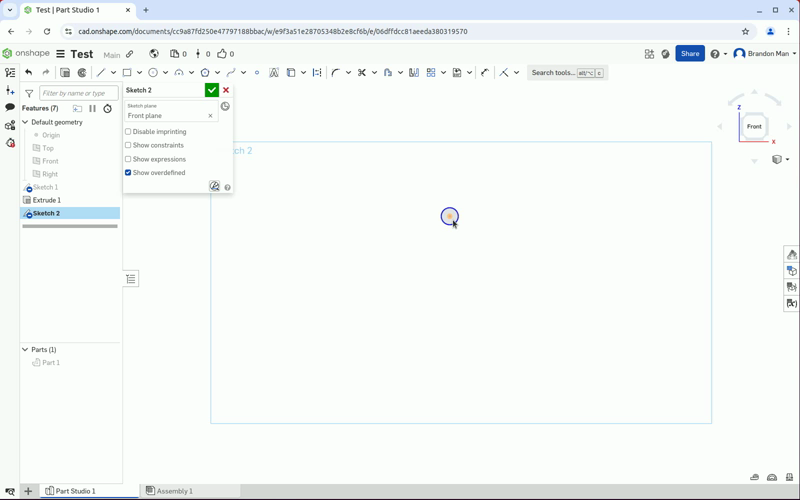
scroll(6)
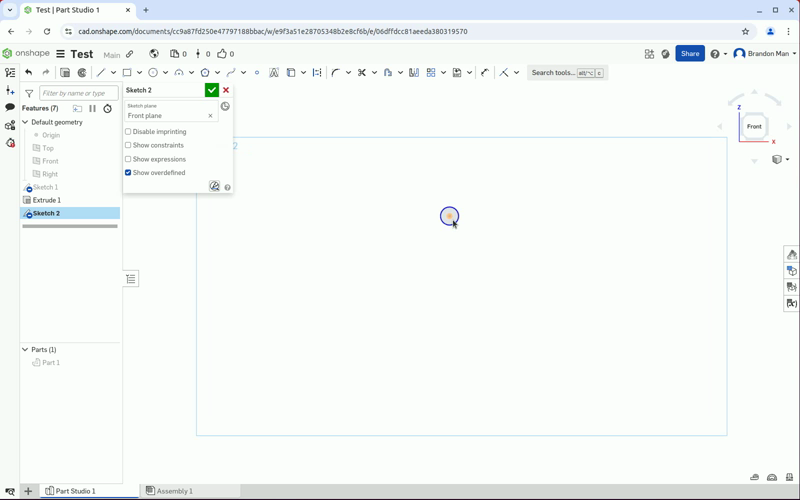
scroll(6)
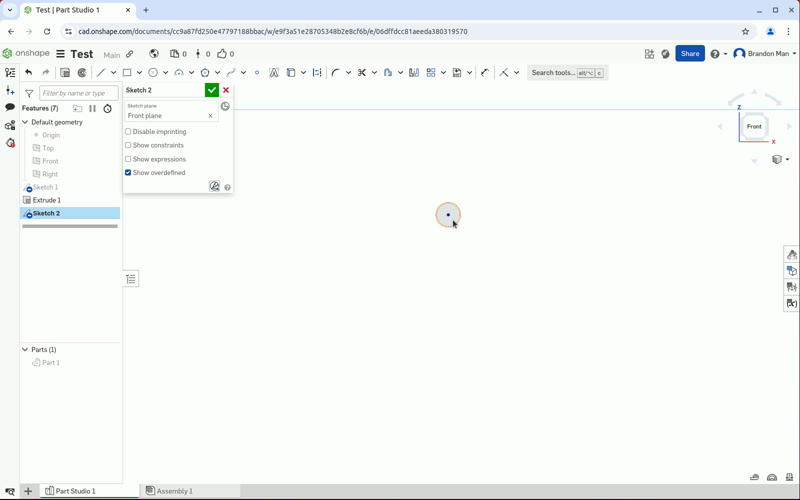
scroll(6)
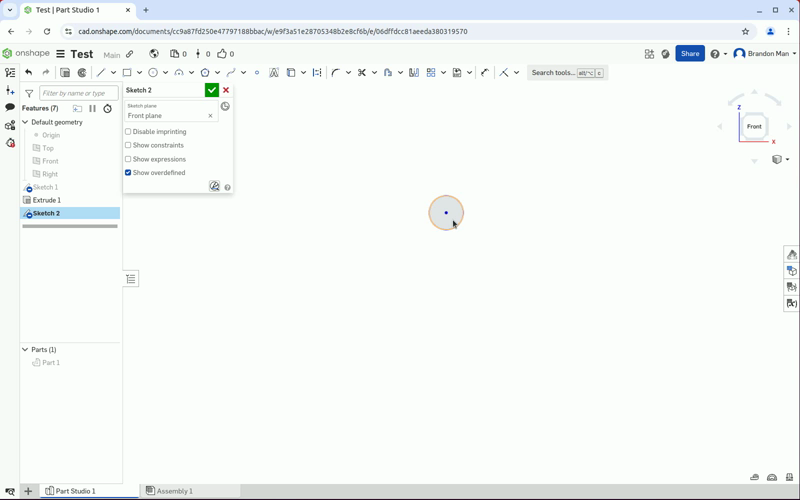
scroll(6)
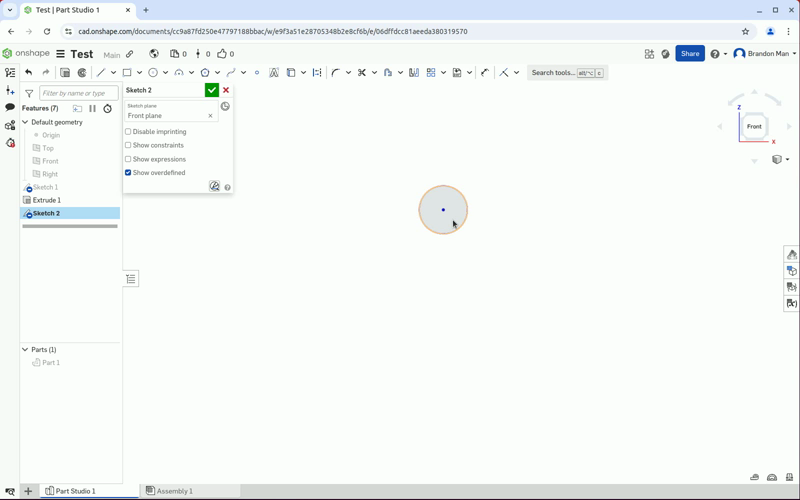
scroll(6)
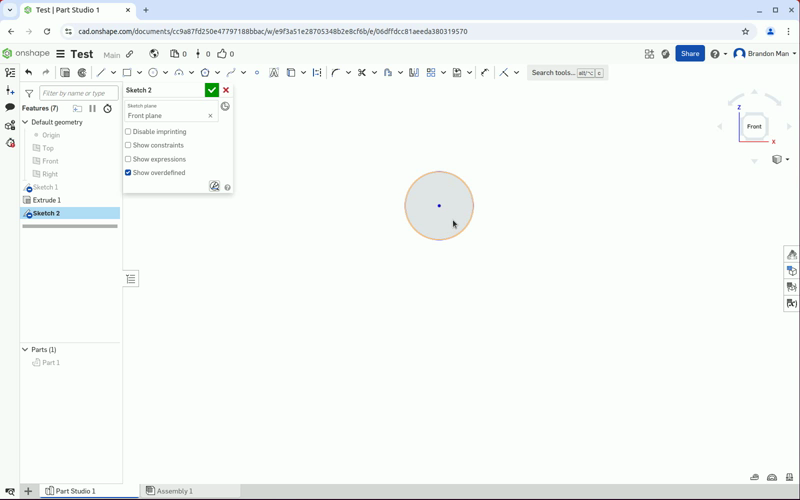
scroll(6)
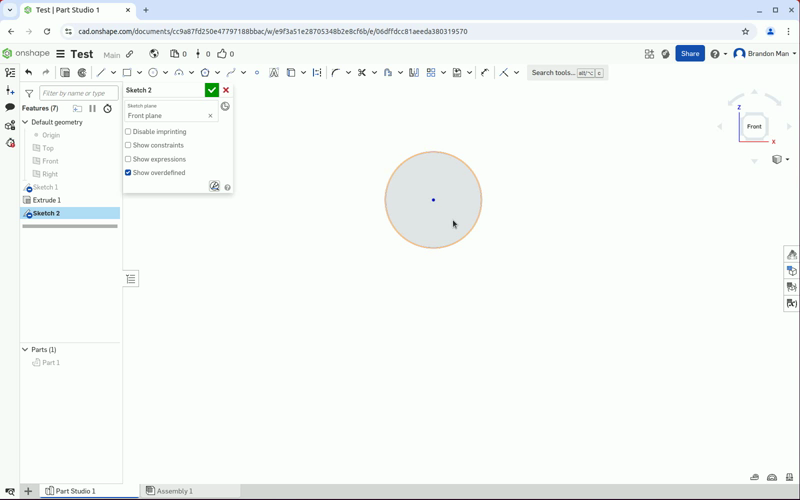
scroll(6)
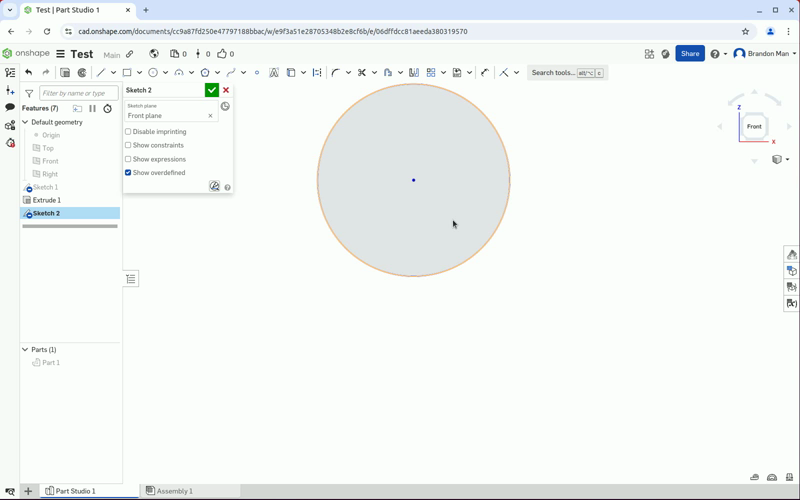
click(453, 219)
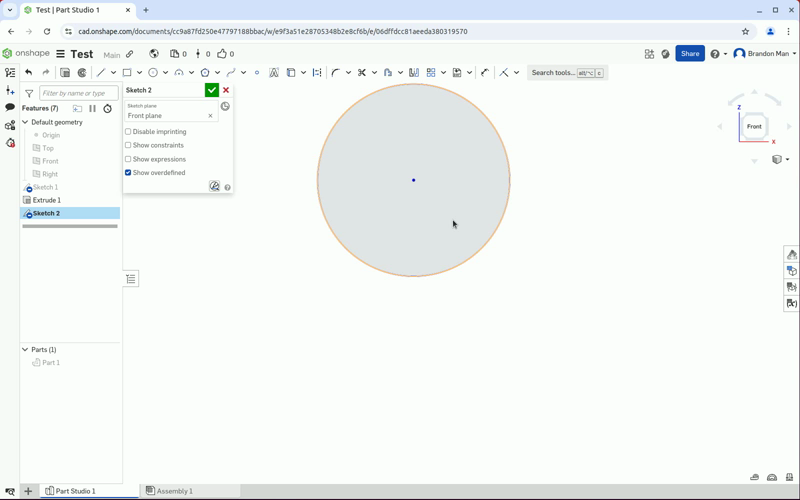
scroll(-6)
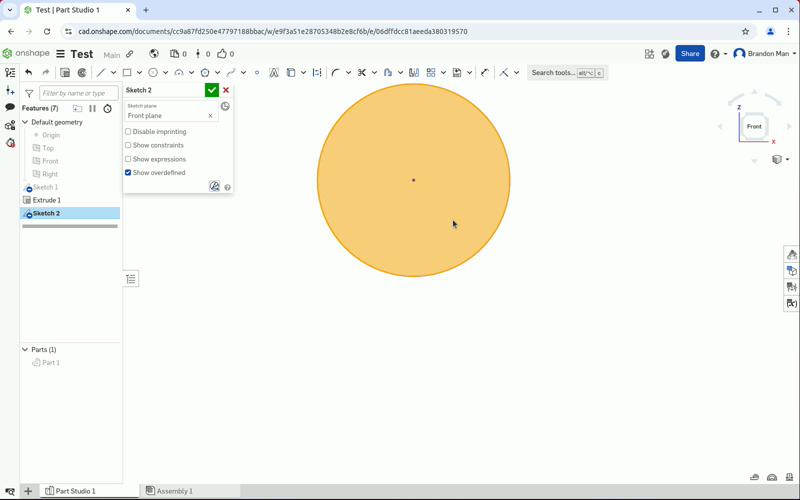
scroll(-6)
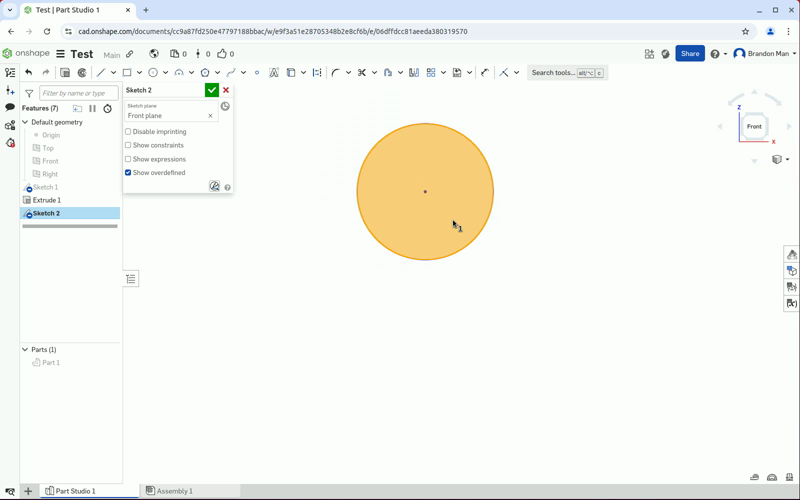
scroll(-6)
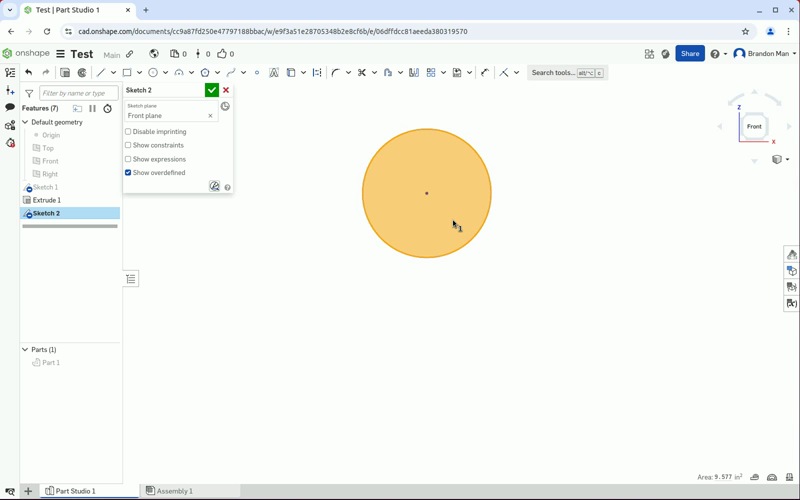
scroll(-6)
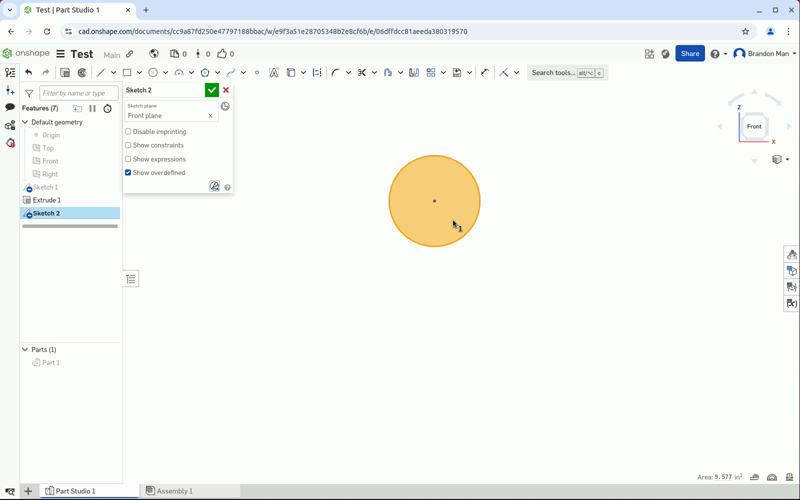
scroll(-6)
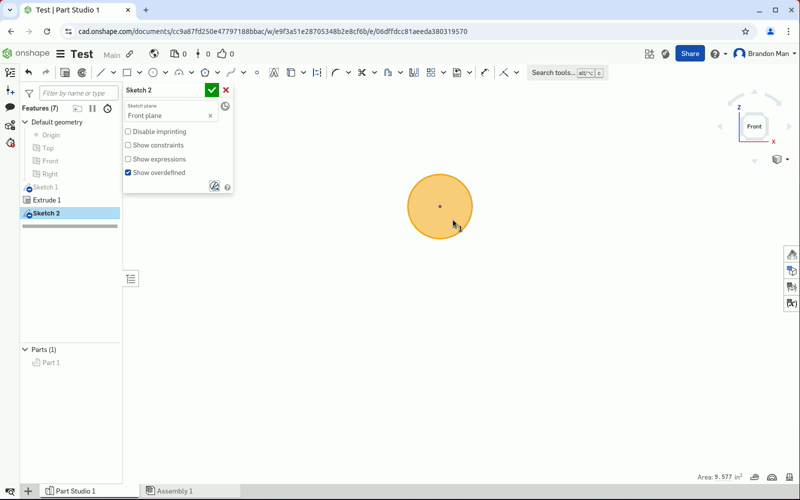
scroll(-6)
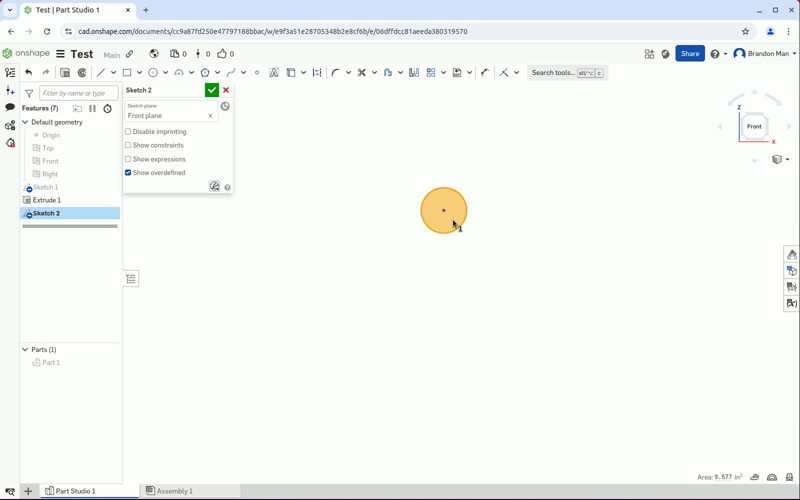
scroll(-6)
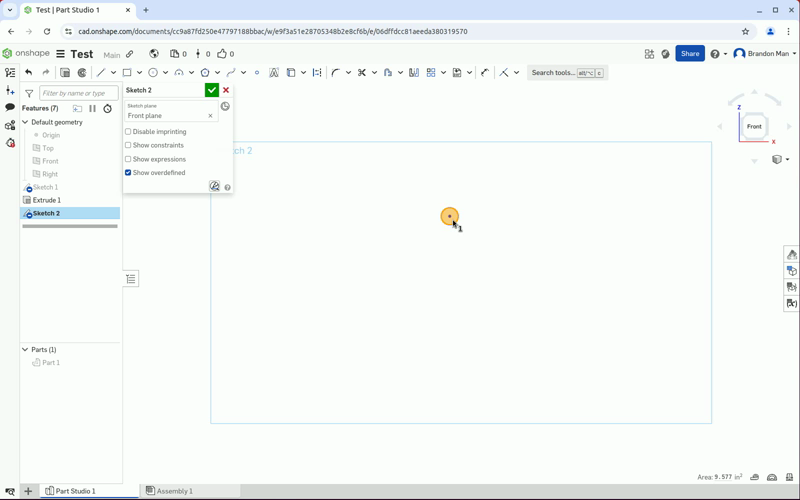
mouse_move(73, 352)
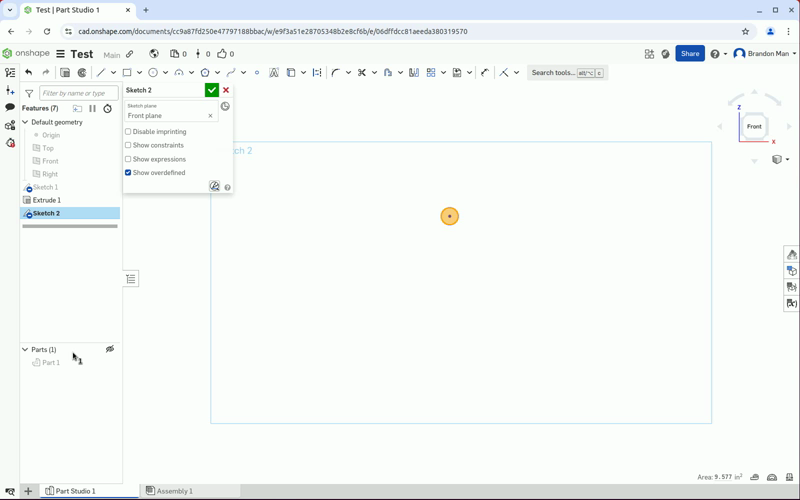
key(shift+y)
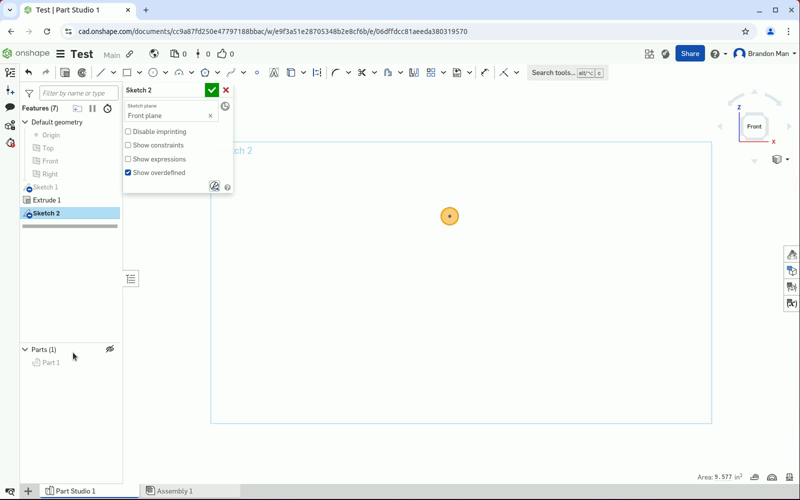
key(shift+e)
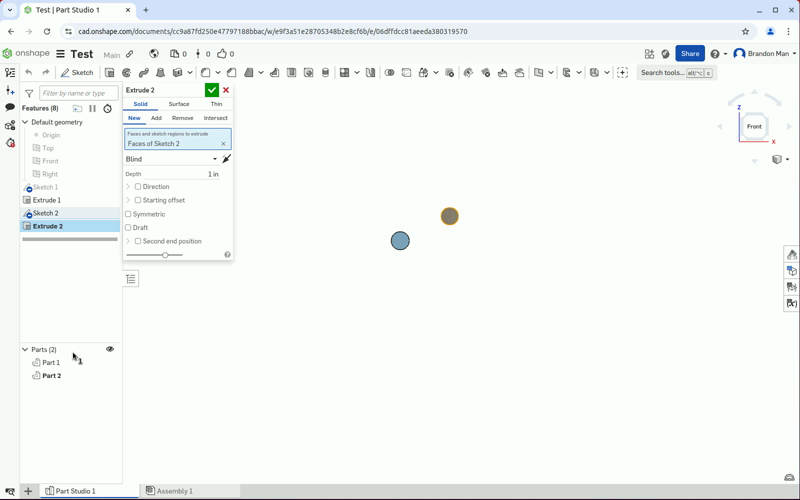
mouse_move(143, 106)
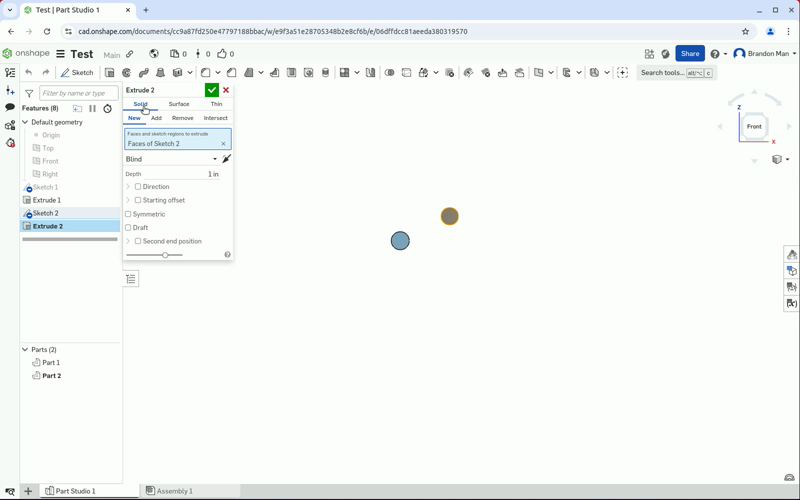
click(143, 106)
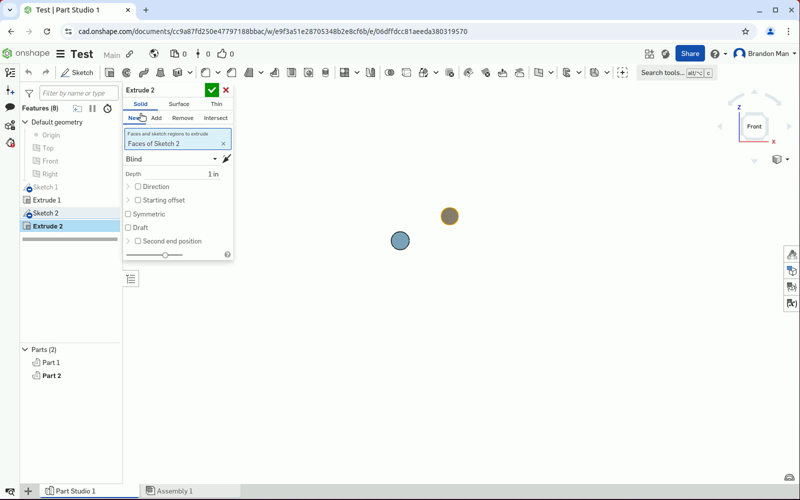
mouse_move(137, 120)
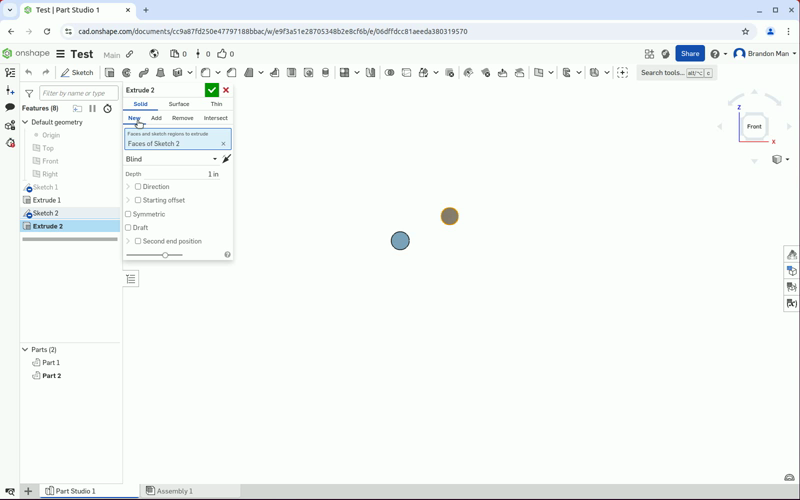
click(137, 120)
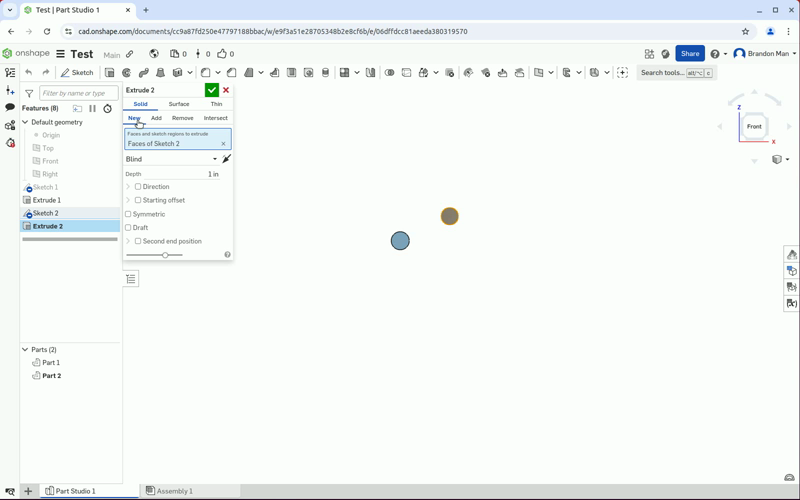
key(tab, 4)
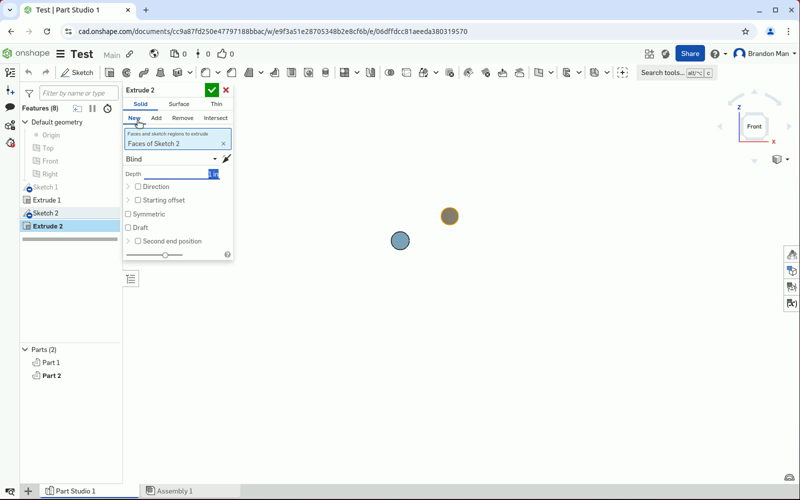
text(9.628)
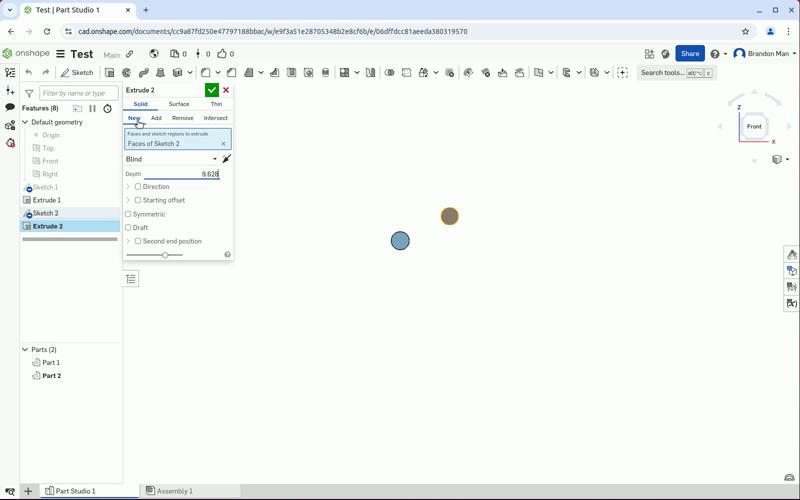
key(enter)
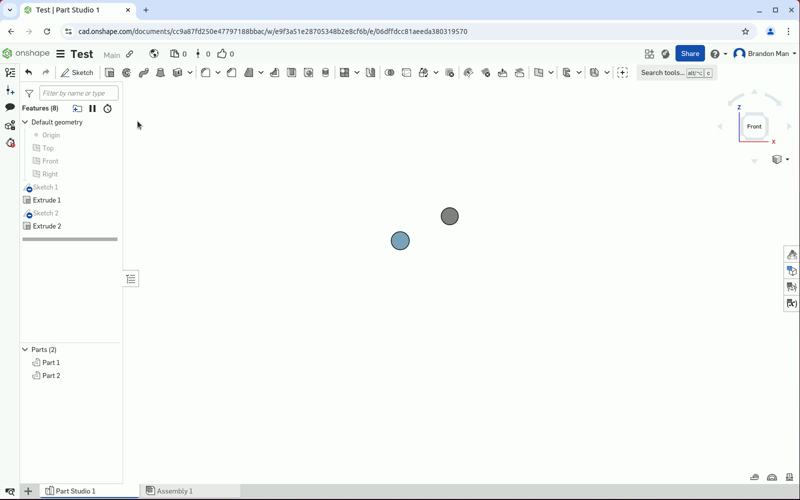
key(shift+h)
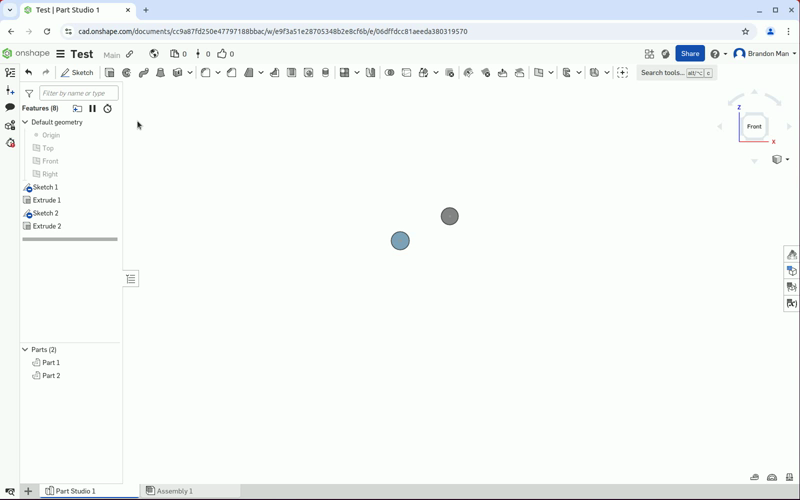
key(shift+h)
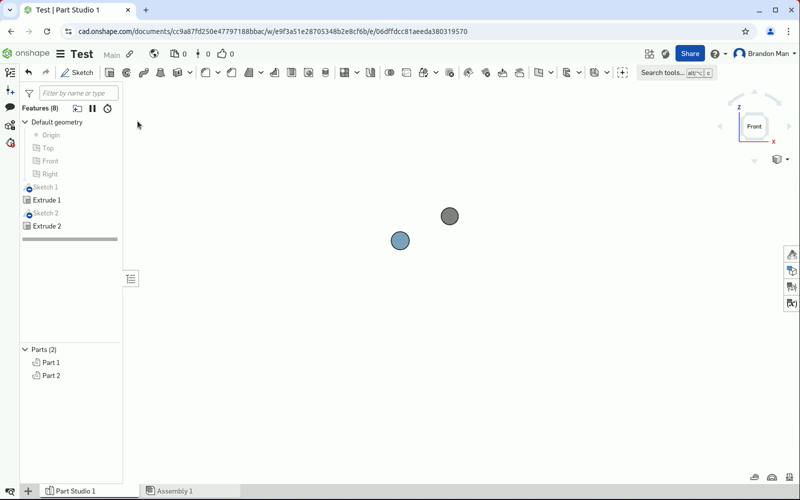
mouse_move(73, 189)
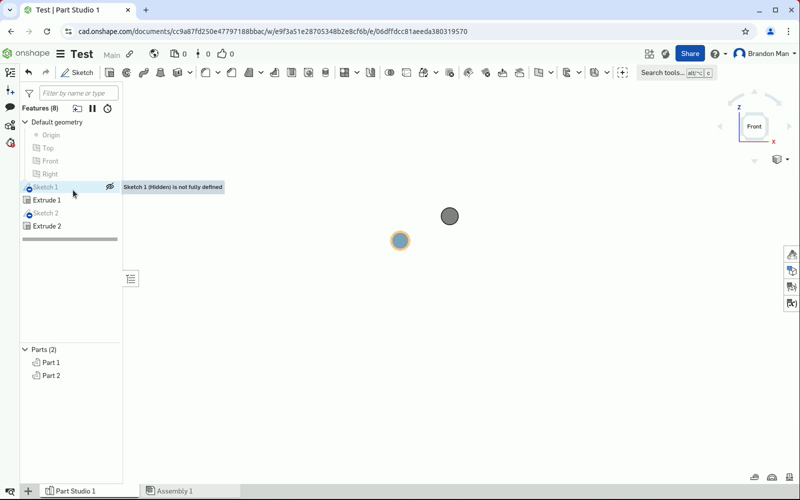
click(73, 189)
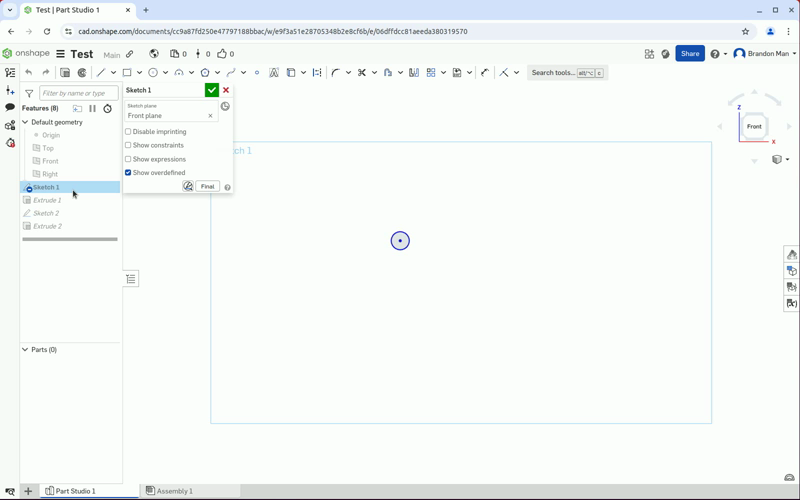
mouse_move(229, 92)
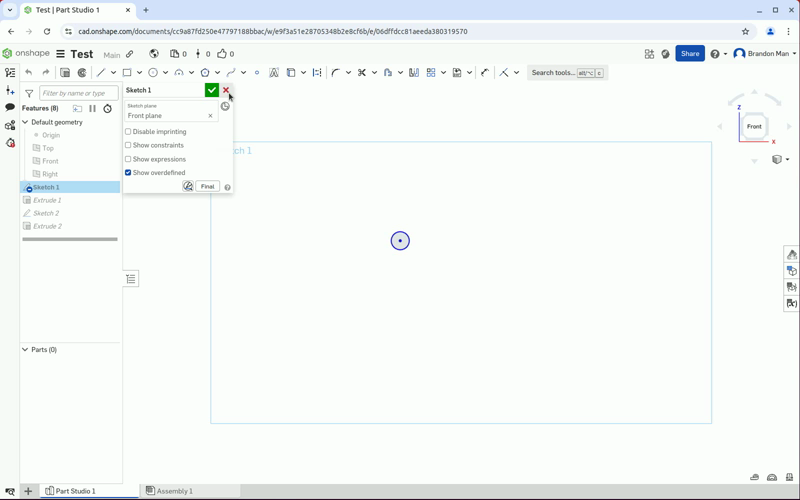
click(229, 92)
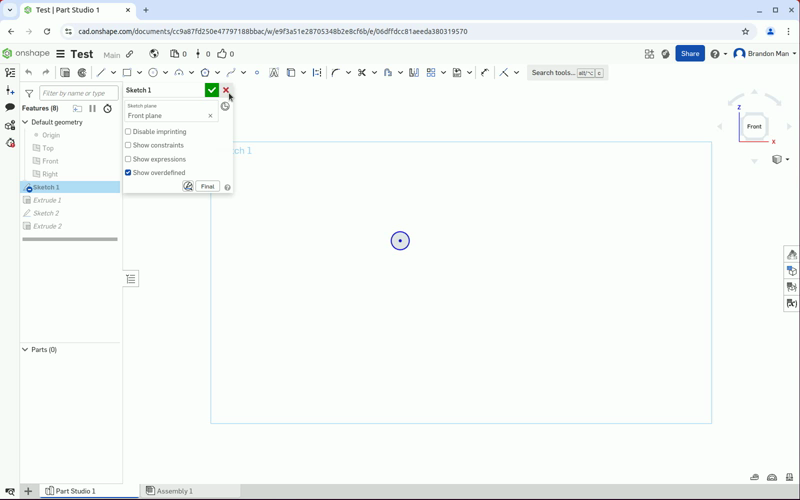
key(shift+s)
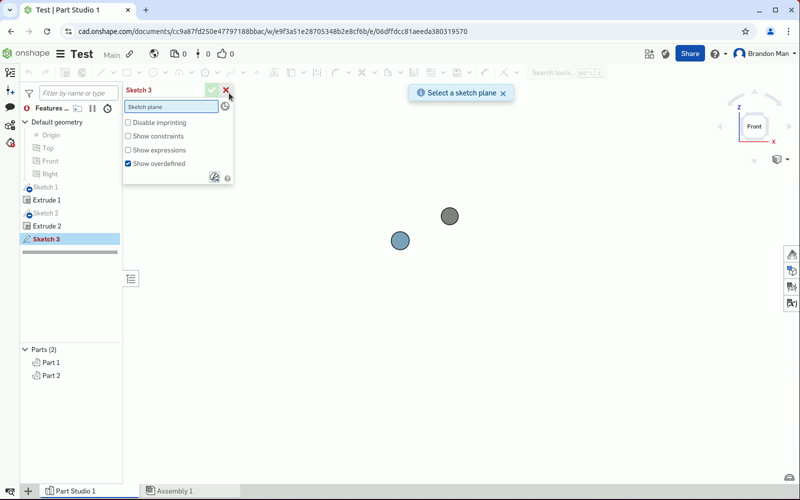
mouse_move(73, 163)
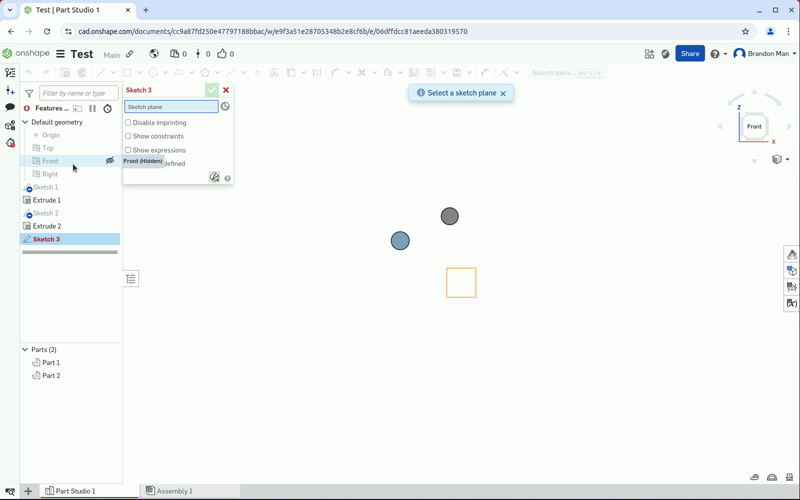
click(73, 163)
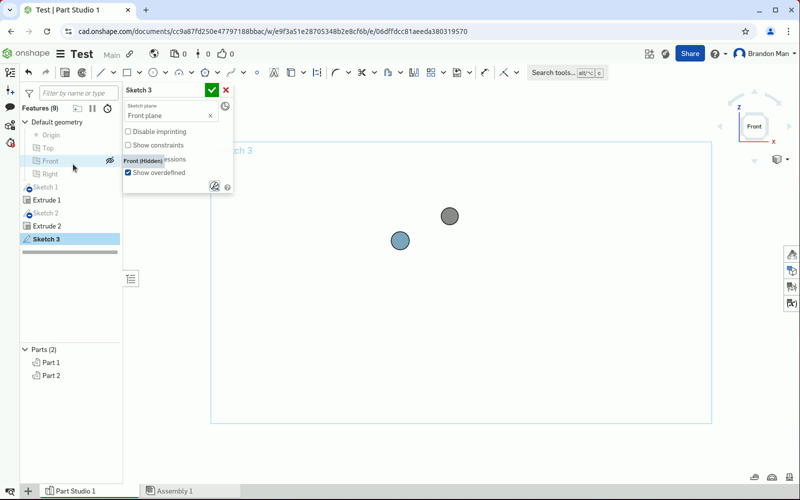
mouse_move(73, 352)
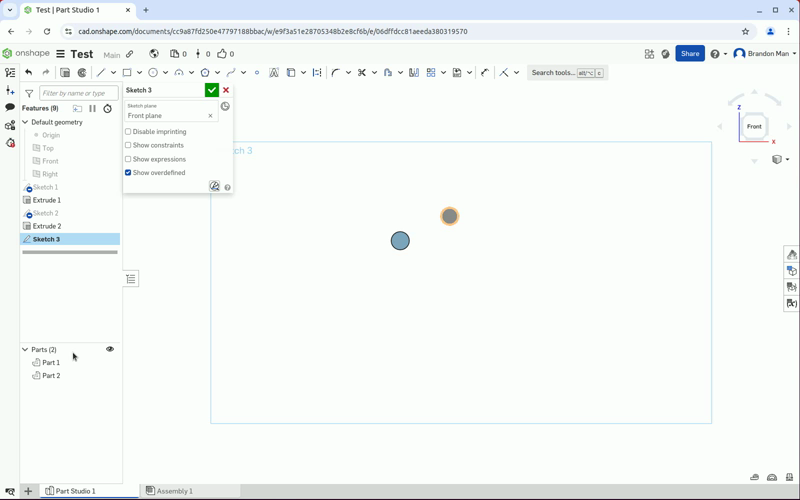
key(y)
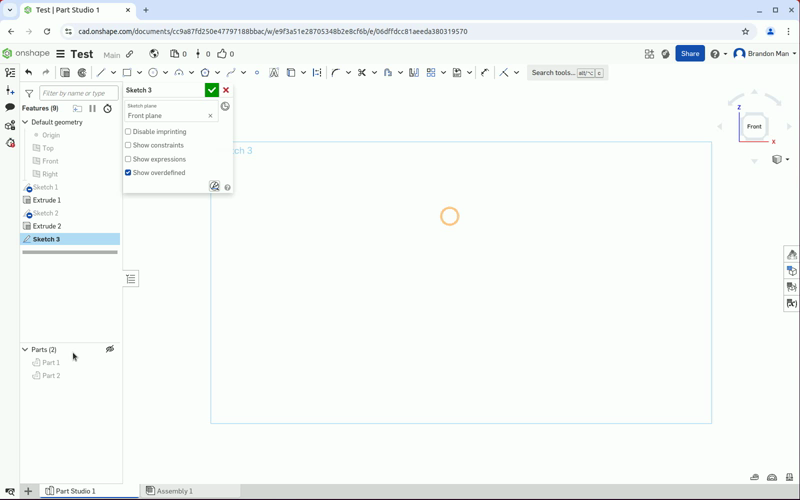
key(c)
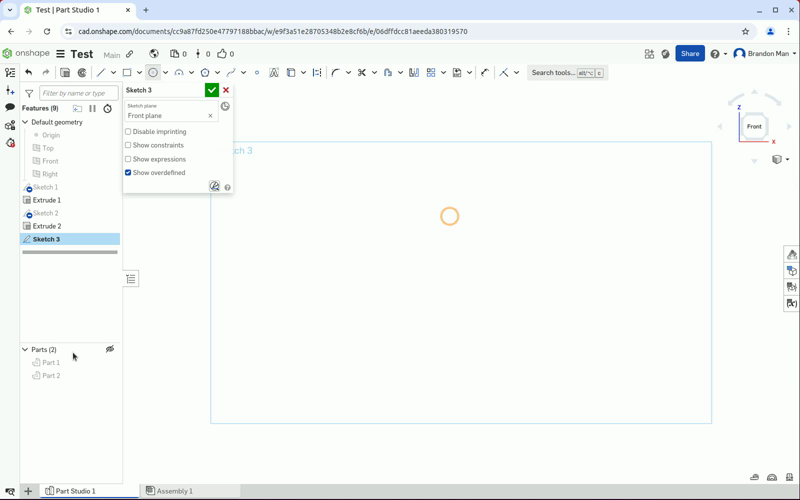
key_down(shift)
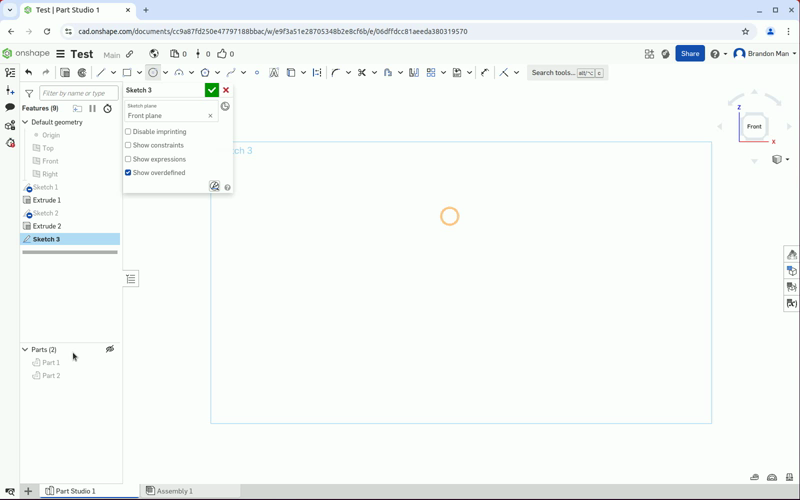
mouse_move(377, 203)
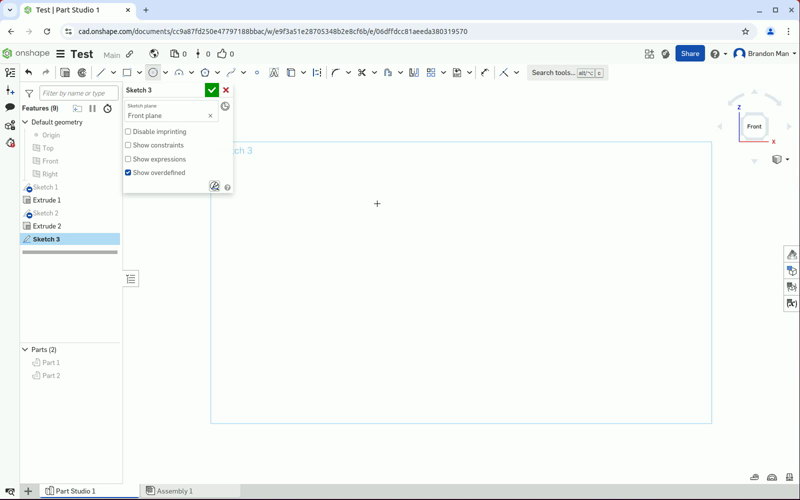
click(377, 203)
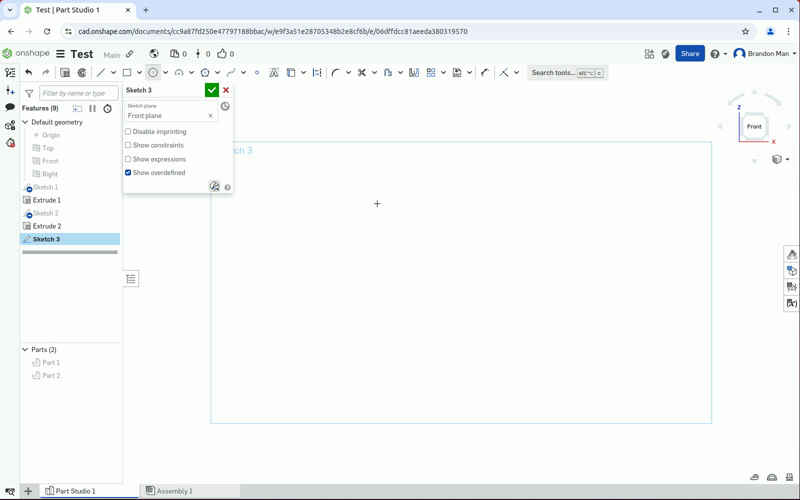
key_up(shift)
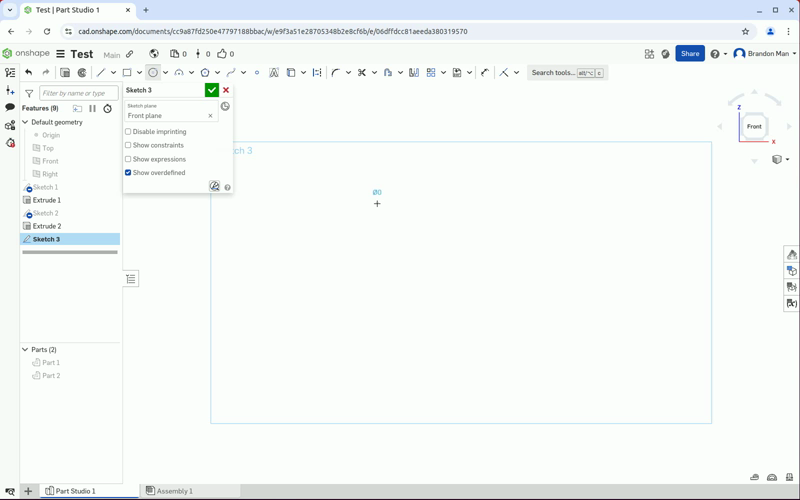
mouse_move(385, 203)
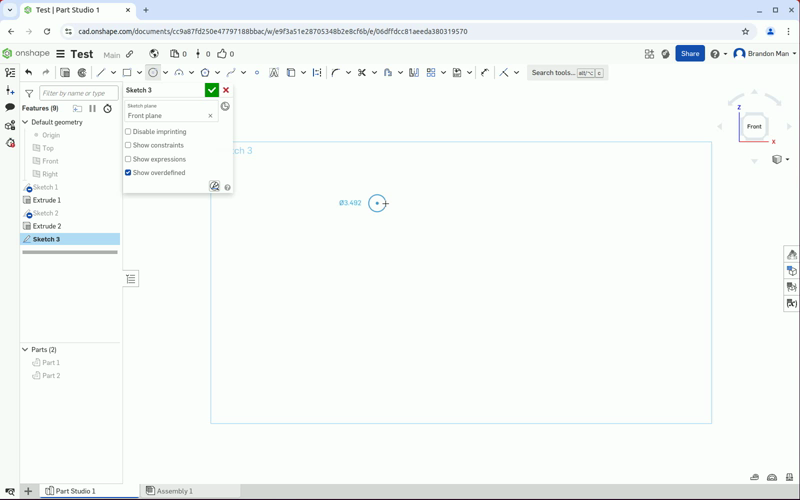
click(385, 203)
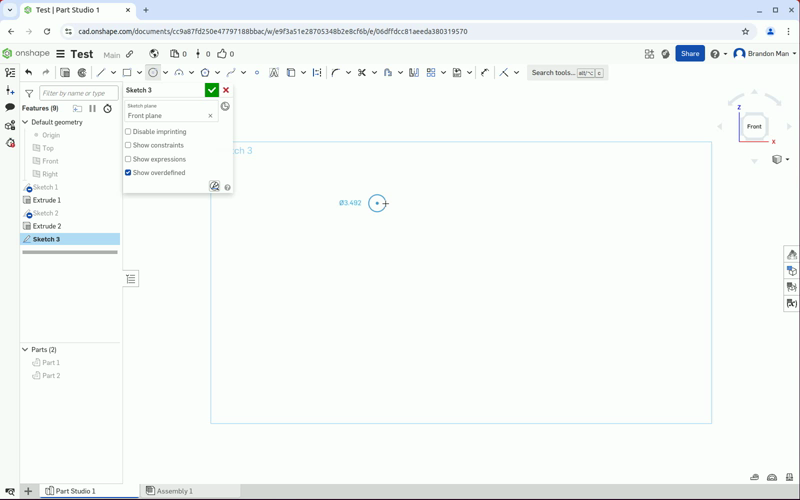
key(esc)
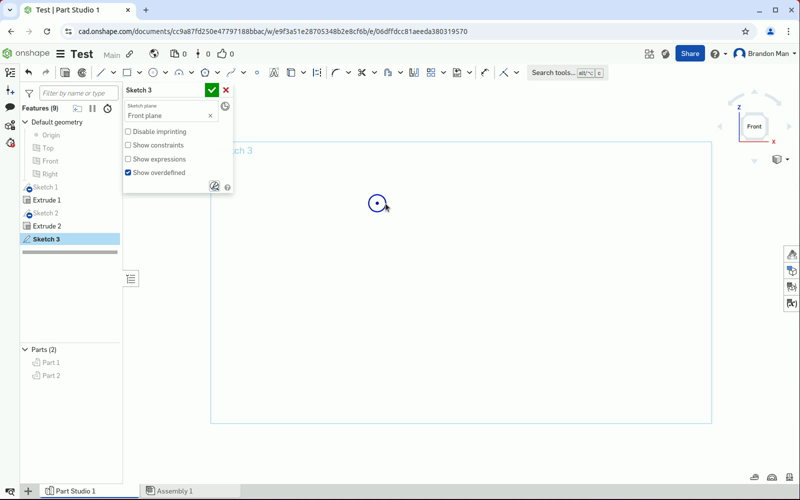
mouse_move(375, 198)
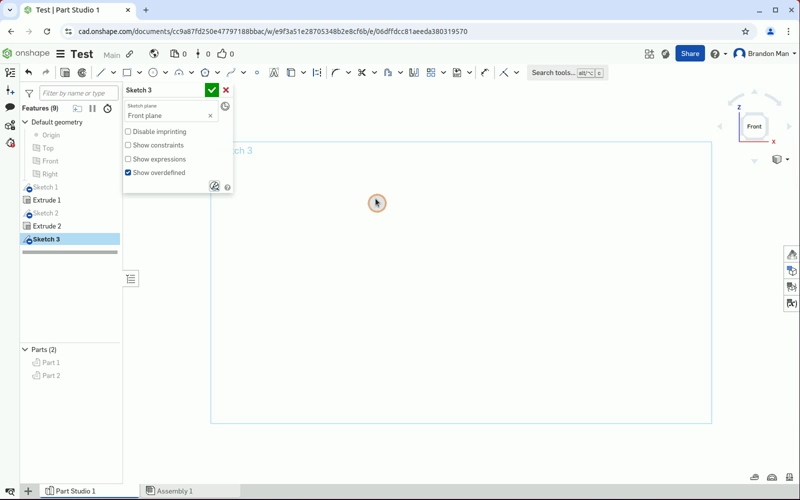
scroll(6)
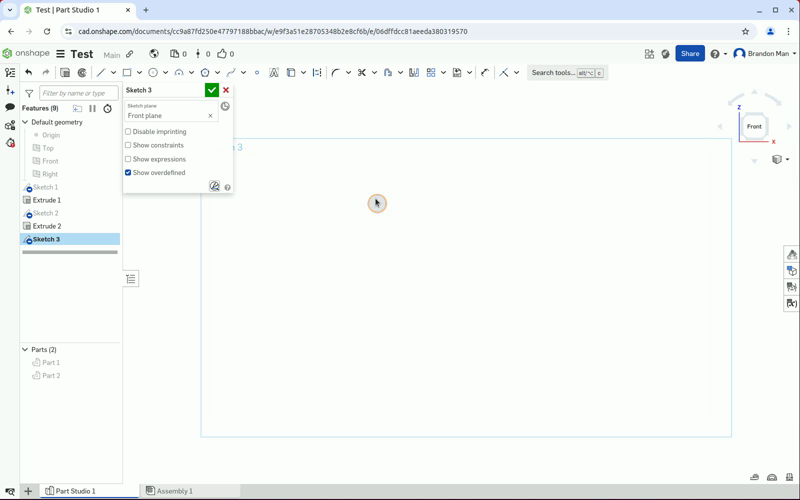
scroll(6)
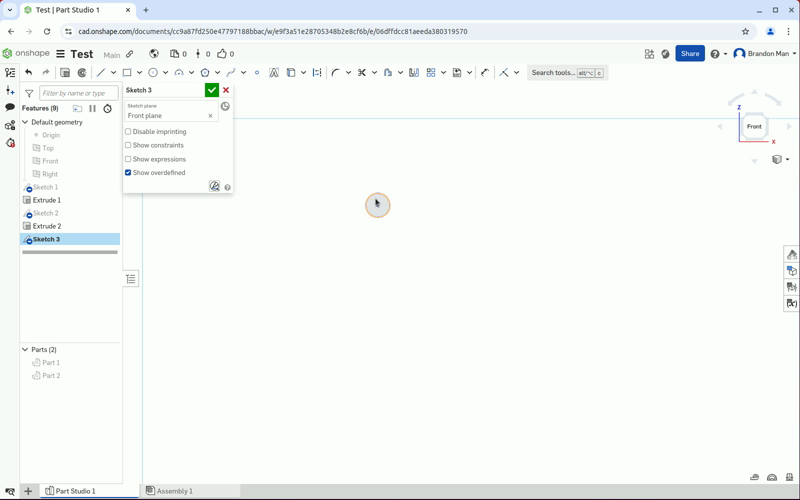
scroll(6)
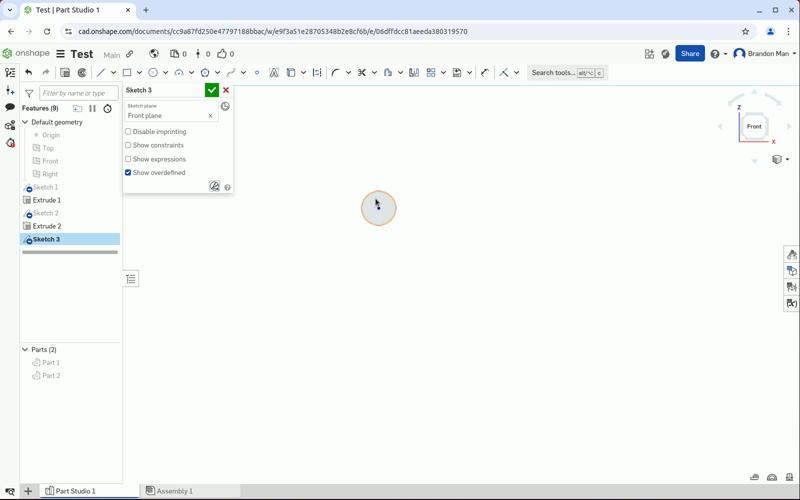
scroll(6)
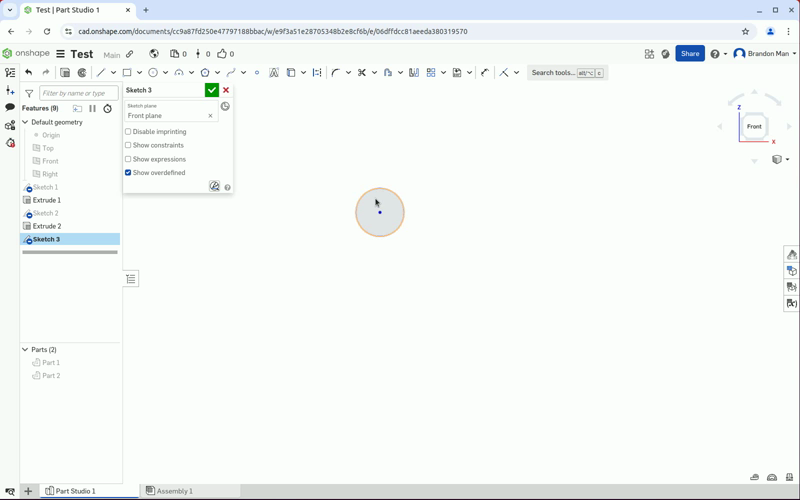
scroll(6)
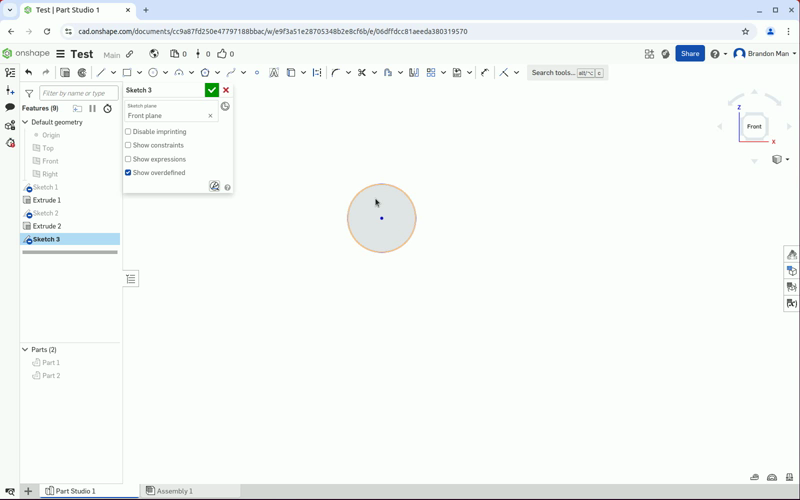
scroll(6)
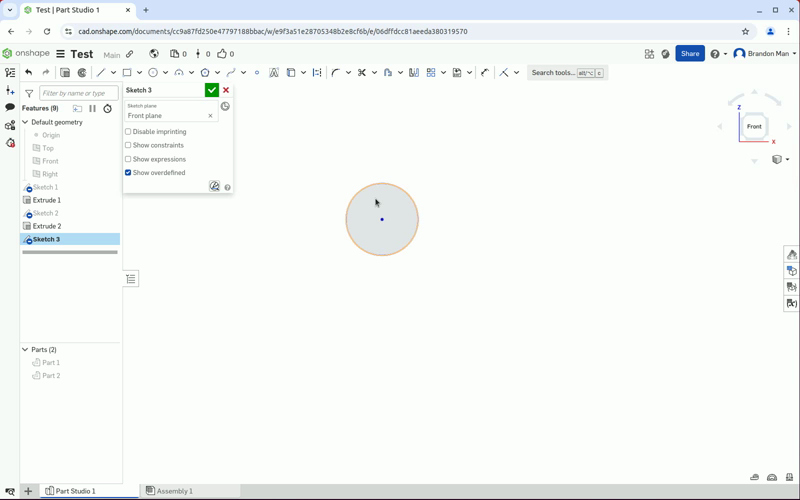
scroll(6)
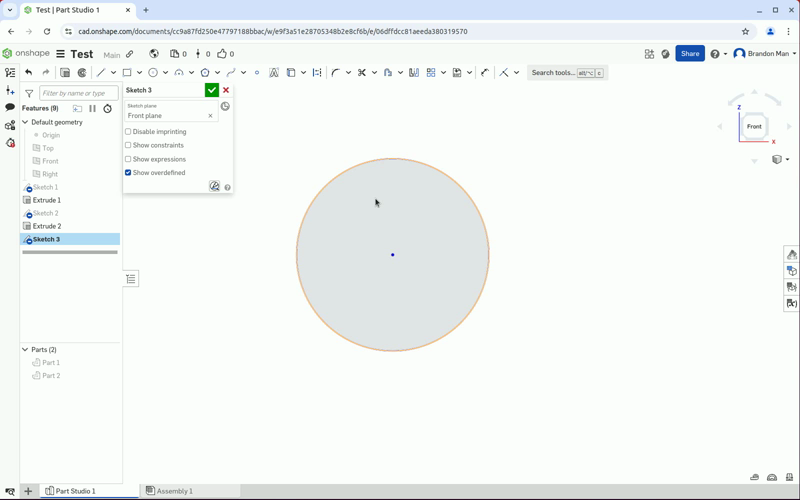
click(375, 198)
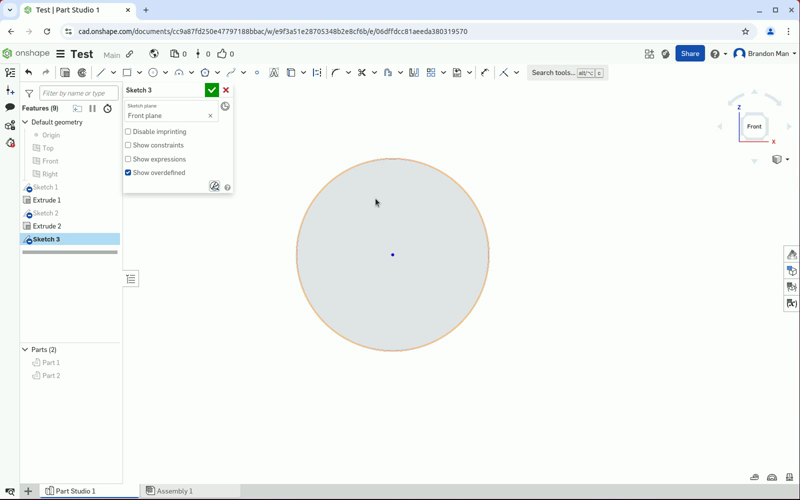
scroll(-6)
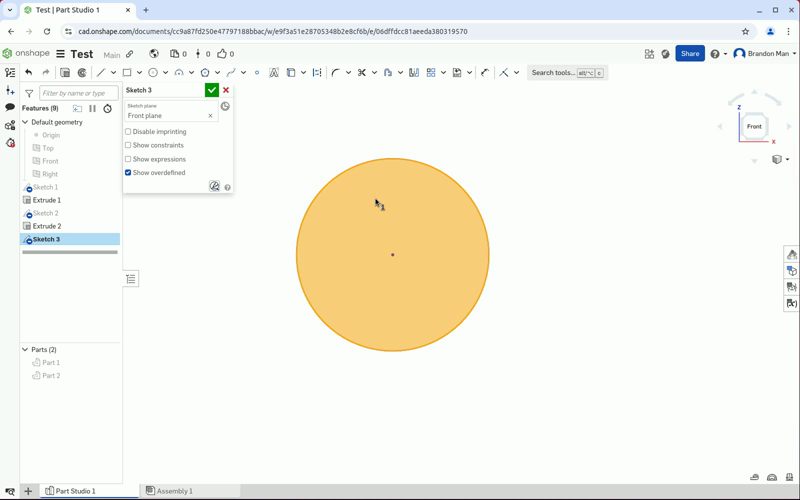
scroll(-6)
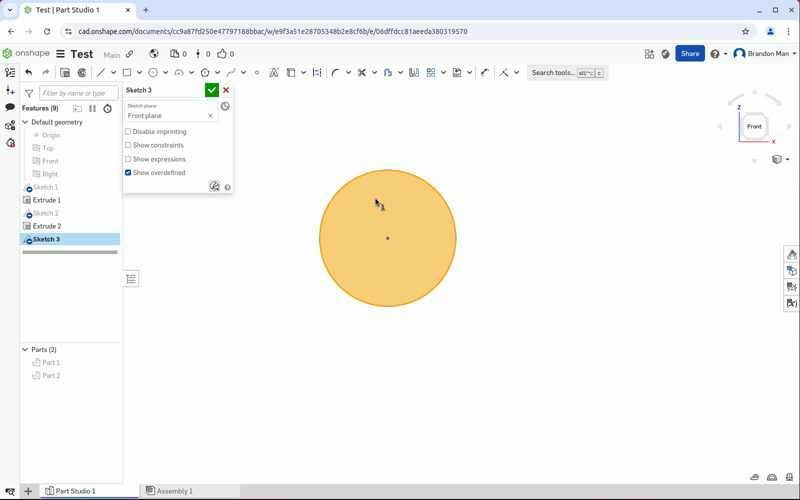
scroll(-6)
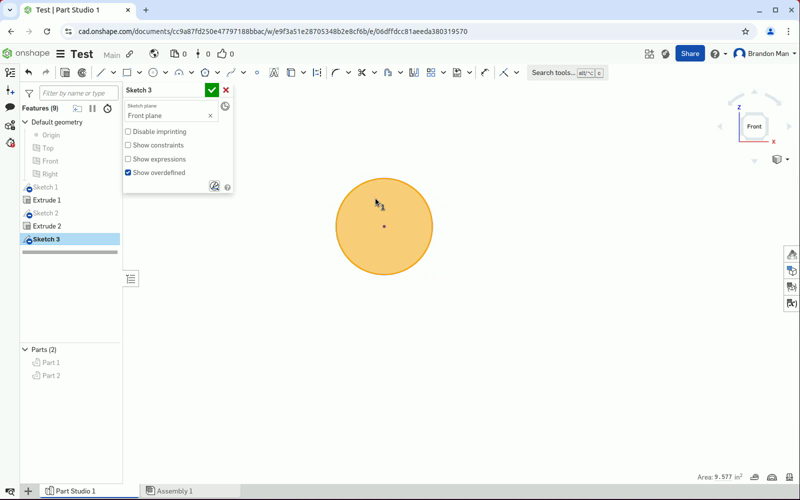
scroll(-6)
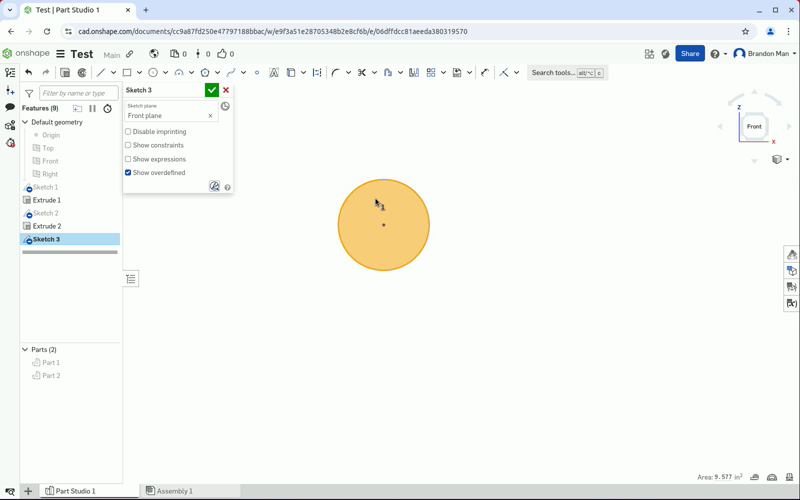
scroll(-6)
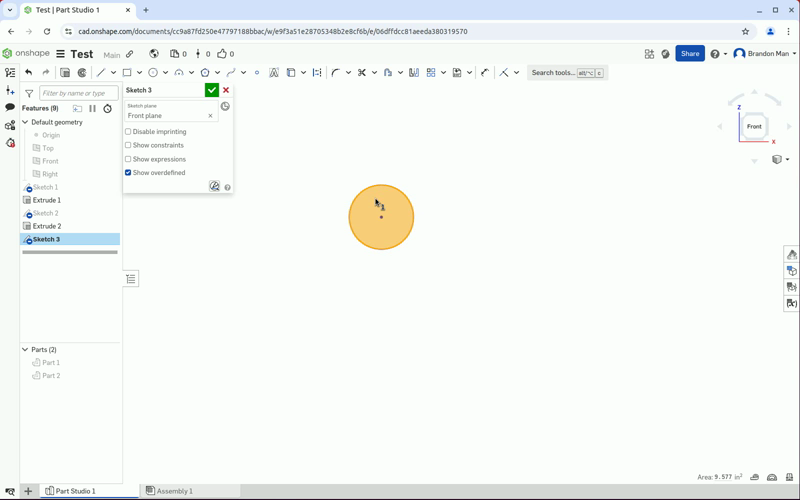
scroll(-6)
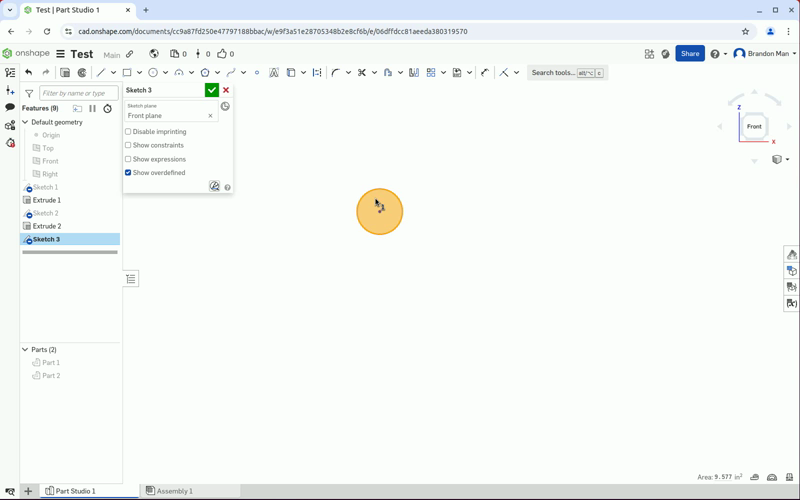
scroll(-6)
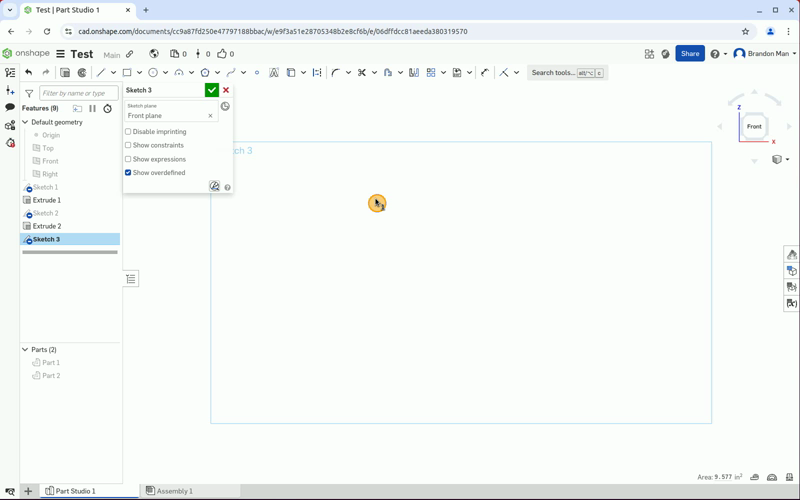
mouse_move(73, 352)
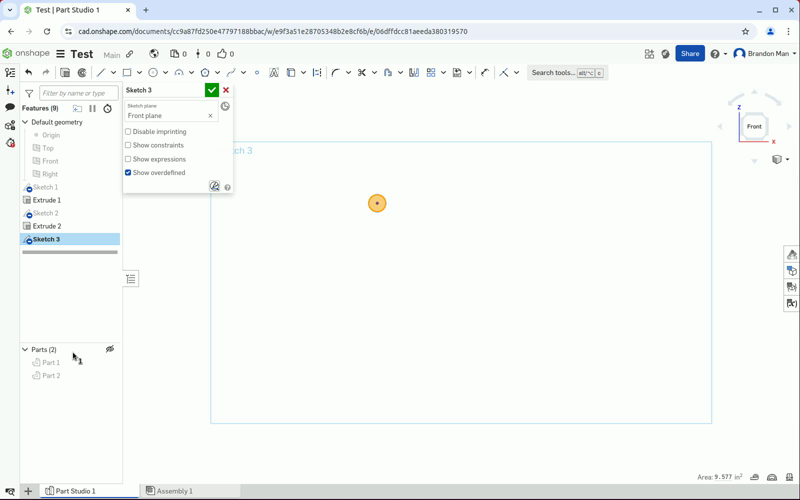
key(shift+y)
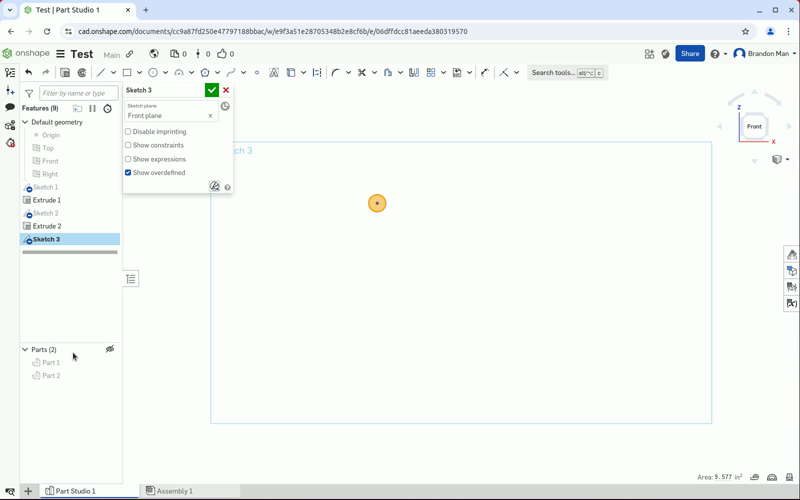
key(shift+e)
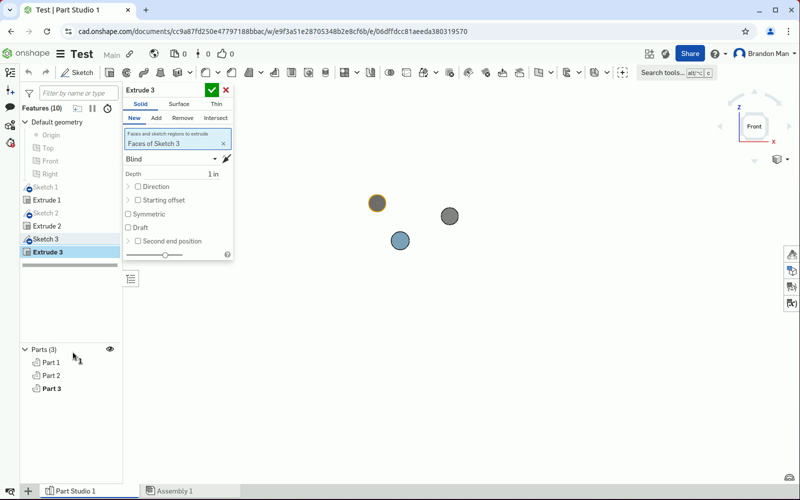
mouse_move(143, 106)
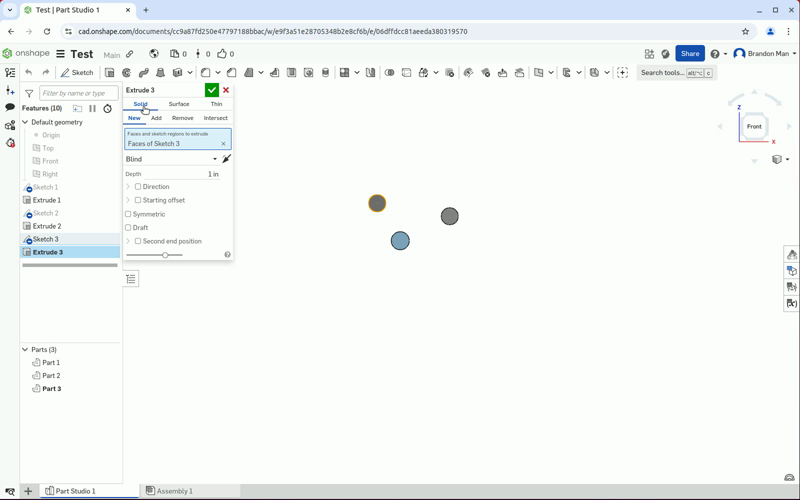
click(143, 106)
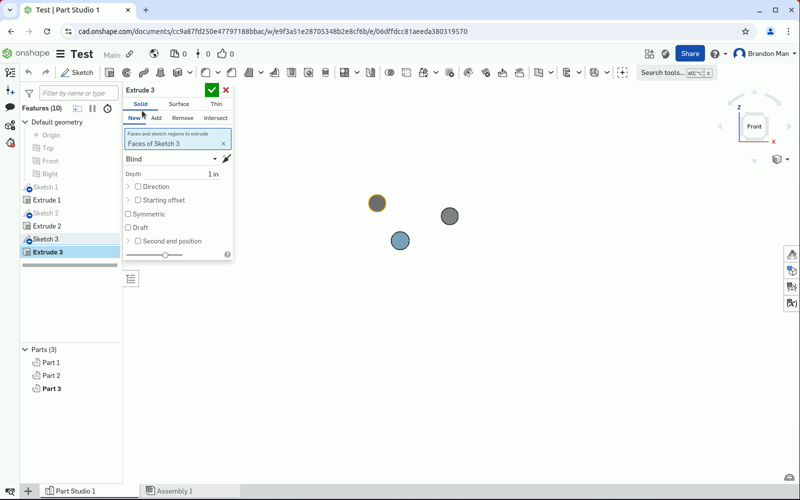
mouse_move(137, 120)
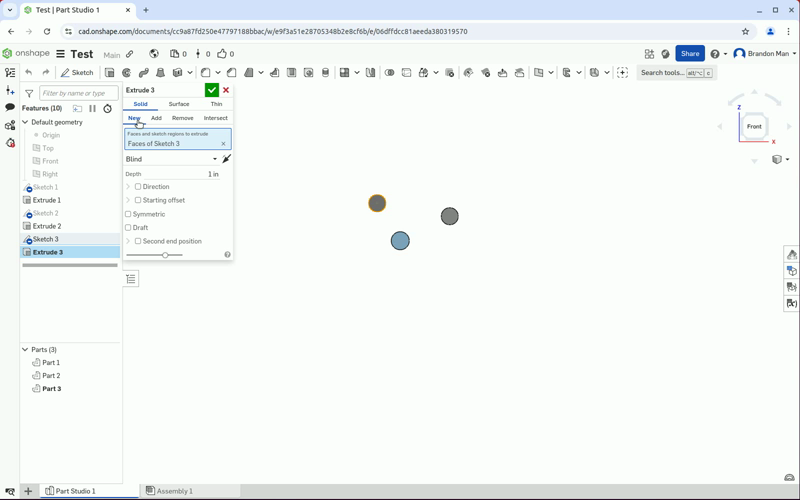
click(137, 120)
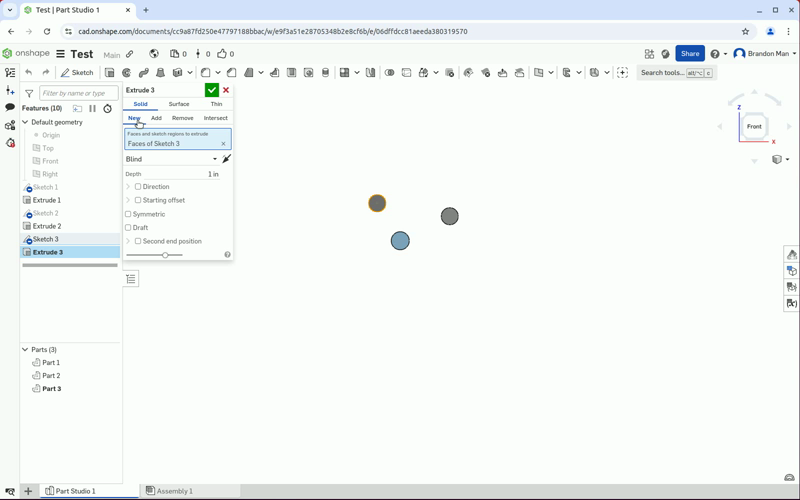
key(tab, 4)
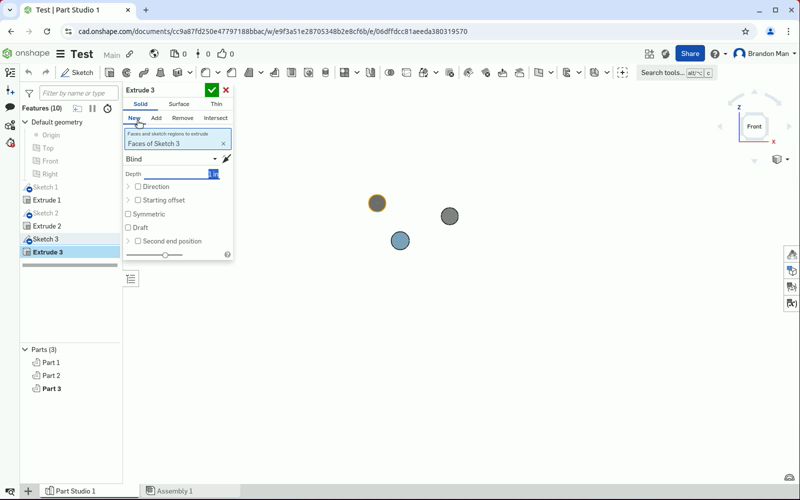
text(9.628)
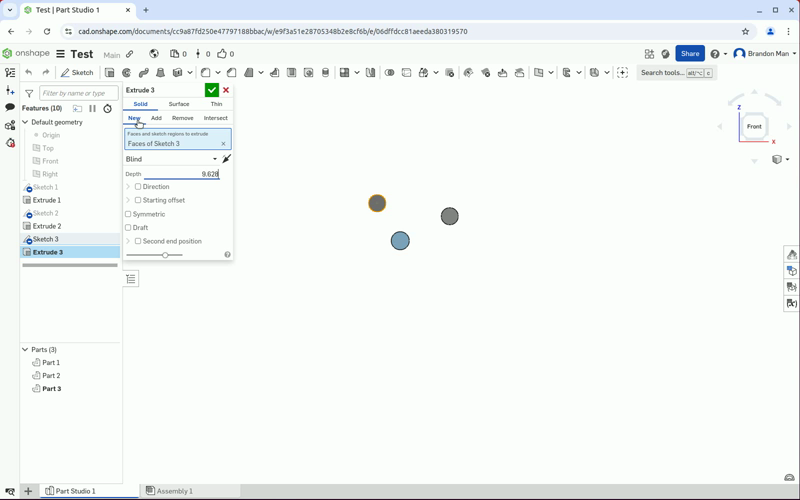
key(enter)
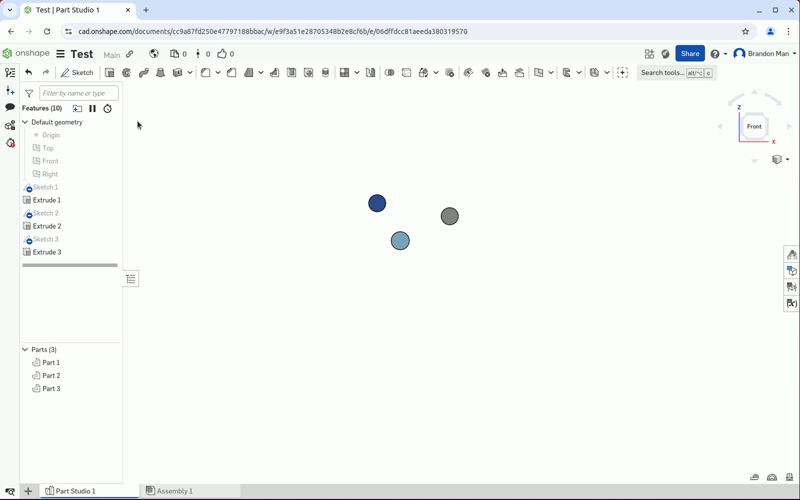
key(shift+h)
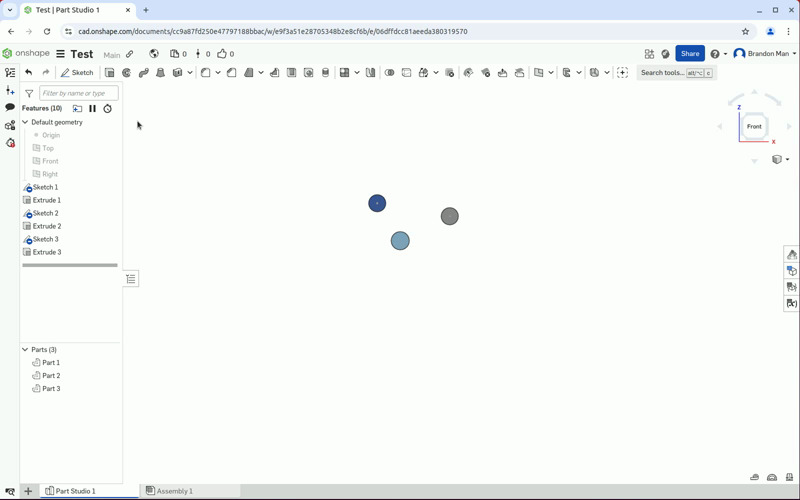
key(shift+h)
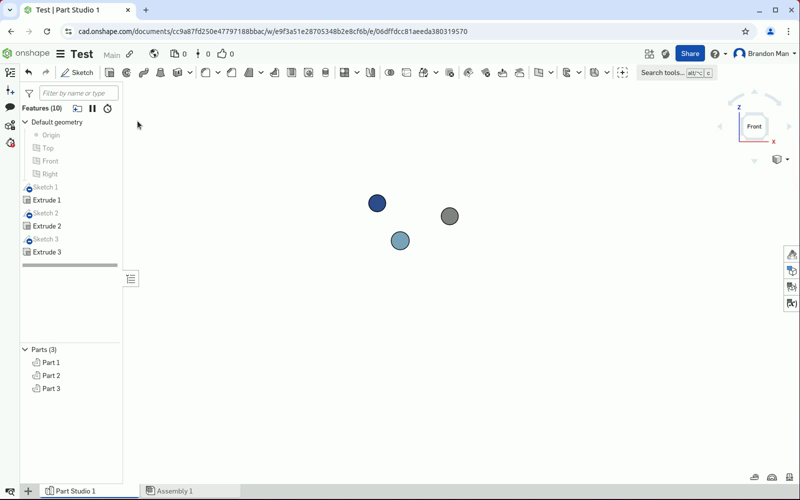
mouse_move(73, 189)
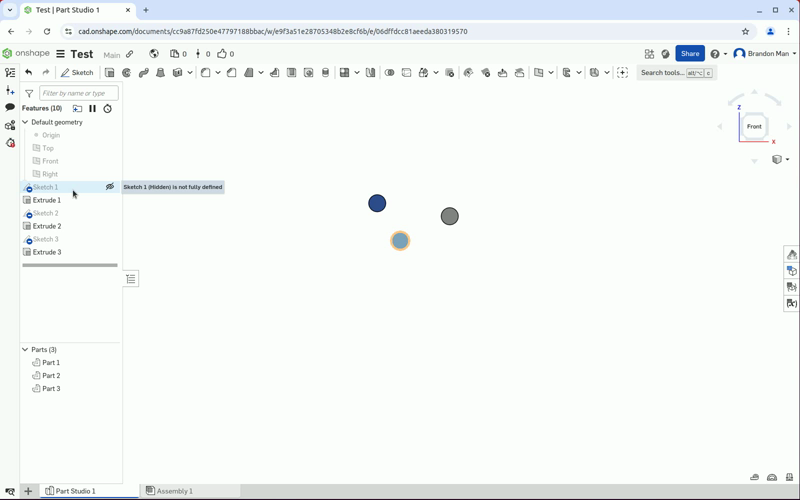
click(73, 189)
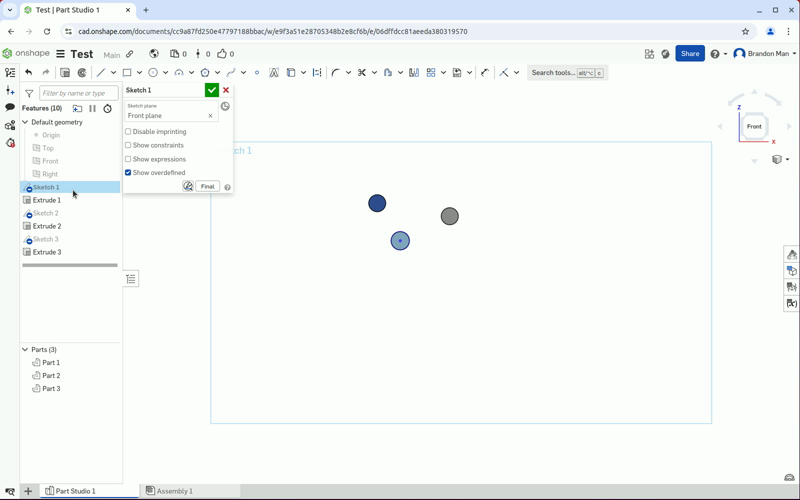
mouse_move(229, 92)
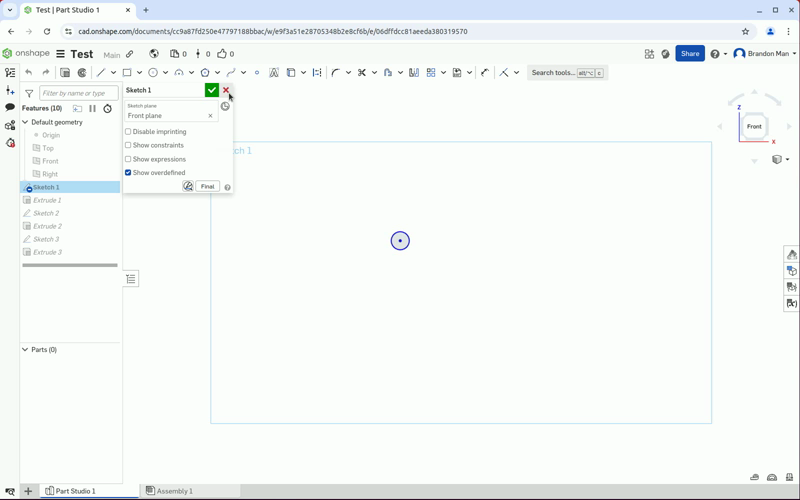
click(229, 92)
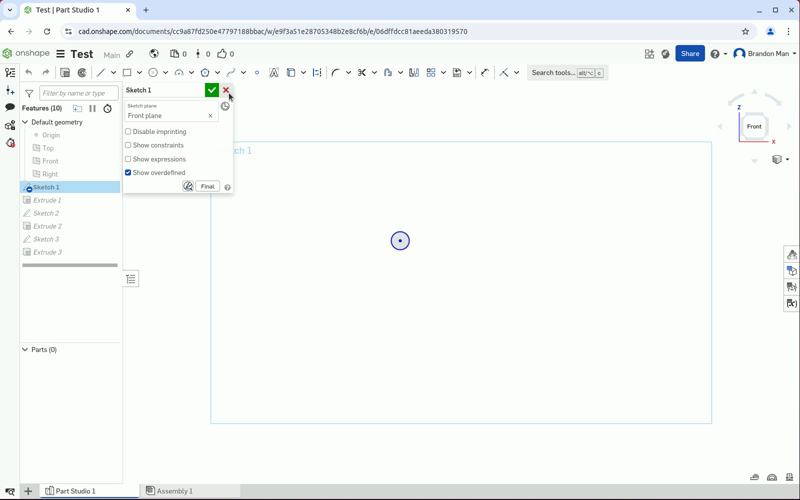
key(shift+s)
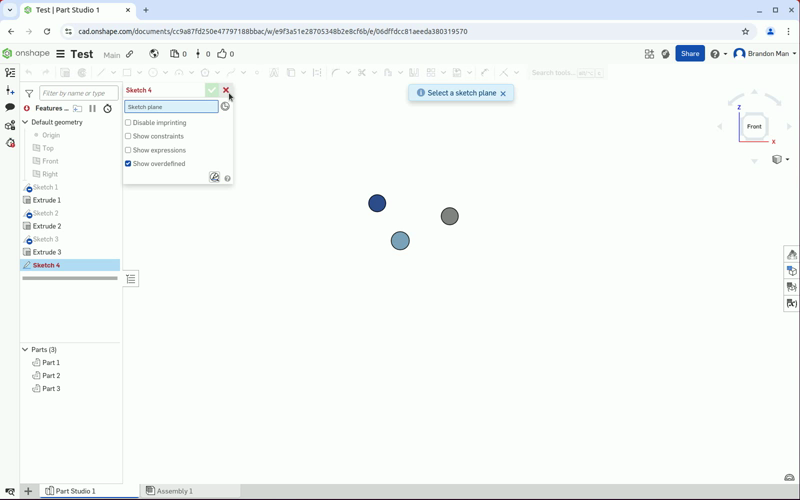
mouse_move(73, 163)
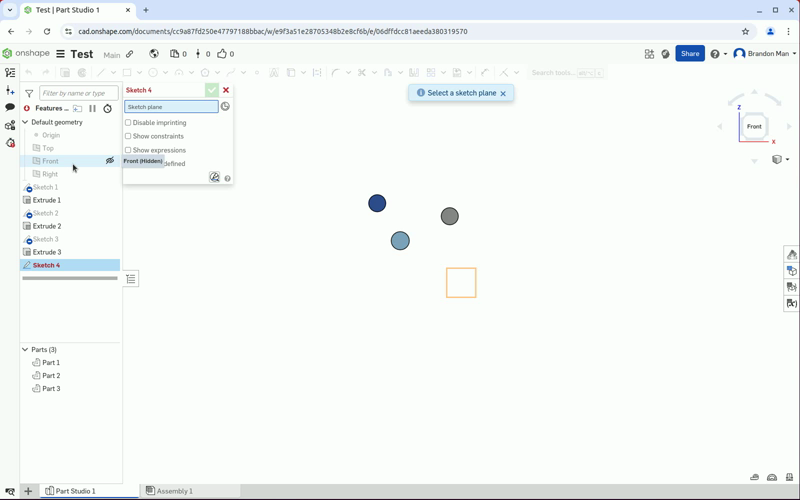
click(73, 163)
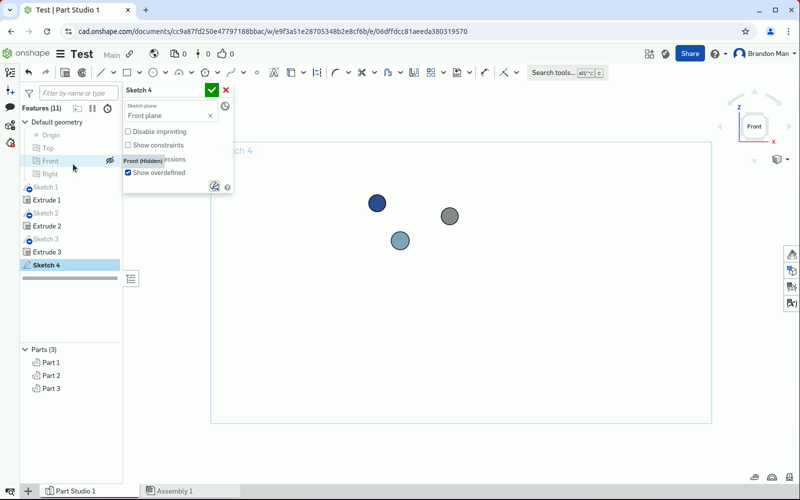
mouse_move(73, 352)
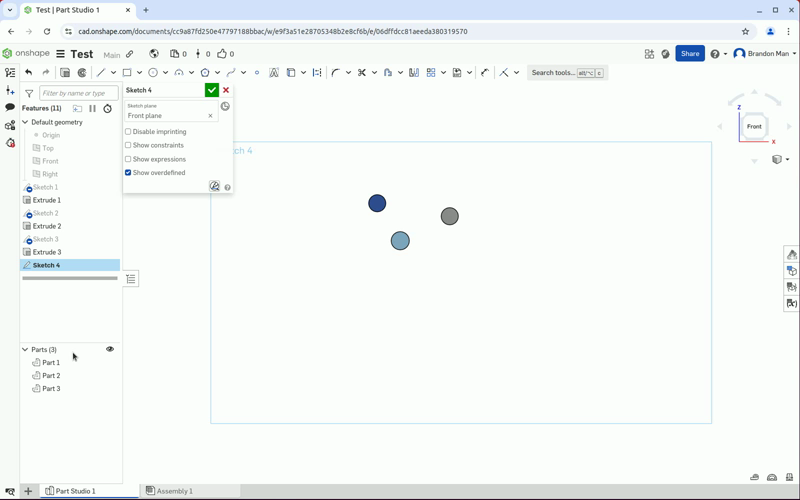
key(y)
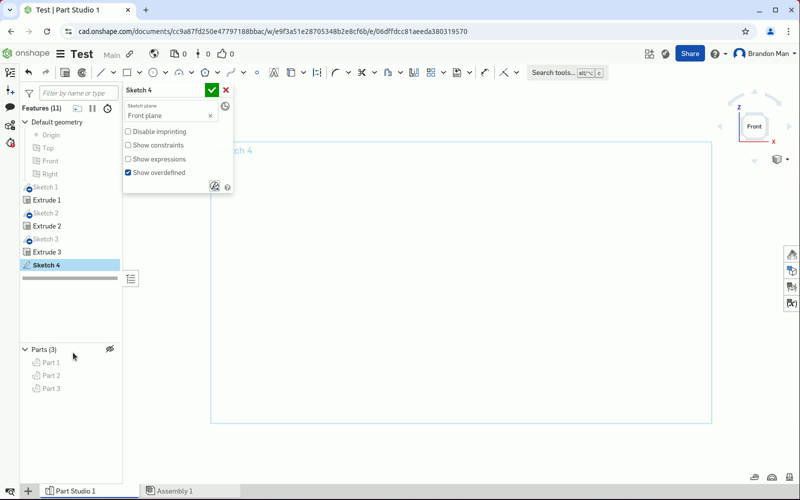
key(c)
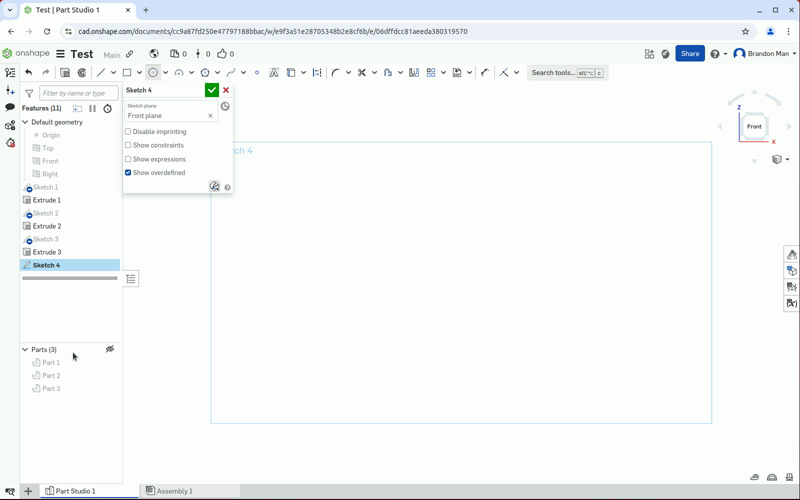
key_down(shift)
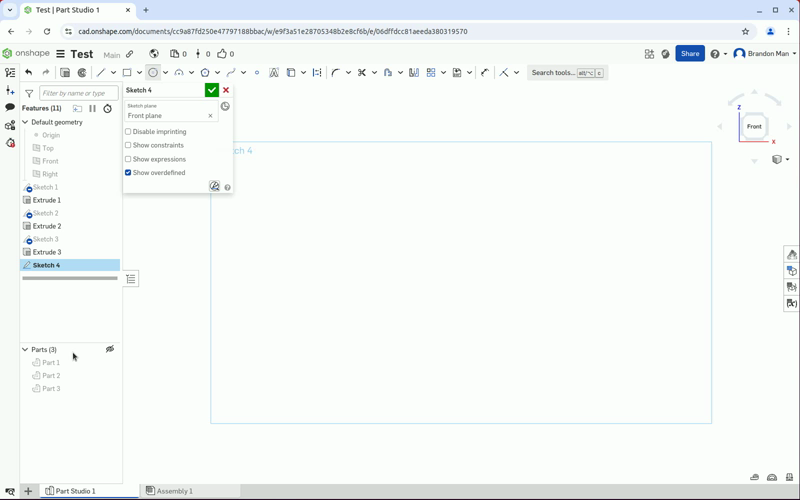
mouse_move(356, 228)
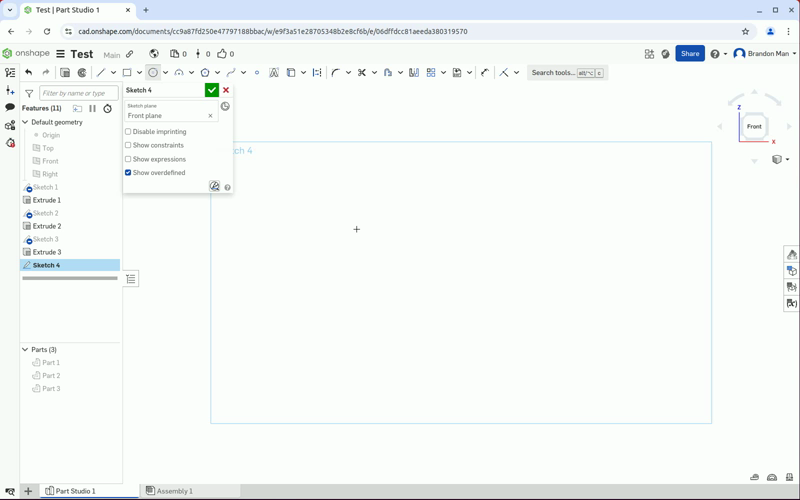
click(356, 228)
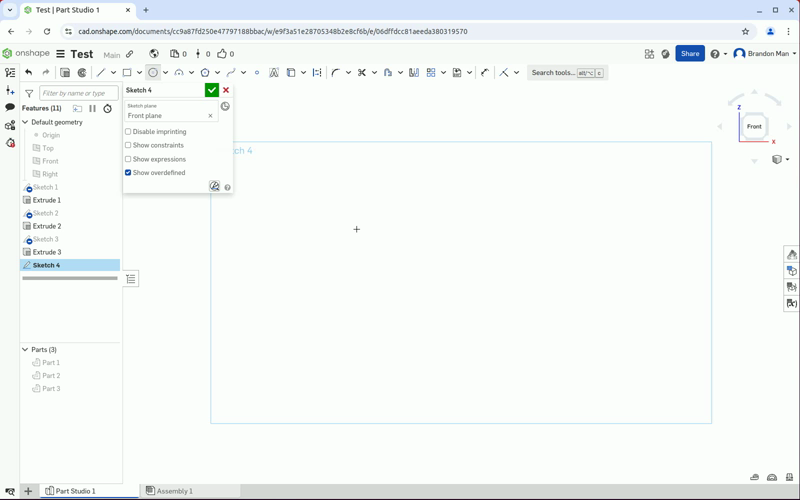
key_up(shift)
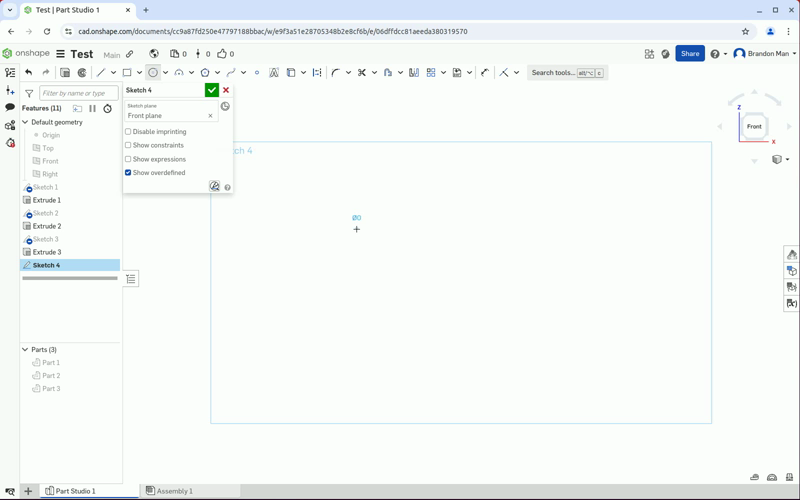
mouse_move(365, 228)
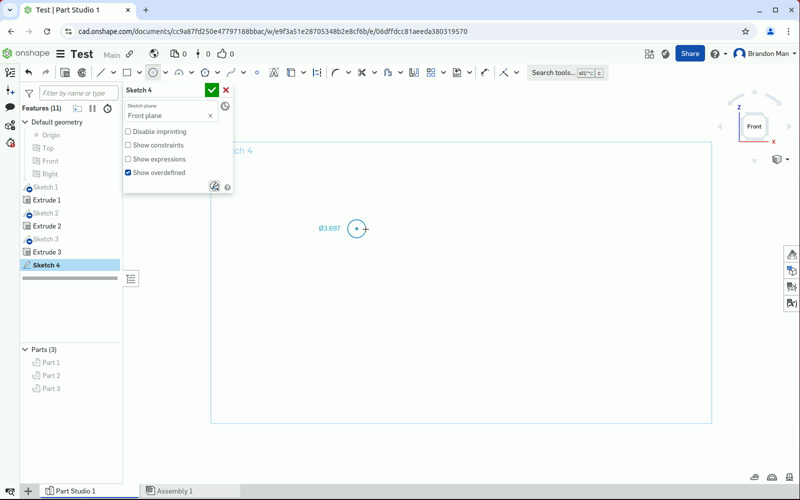
click(365, 228)
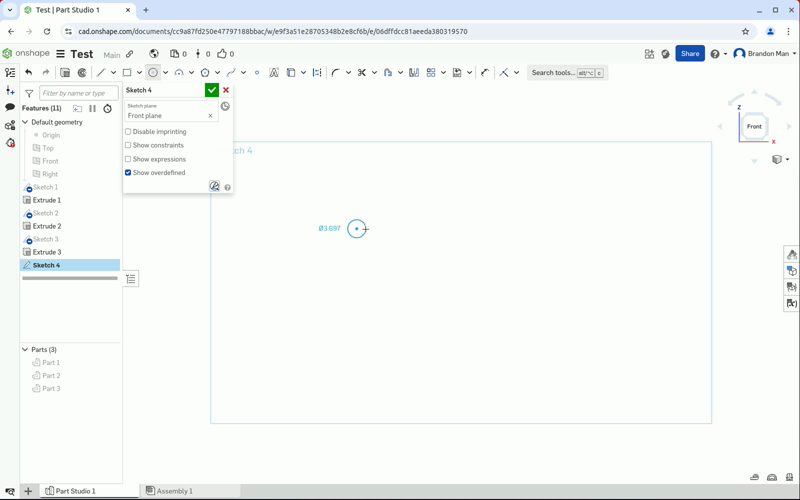
key(esc)
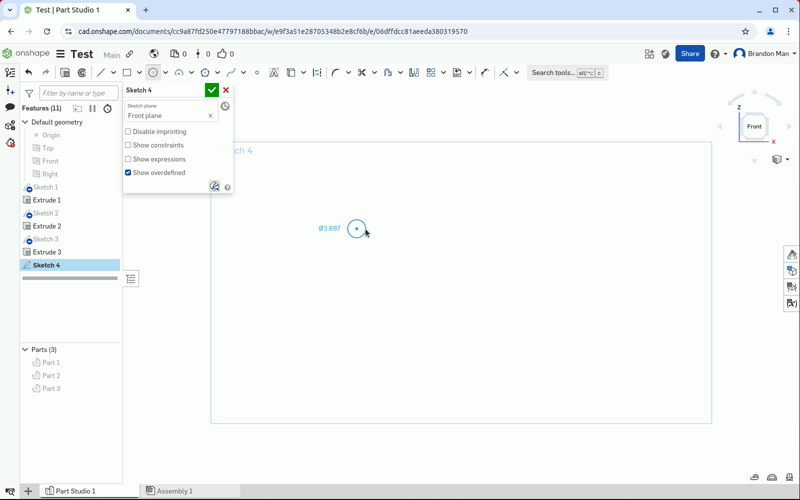
mouse_move(350, 226)
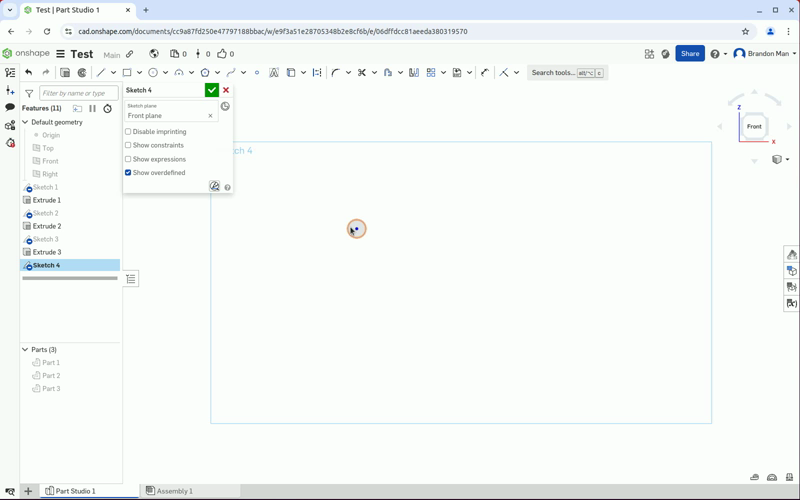
scroll(6)
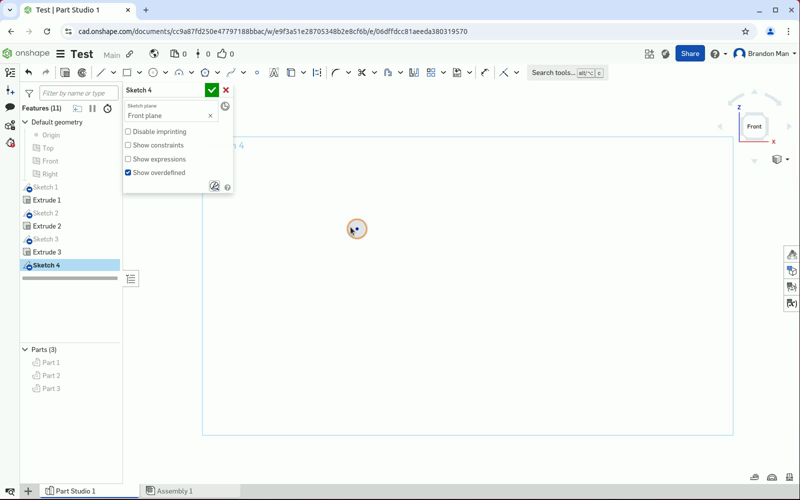
scroll(6)
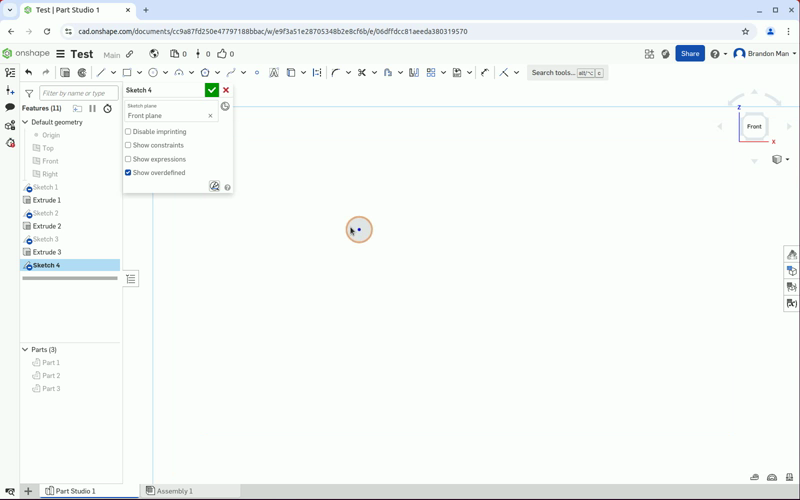
scroll(6)
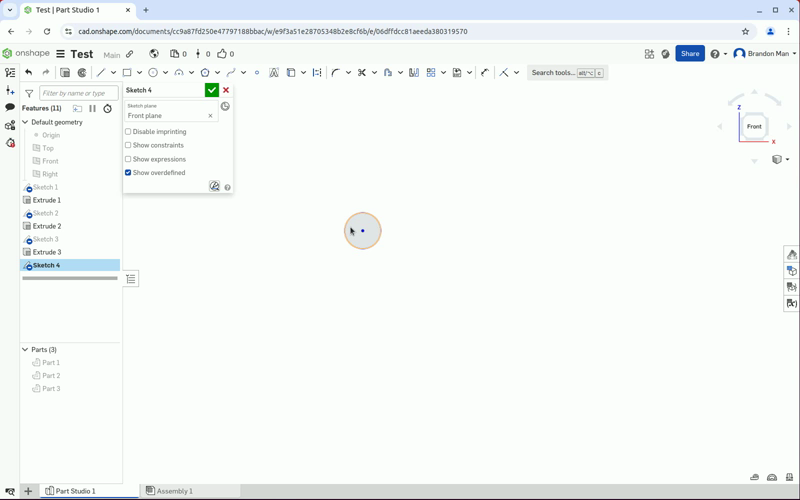
scroll(6)
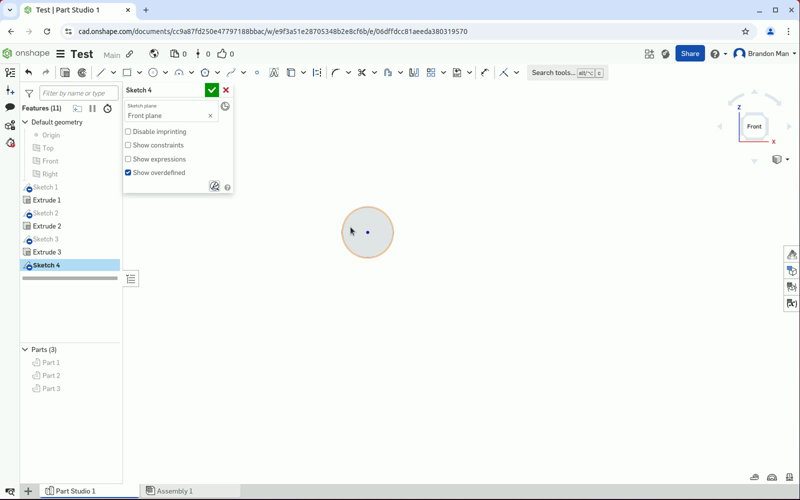
scroll(6)
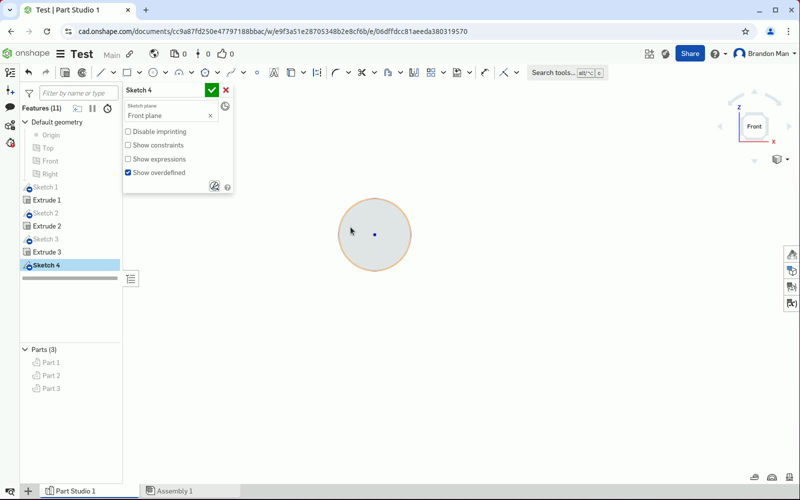
scroll(6)
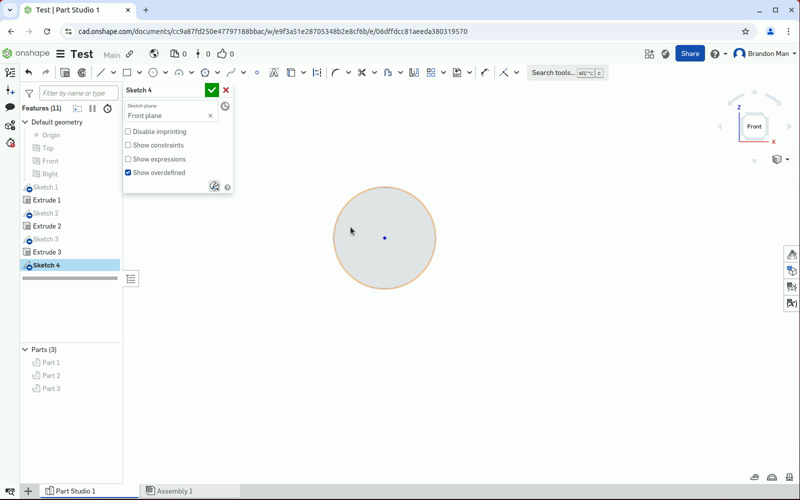
scroll(6)
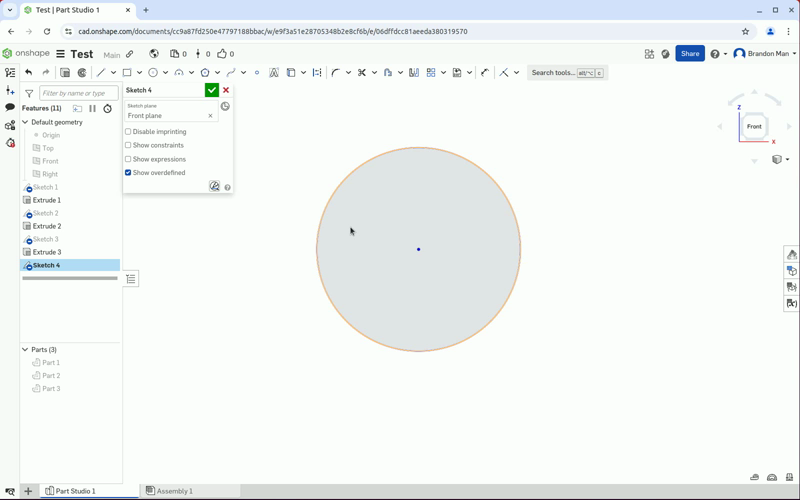
click(350, 226)
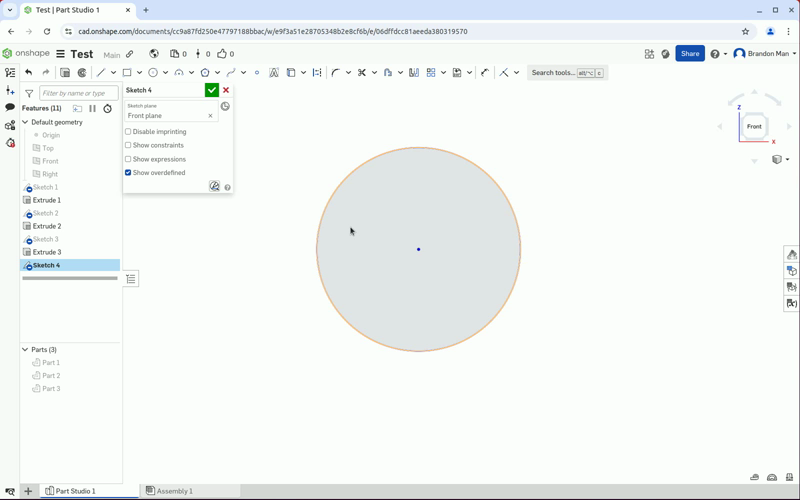
scroll(-6)
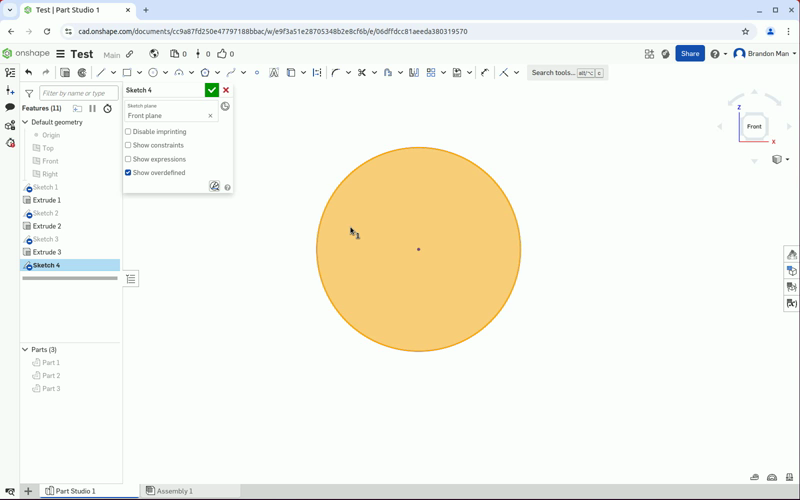
scroll(-6)
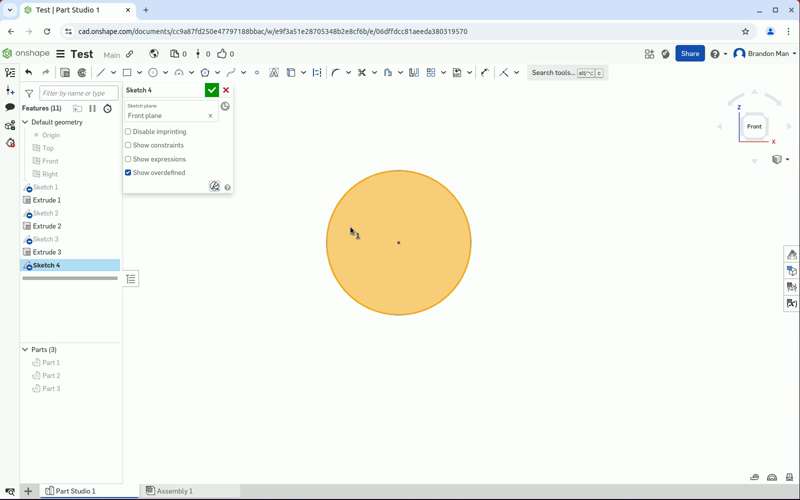
scroll(-6)
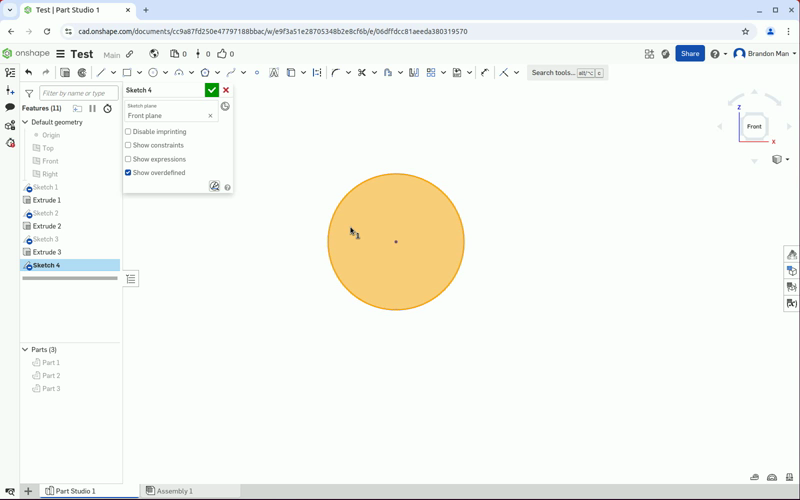
scroll(-6)
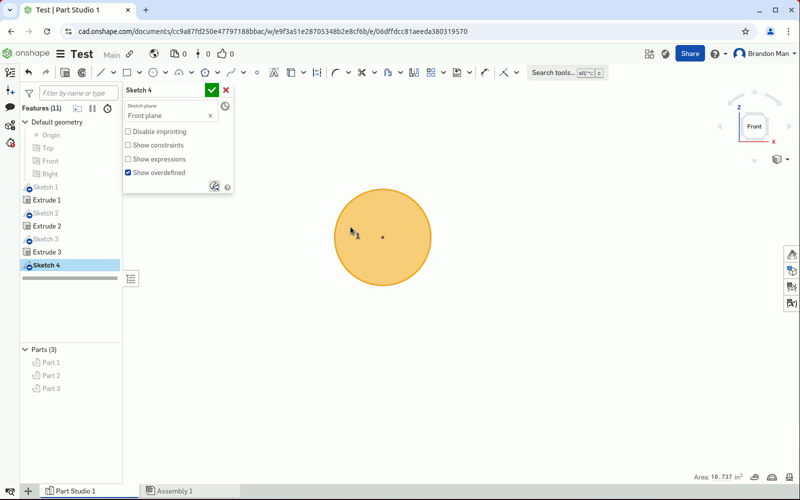
scroll(-6)
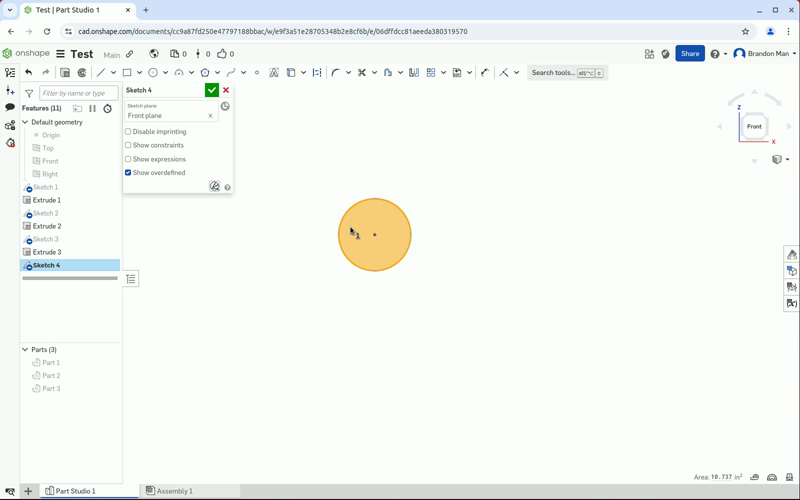
scroll(-6)
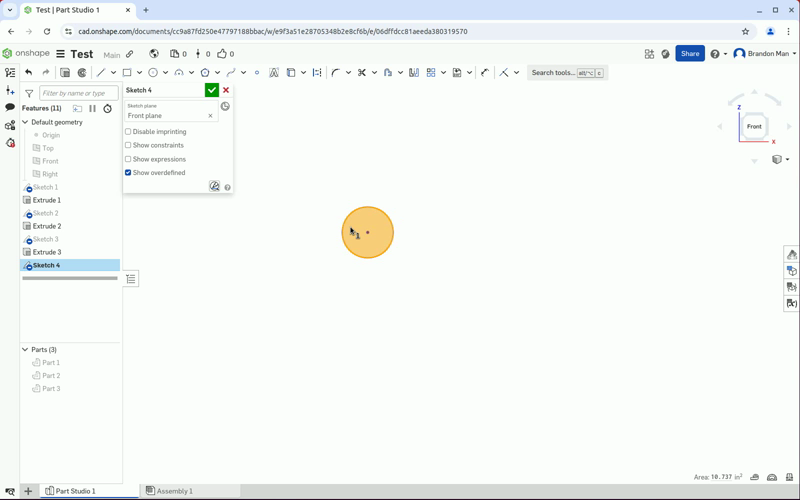
scroll(-6)
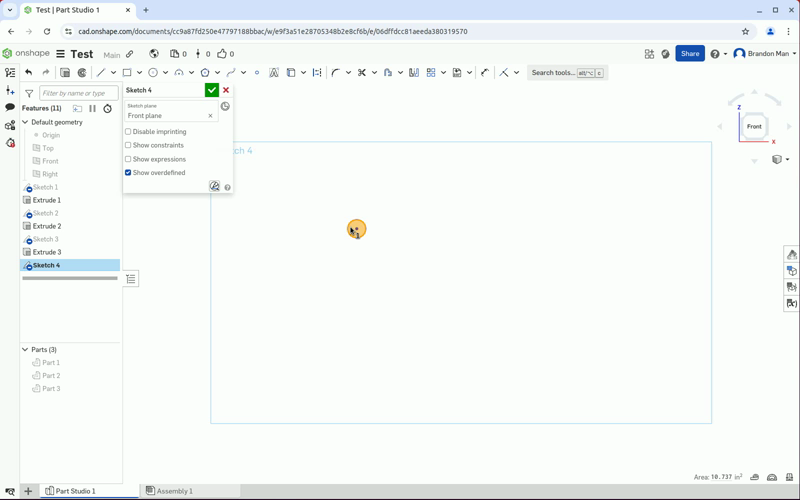
mouse_move(73, 352)
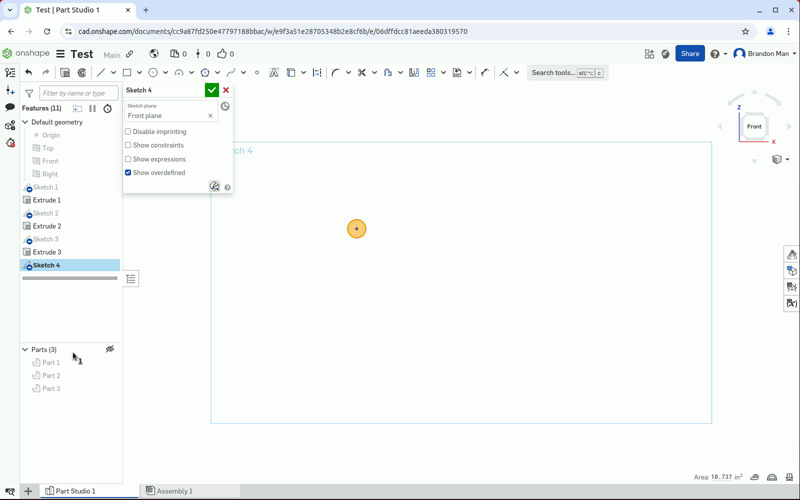
key(shift+y)
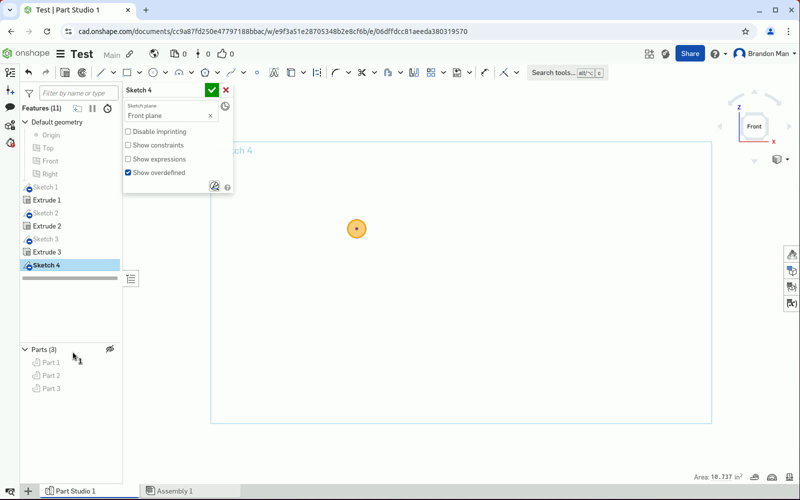
key(shift+e)
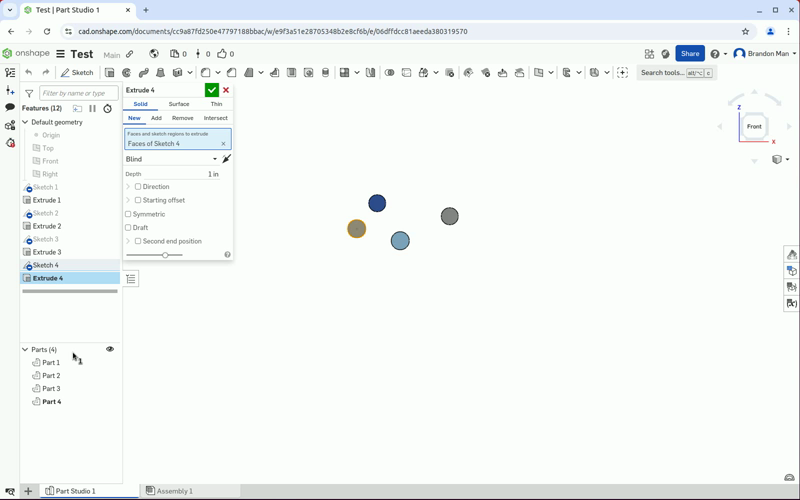
mouse_move(143, 106)
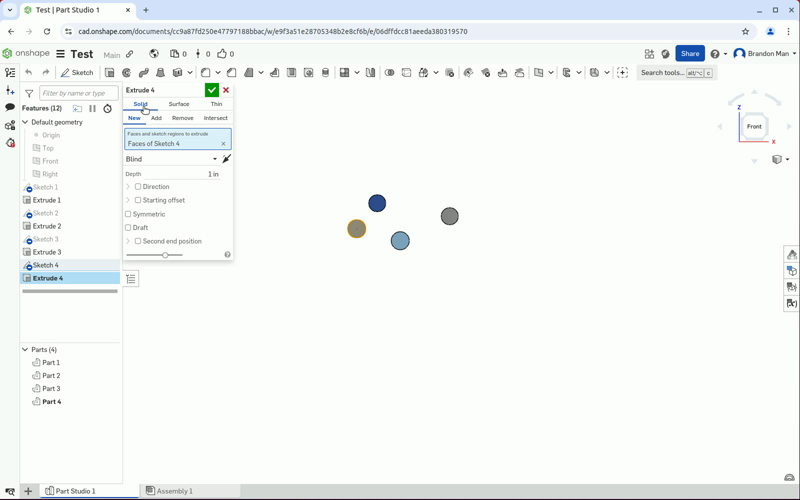
click(143, 106)
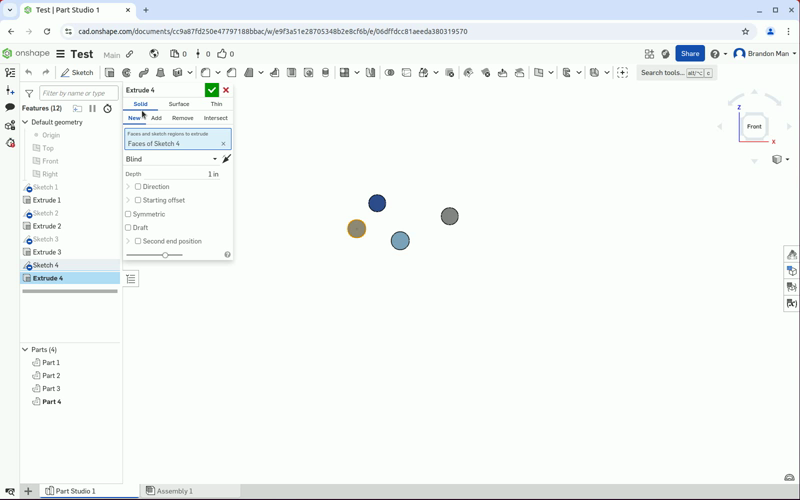
mouse_move(137, 120)
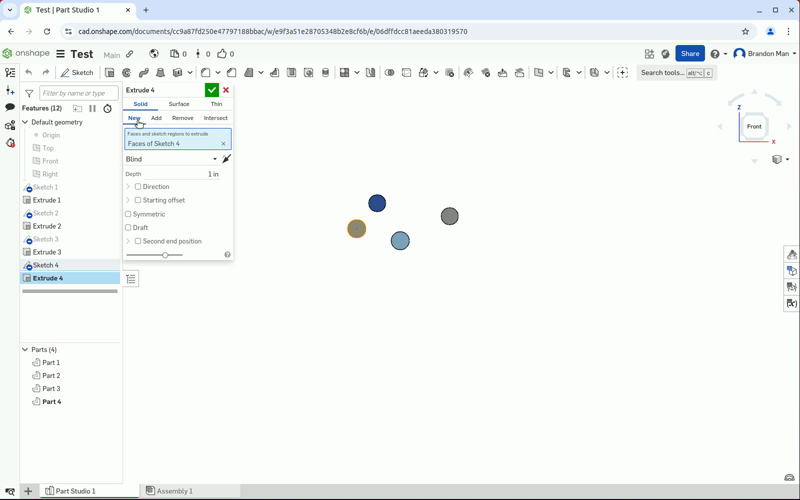
click(137, 120)
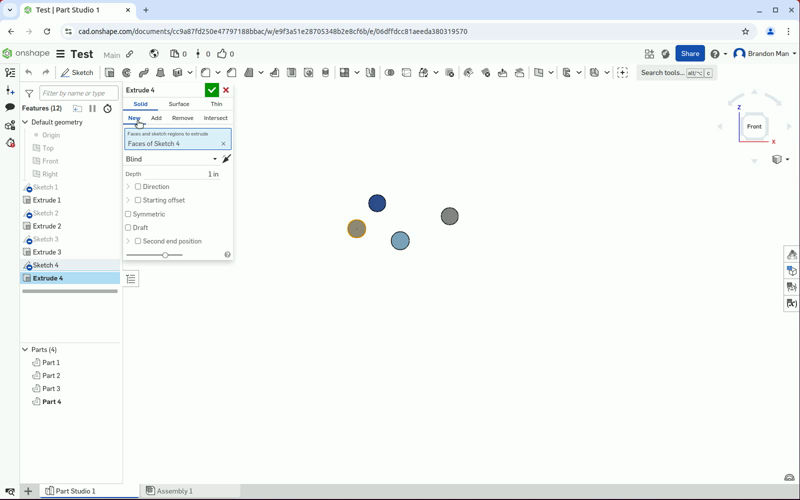
key(tab, 4)
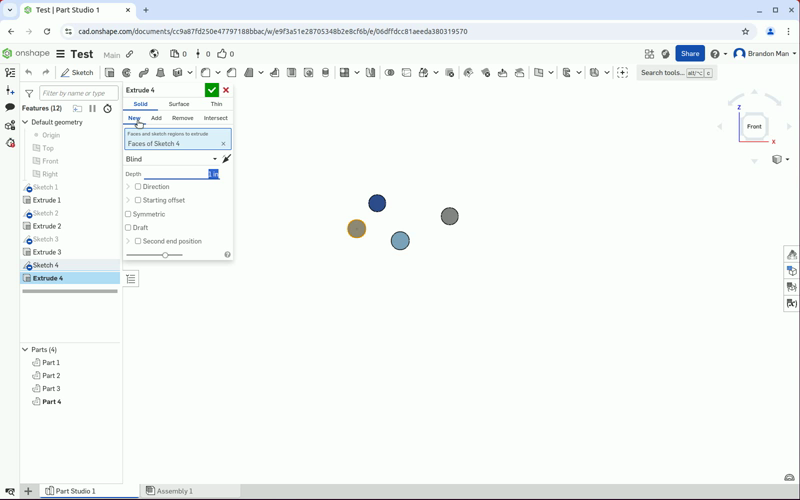
text(9.628)
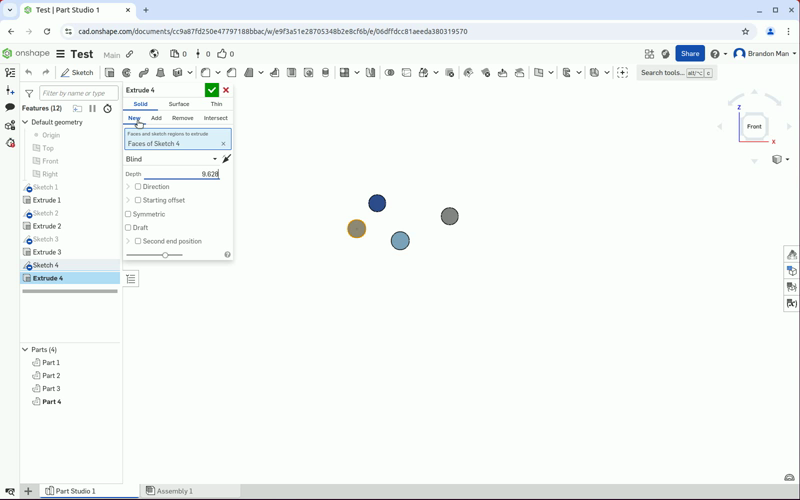
key(enter)
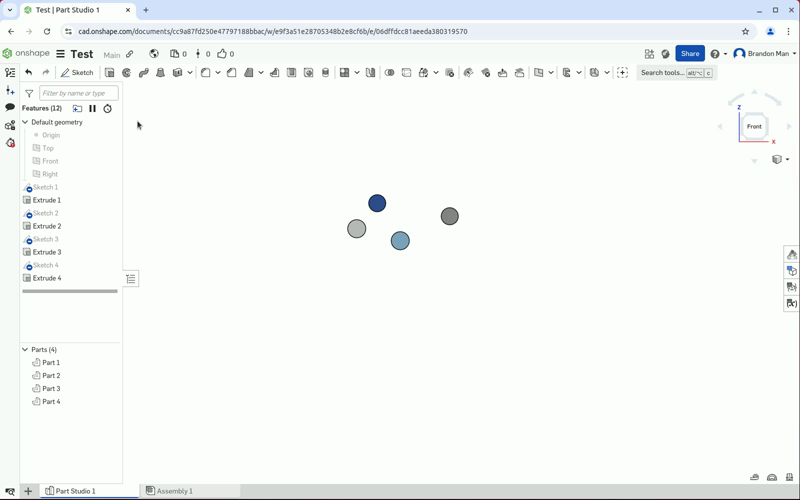
key(shift+h)
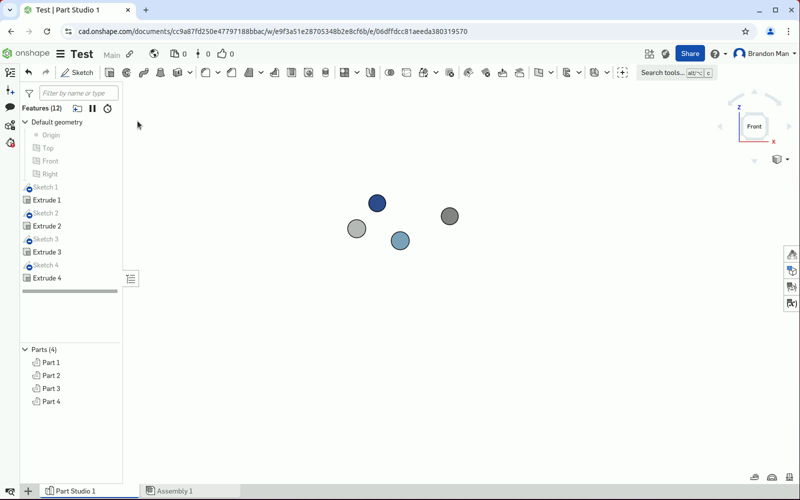
key(shift+h)
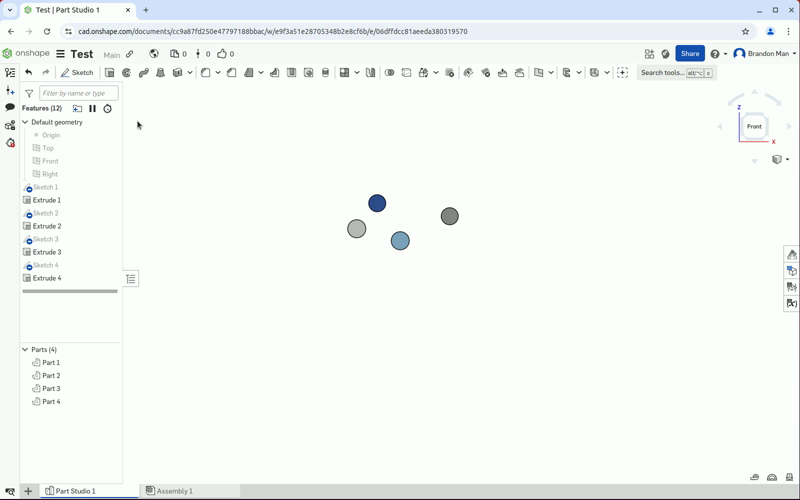
mouse_move(73, 189)
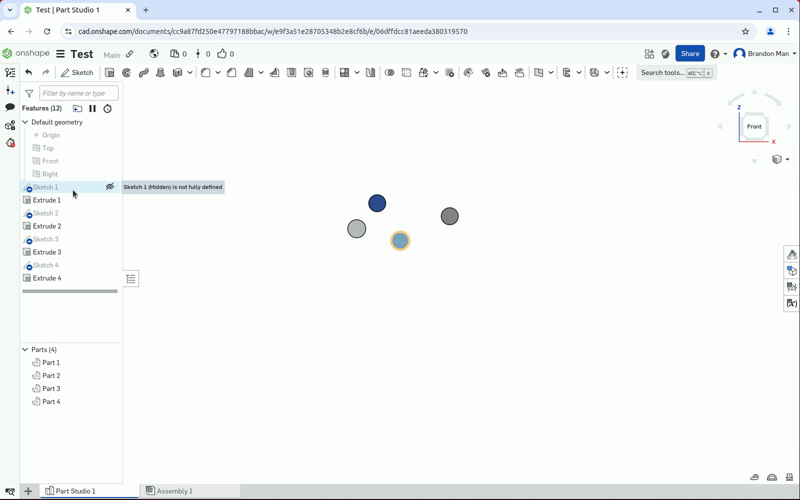
click(73, 189)
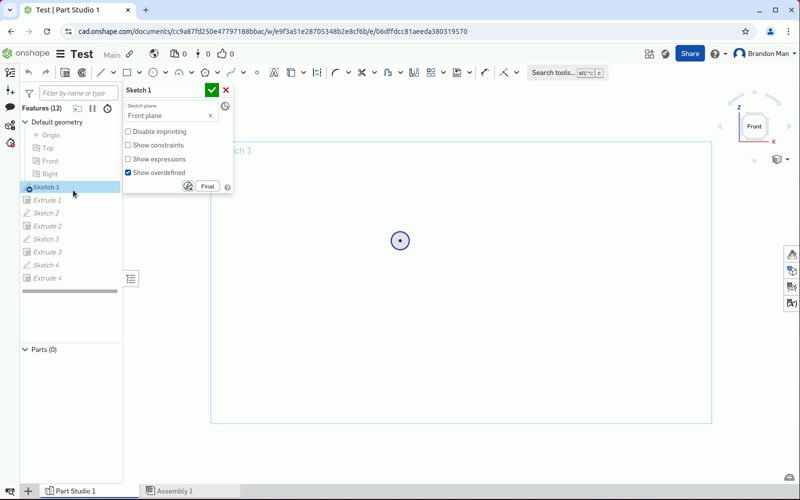
mouse_move(229, 92)
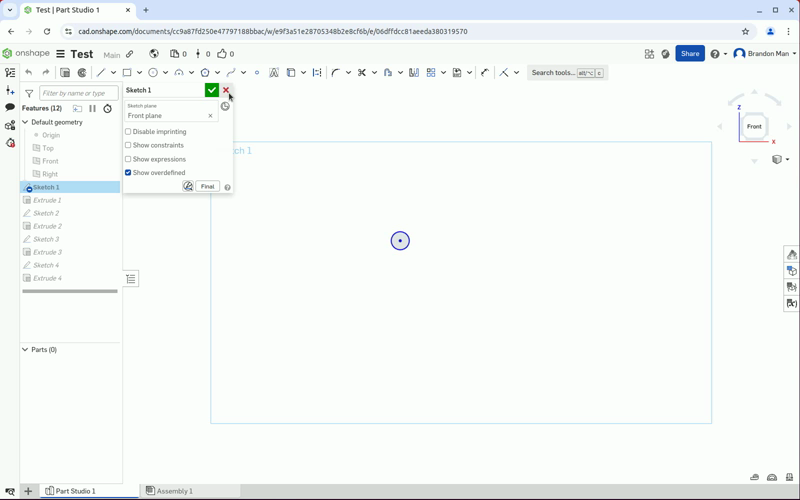
click(229, 92)
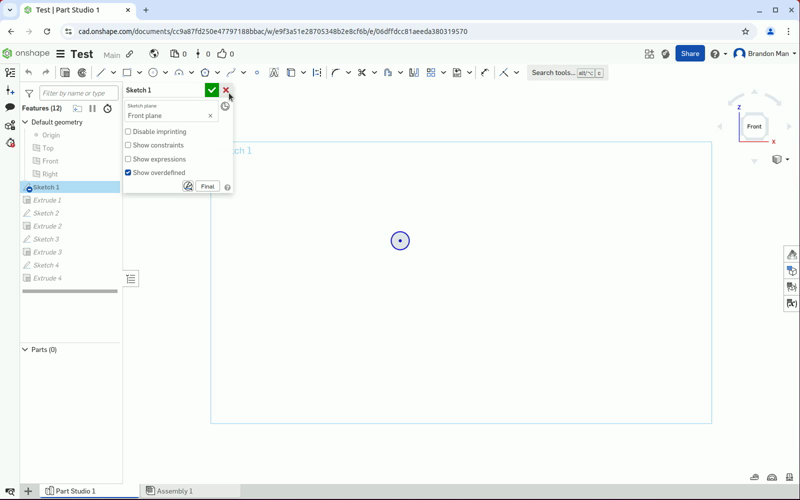
key(shift+s)
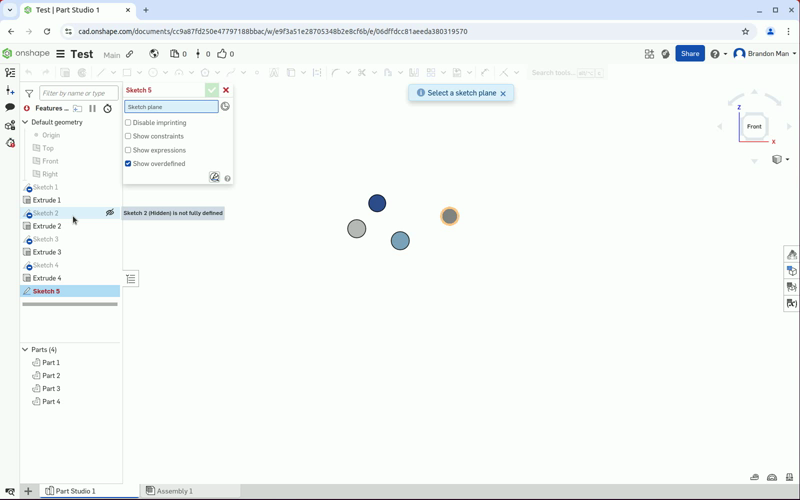
scroll(3)
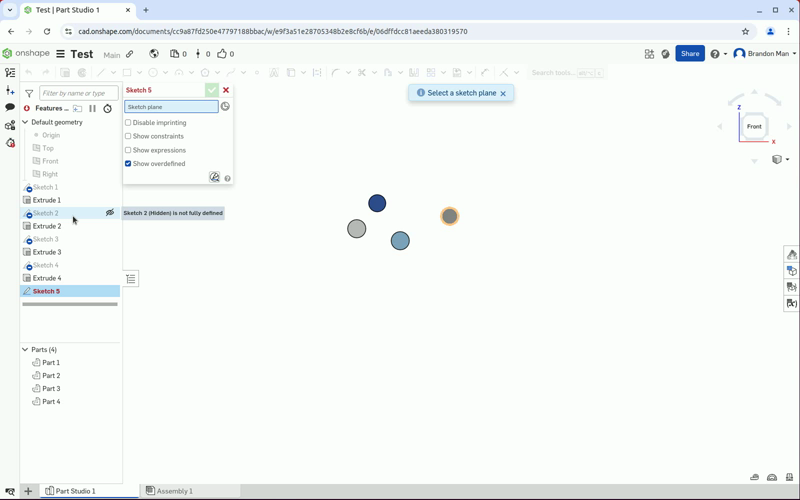
mouse_move(73, 163)
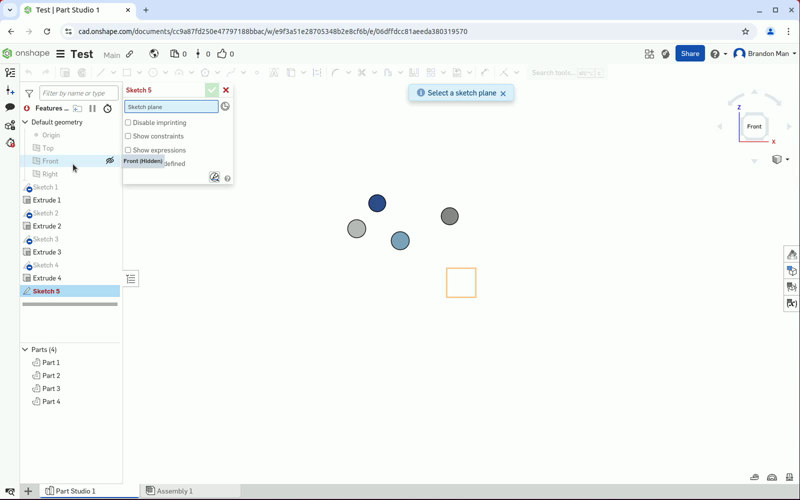
click(73, 163)
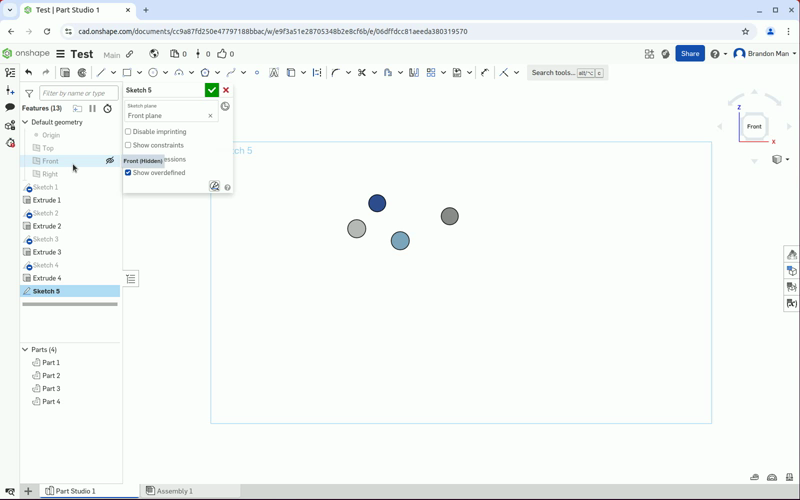
mouse_move(73, 352)
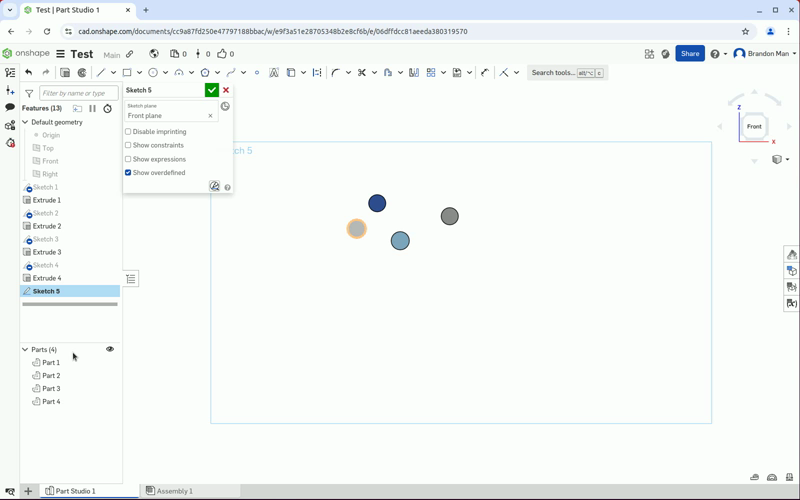
key(y)
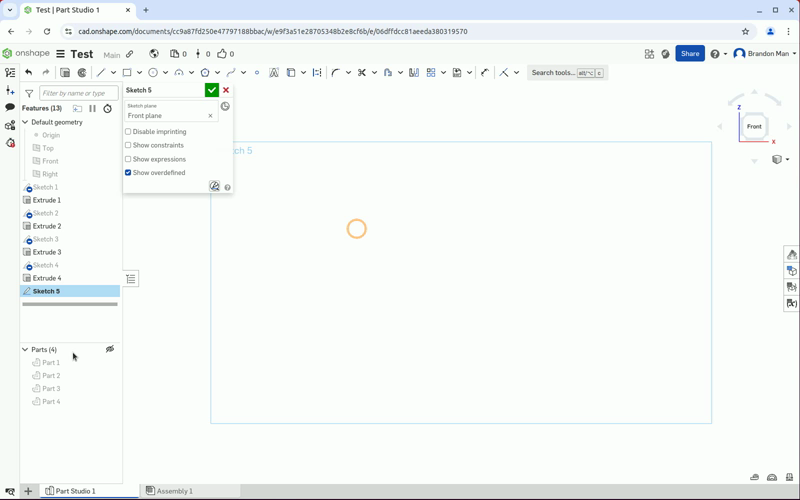
key(c)
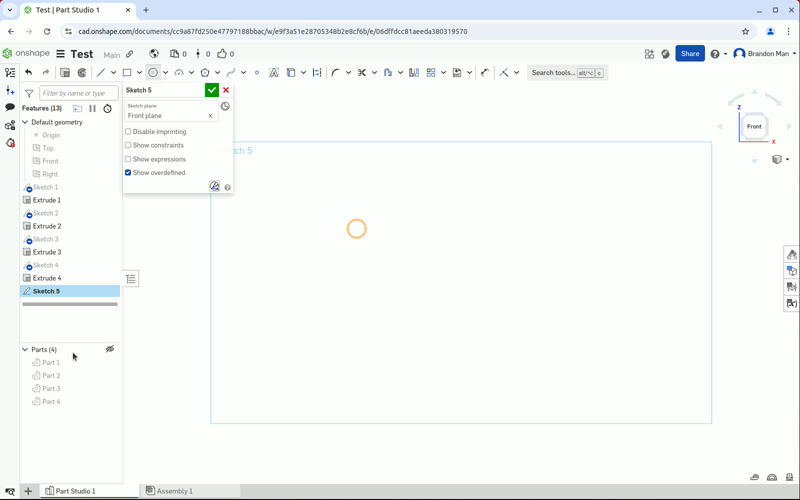
key_down(shift)
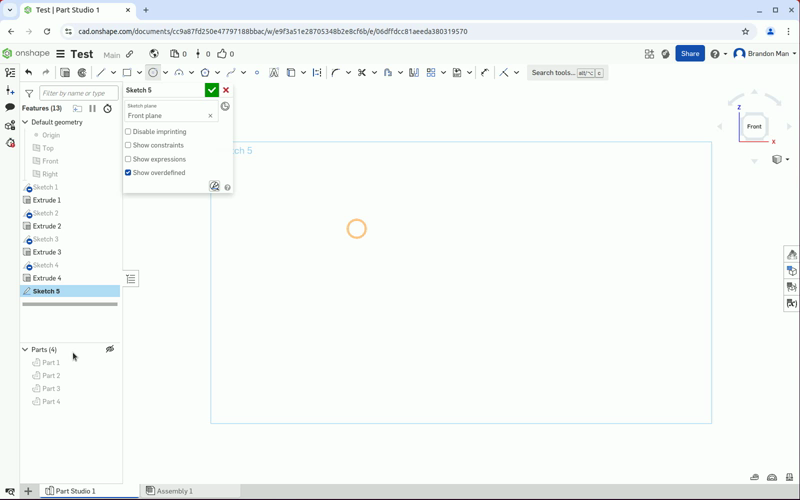
mouse_move(365, 260)
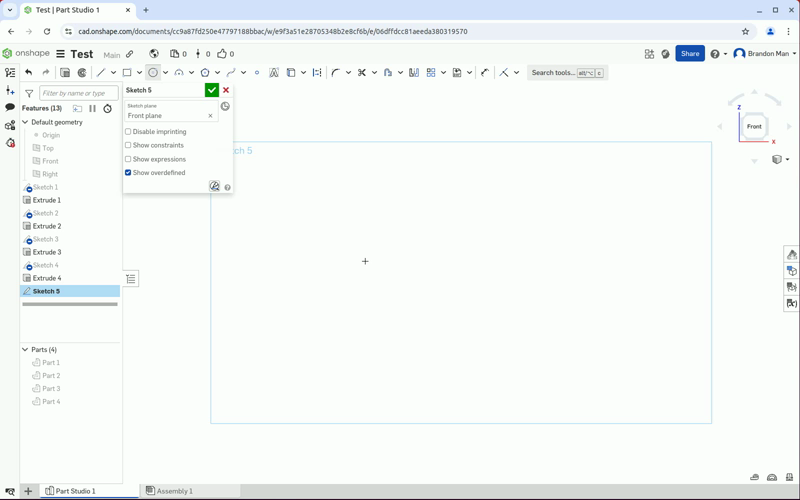
click(365, 260)
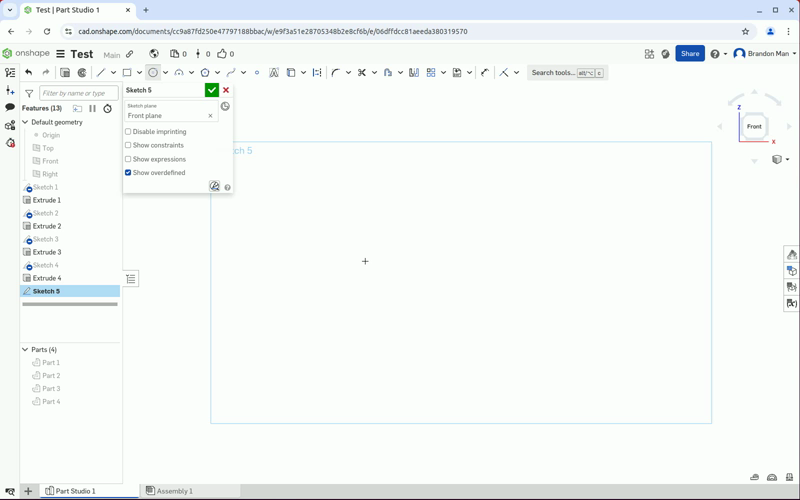
key_up(shift)
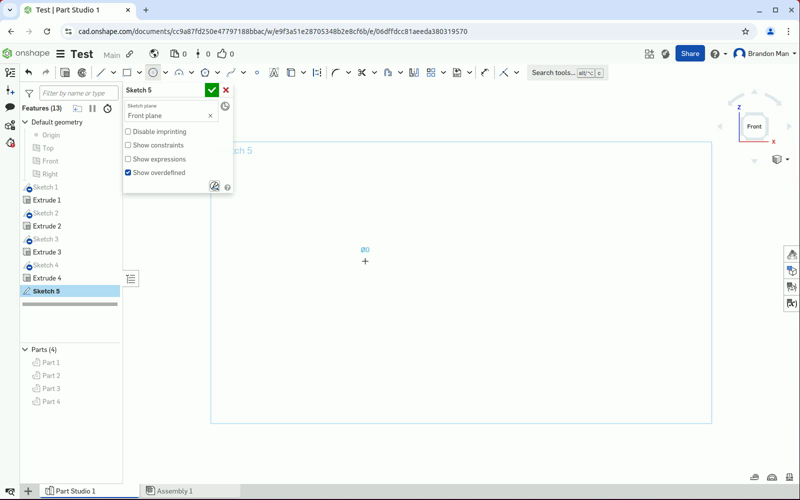
mouse_move(374, 260)
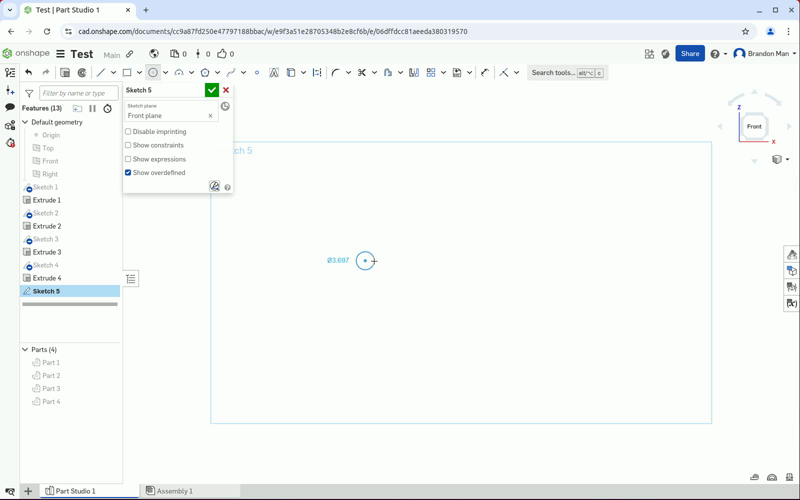
click(374, 260)
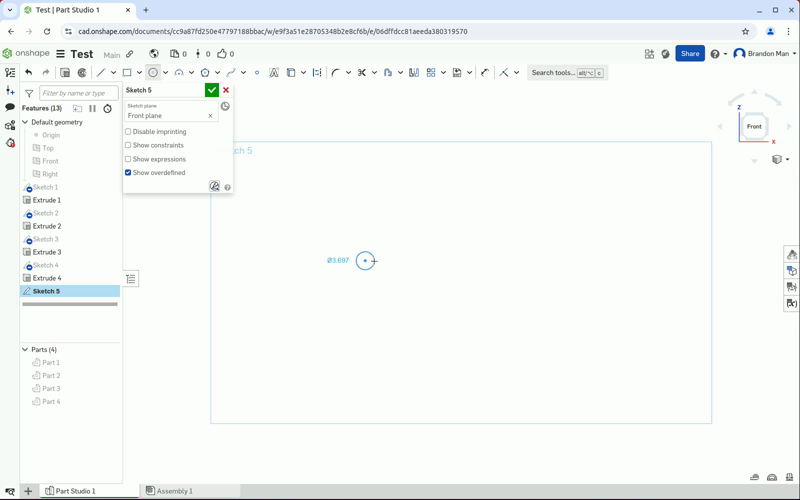
key(esc)
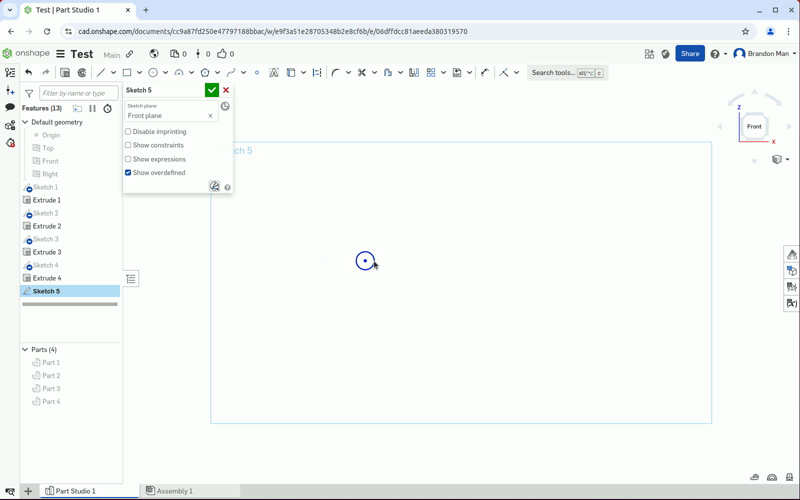
mouse_move(361, 267)
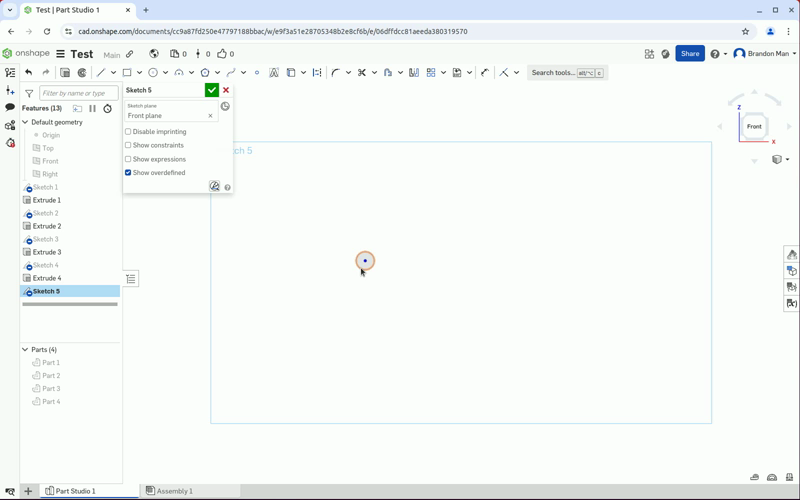
scroll(6)
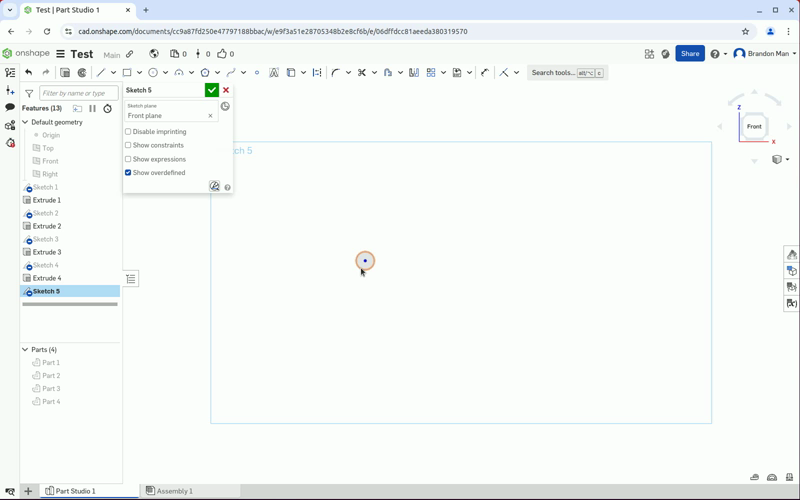
scroll(6)
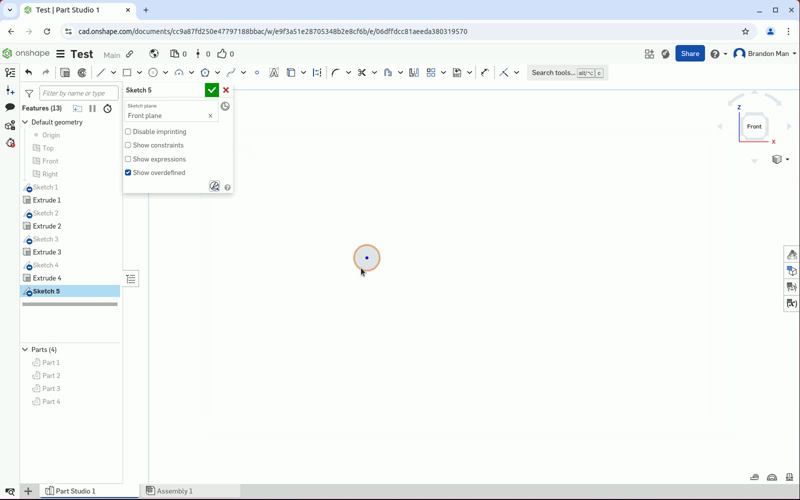
scroll(6)
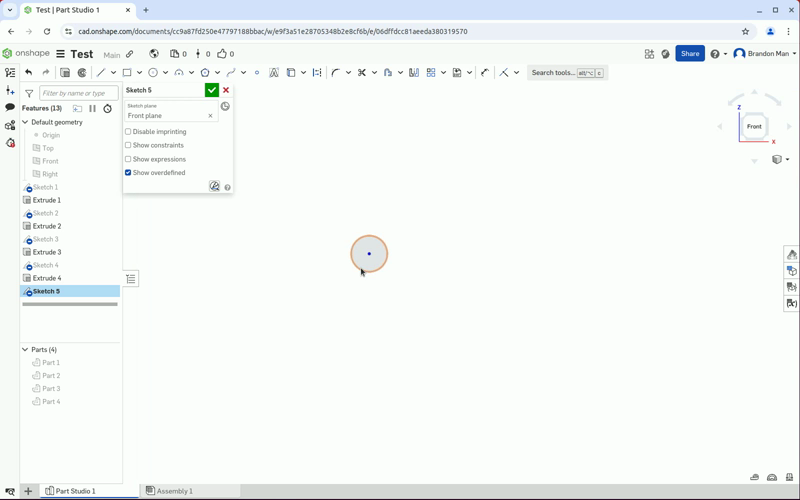
scroll(6)
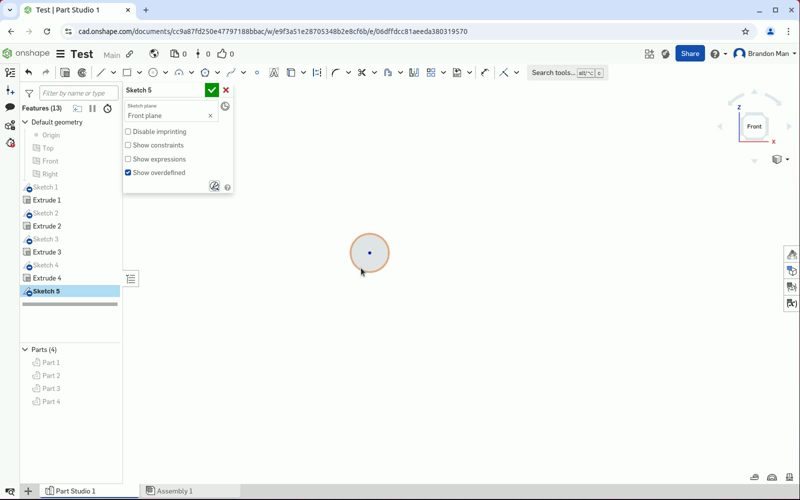
scroll(6)
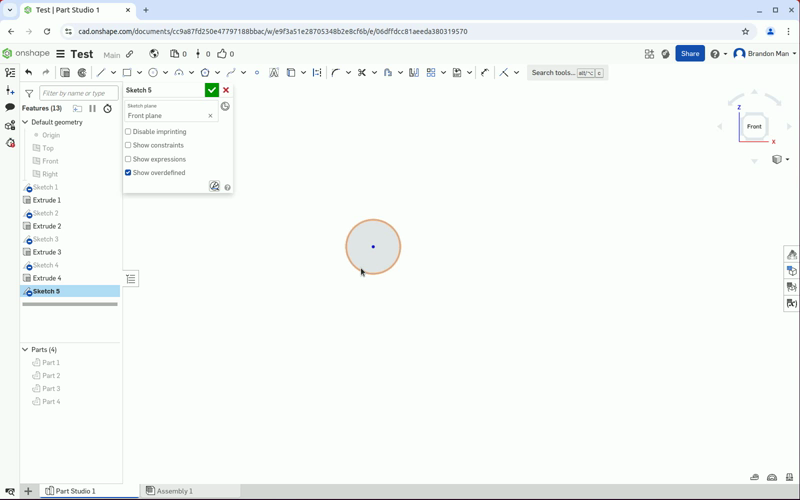
scroll(6)
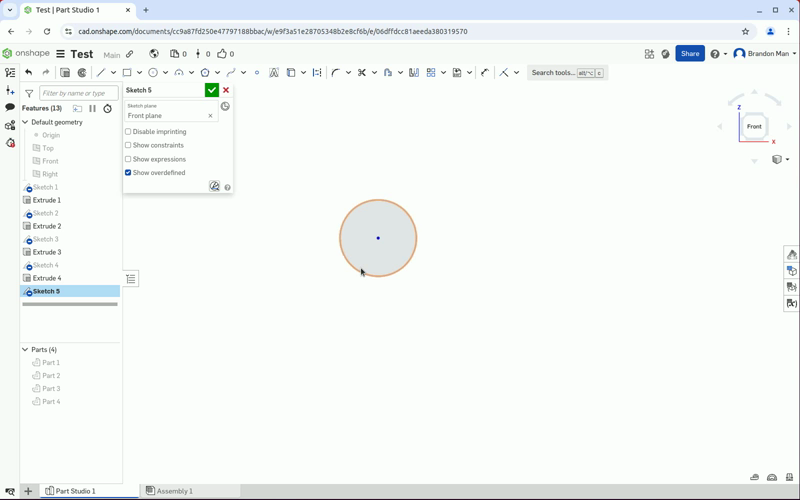
scroll(6)
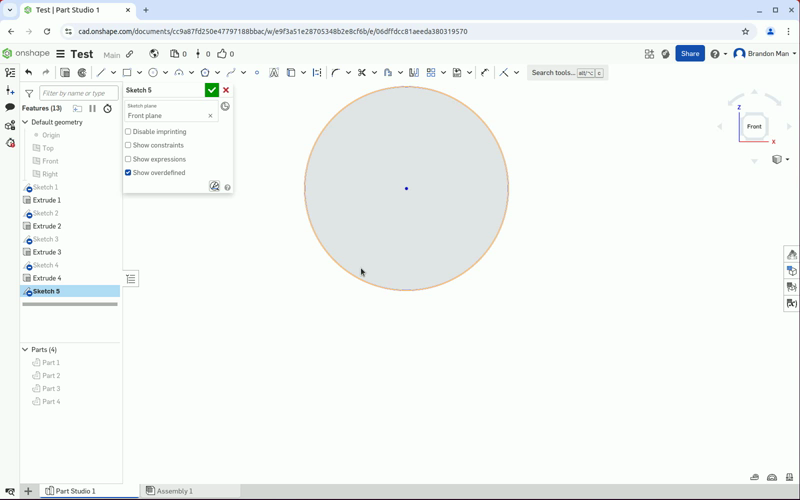
click(361, 267)
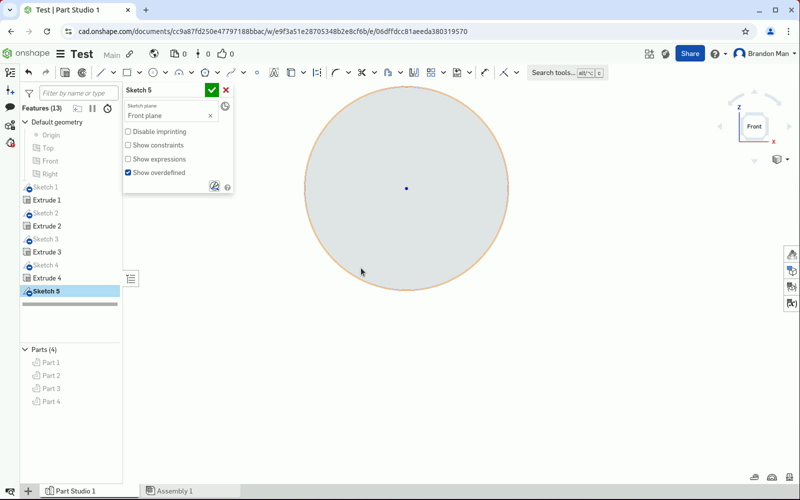
scroll(-6)
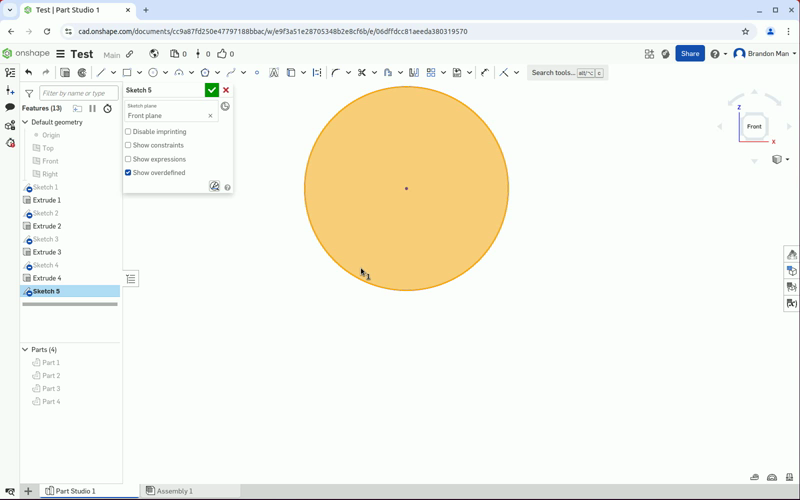
scroll(-6)
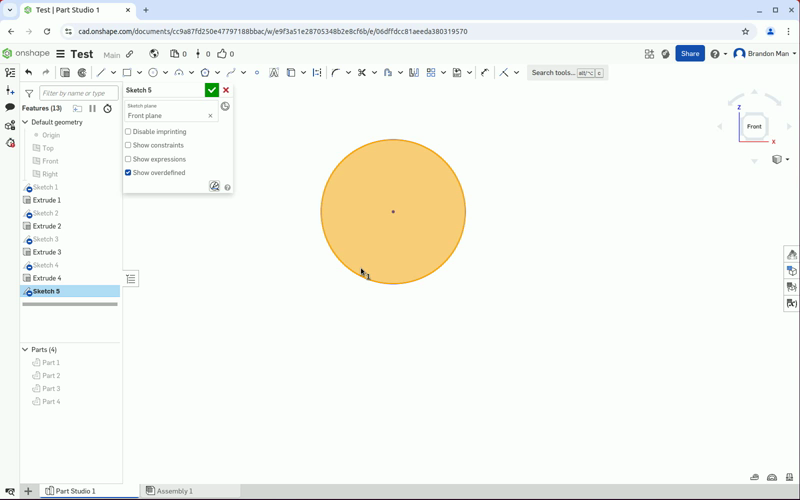
scroll(-6)
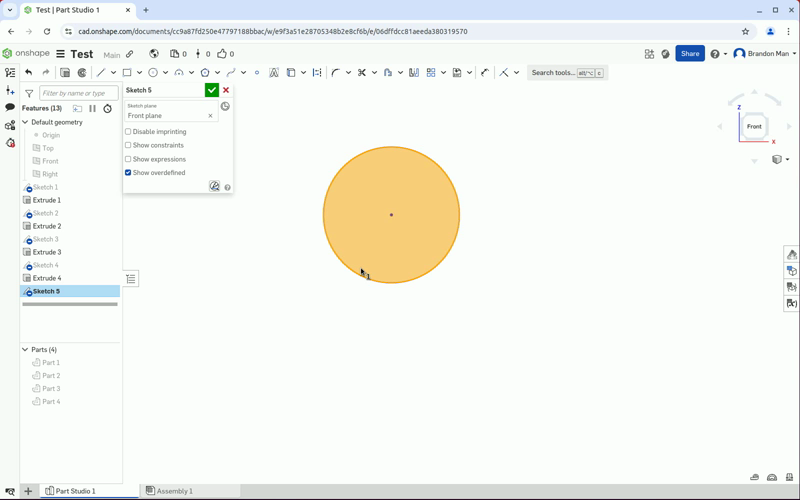
scroll(-6)
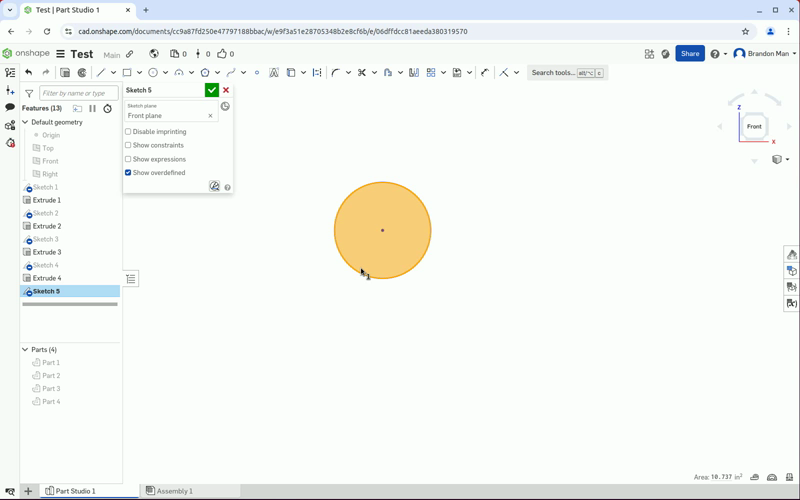
scroll(-6)
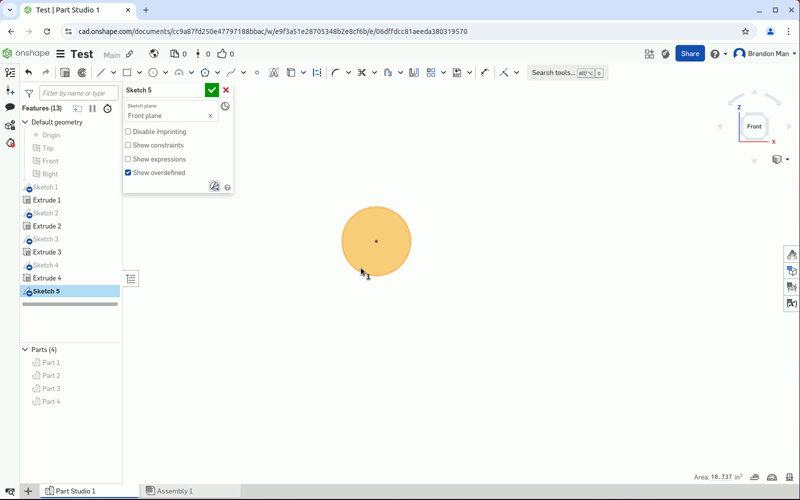
scroll(-6)
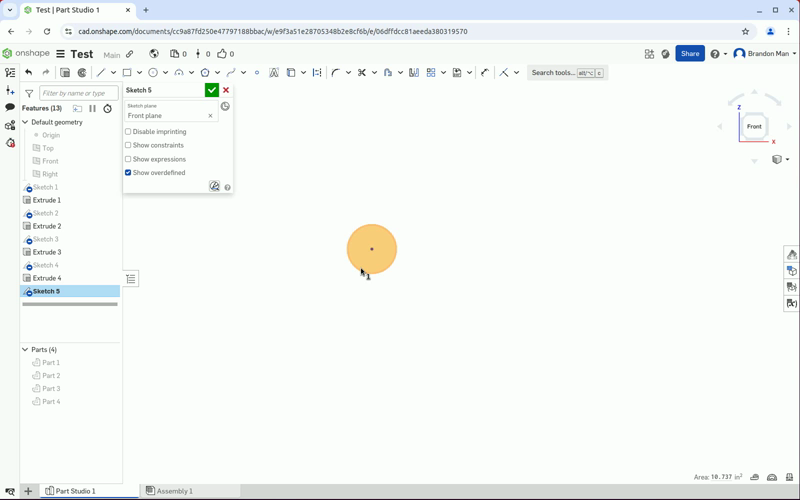
scroll(-6)
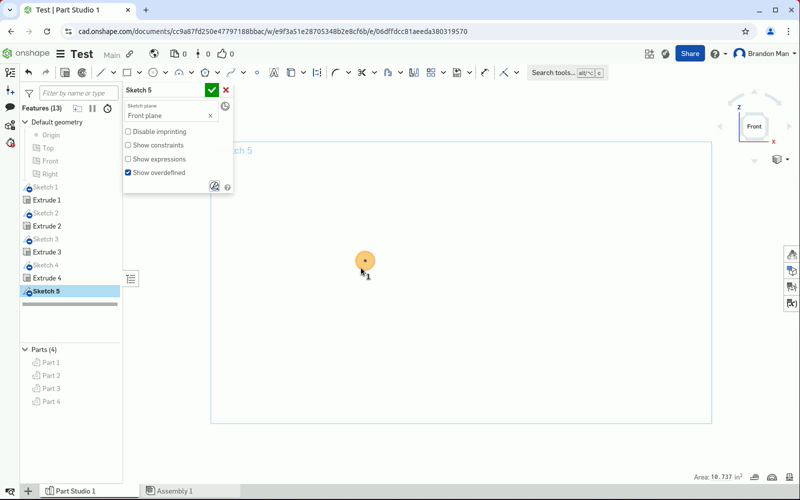
mouse_move(73, 352)
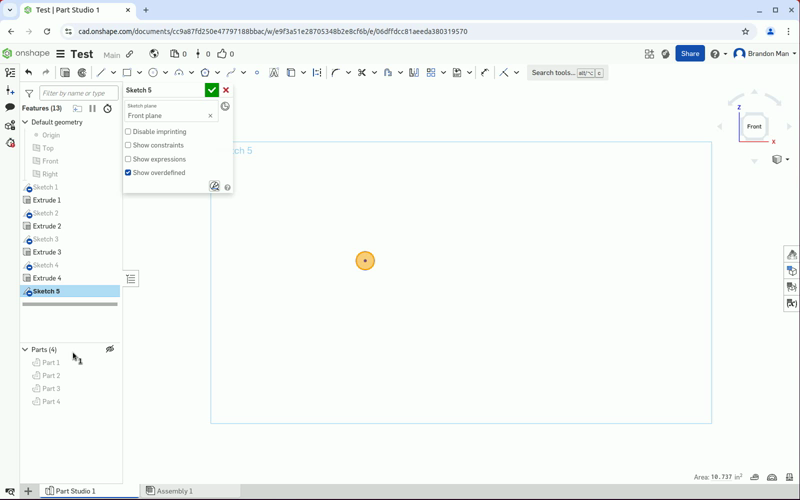
key(shift+y)
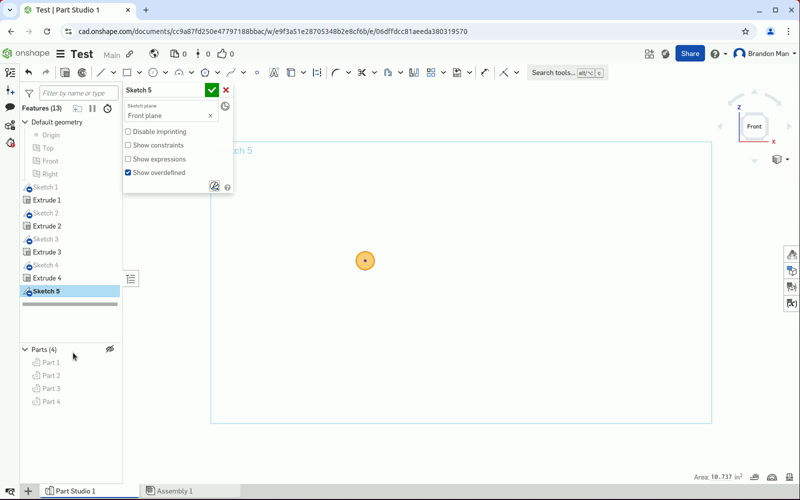
key(shift+e)
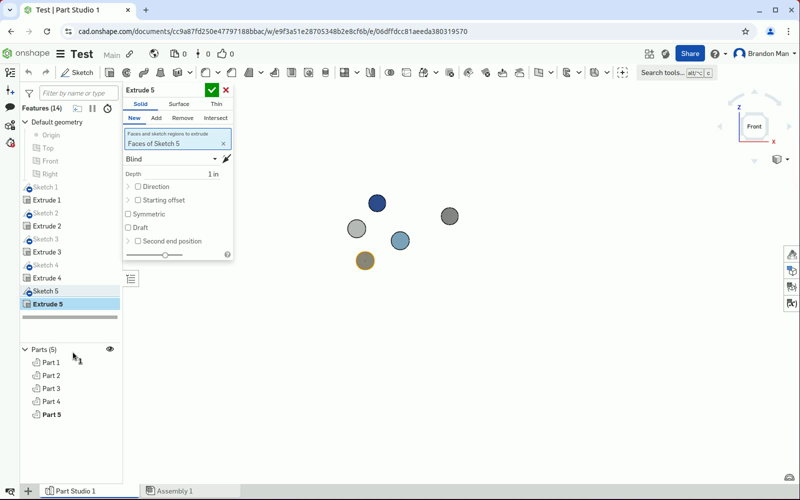
mouse_move(143, 106)
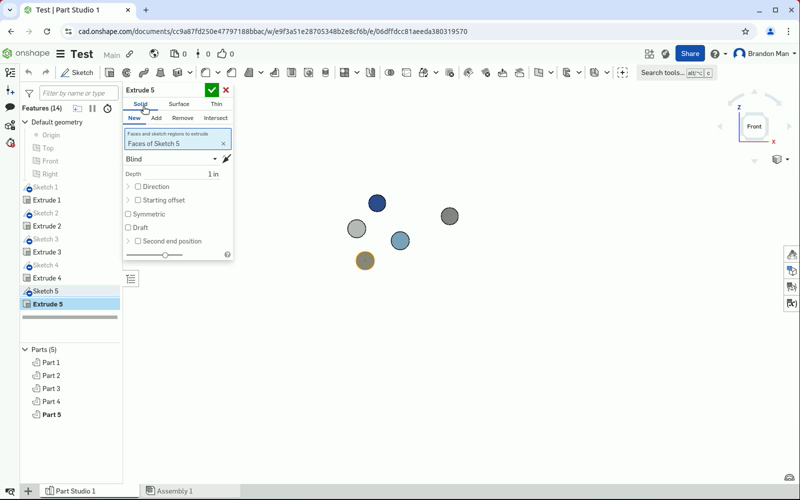
click(143, 106)
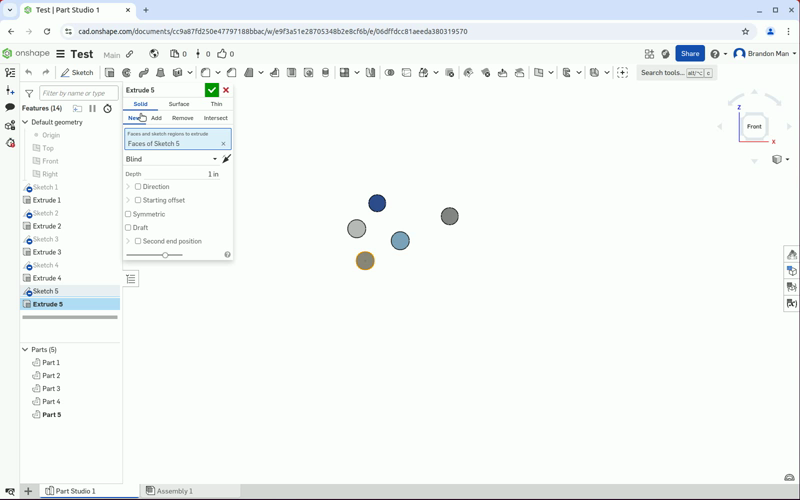
mouse_move(137, 120)
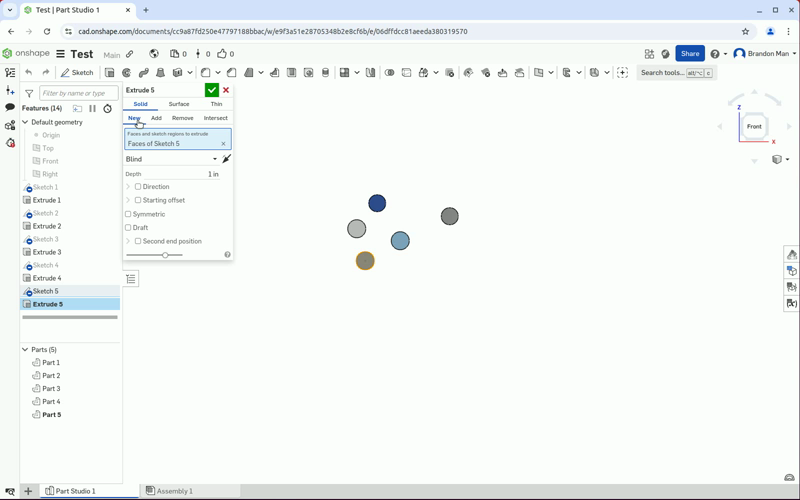
click(137, 120)
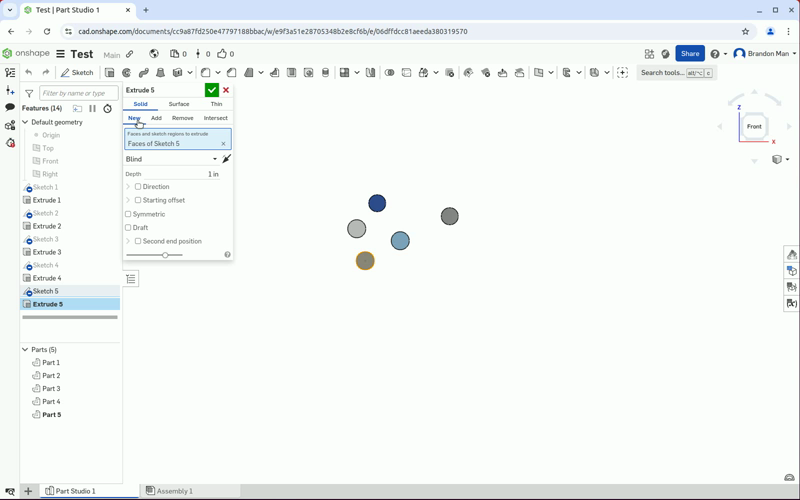
key(tab, 4)
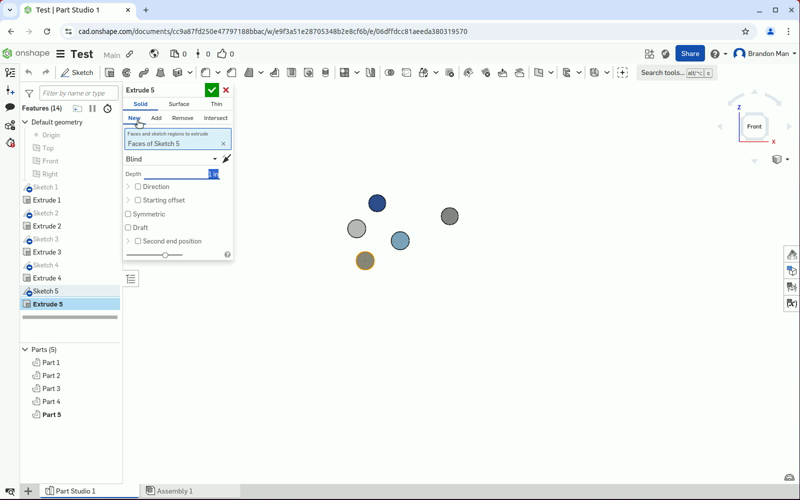
text(9.628)
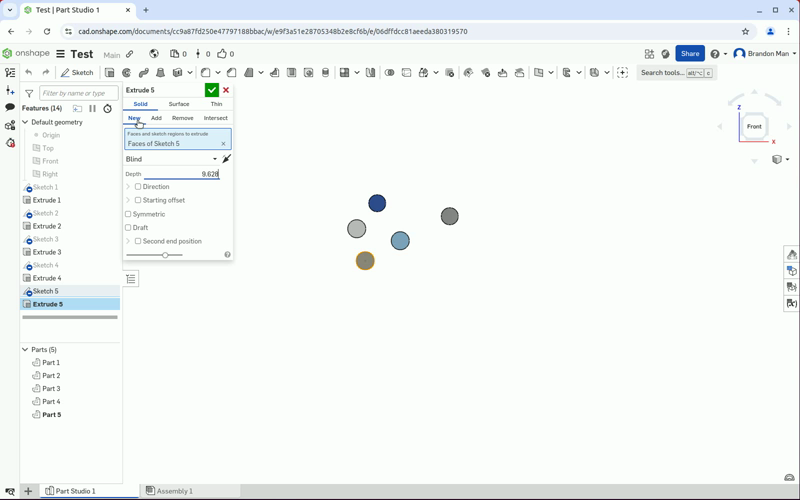
key(enter)
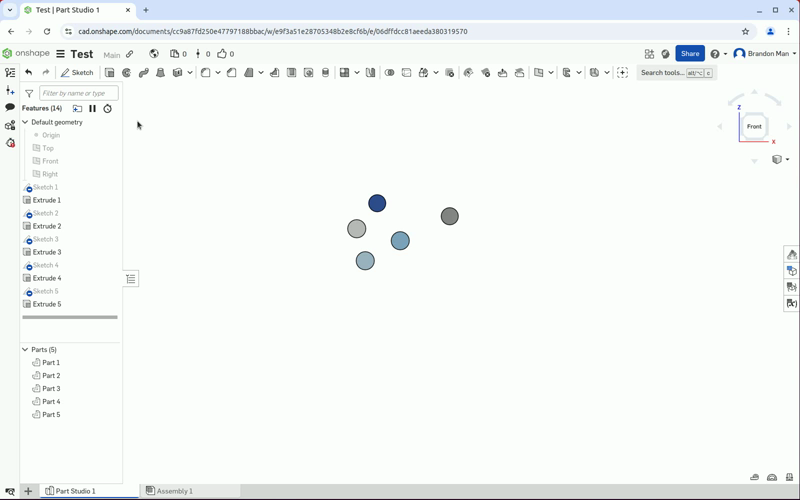
key(shift+h)
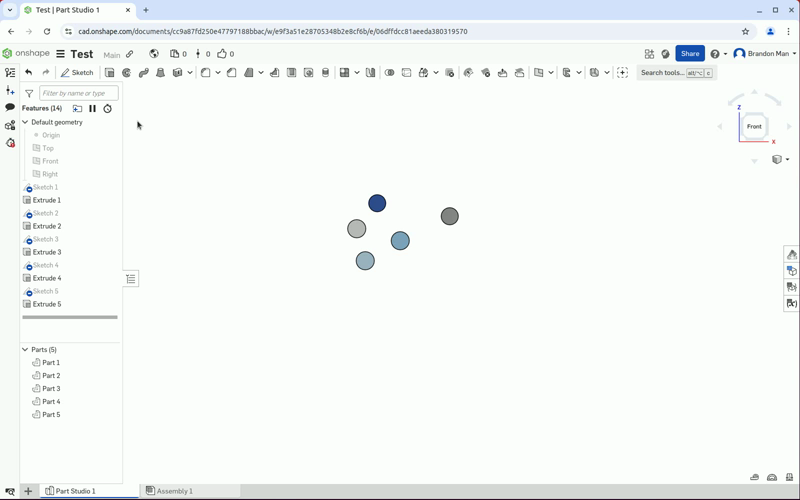
key(shift+h)
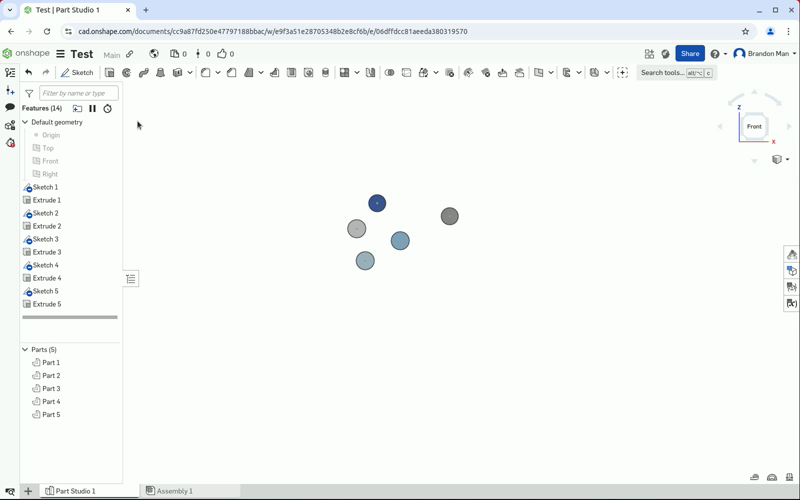
key(shift+7)
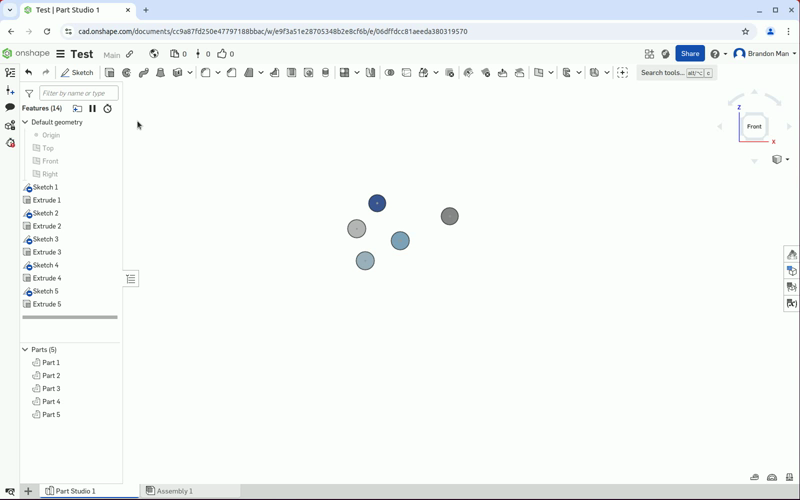
key(left, 2)
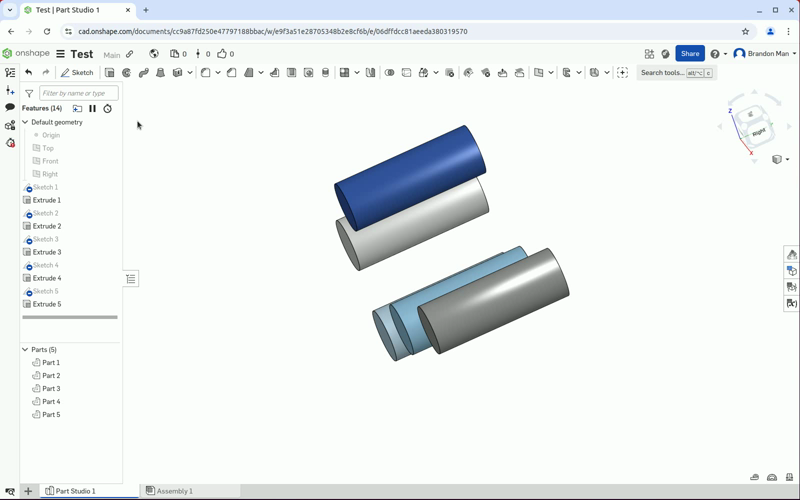
key(down, 2)
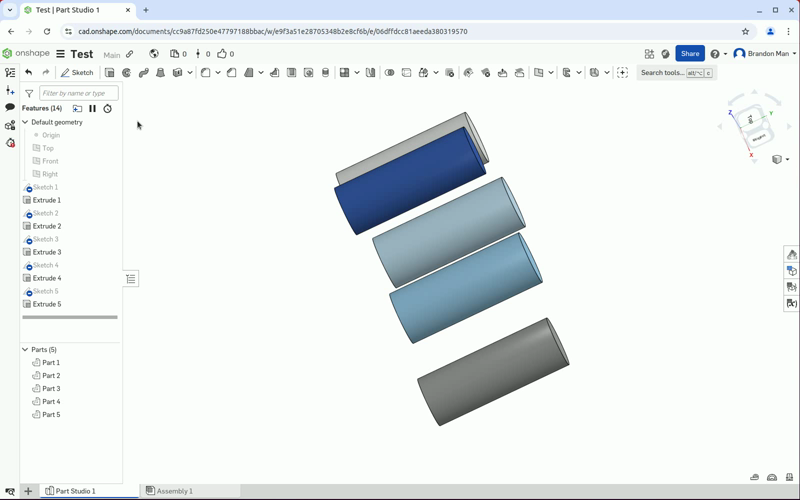
key(up, 2)
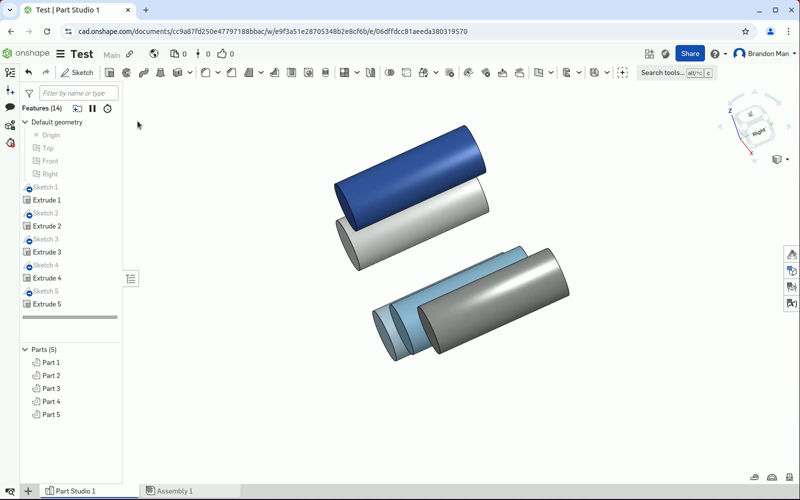
key(right, 2)
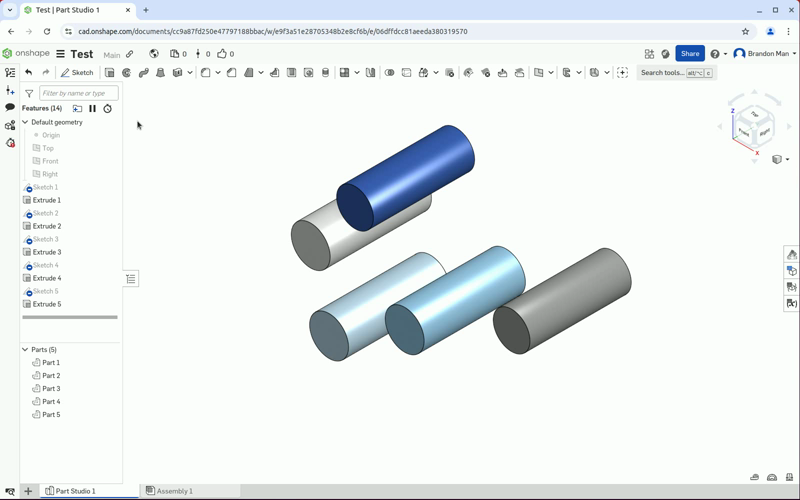
mouse_move(73, 189)
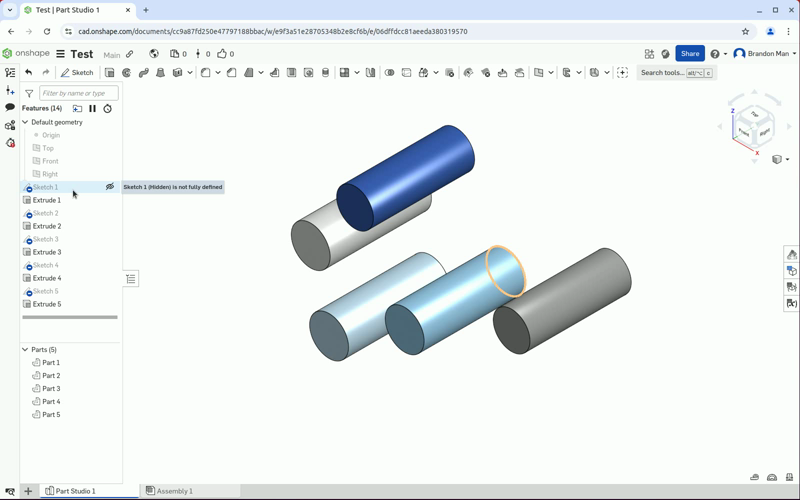
click(73, 189)